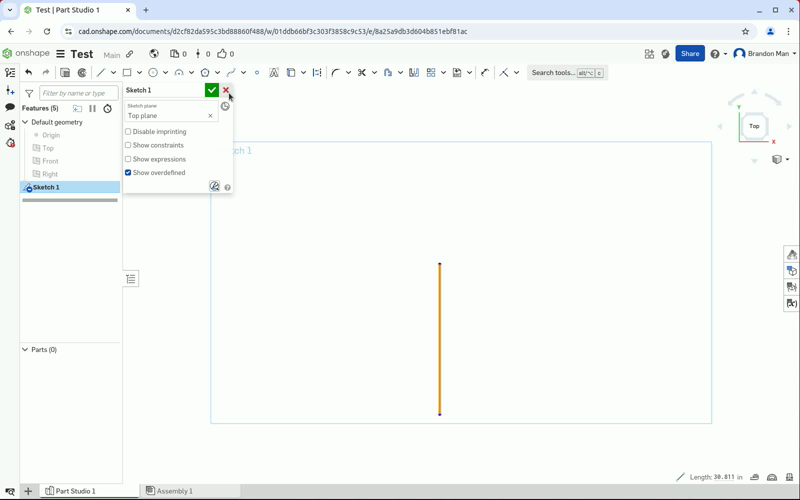
key(shift+h)
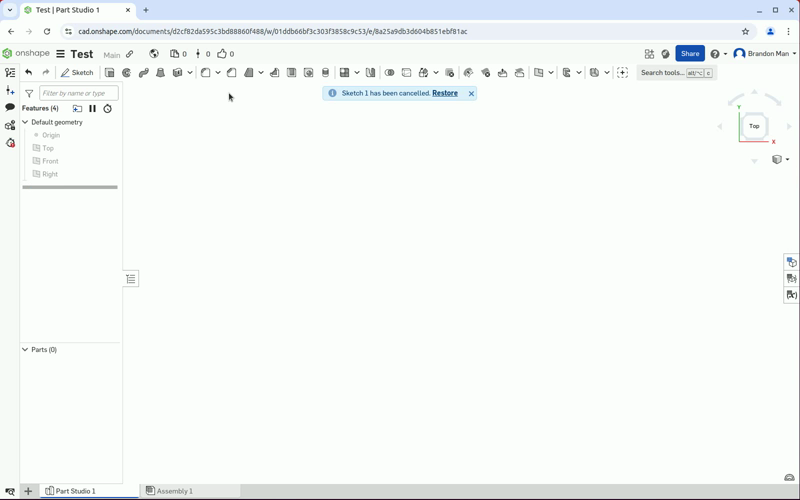
mouse_move(73, 352)
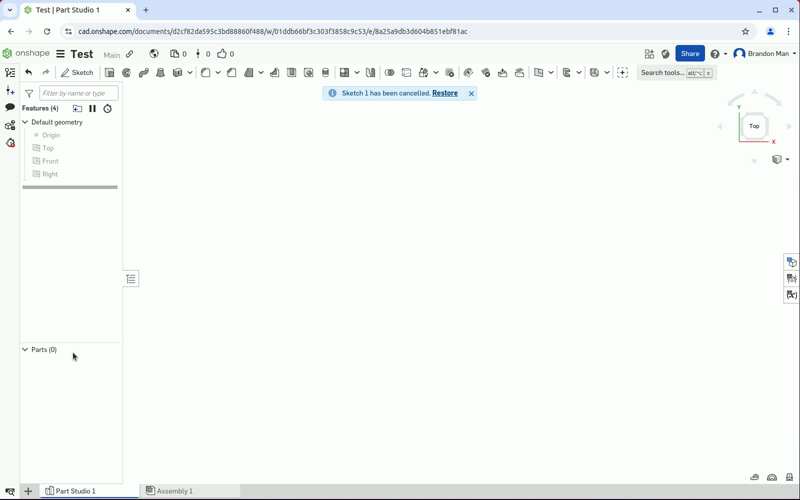
key(y)
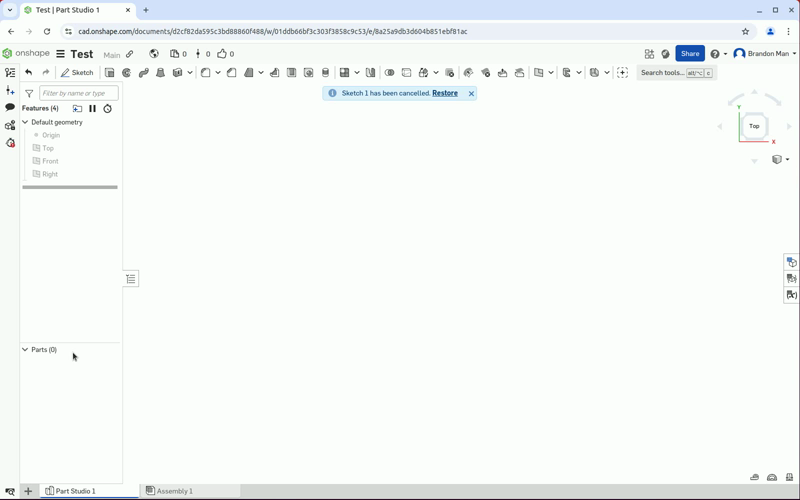
key(shift+p)
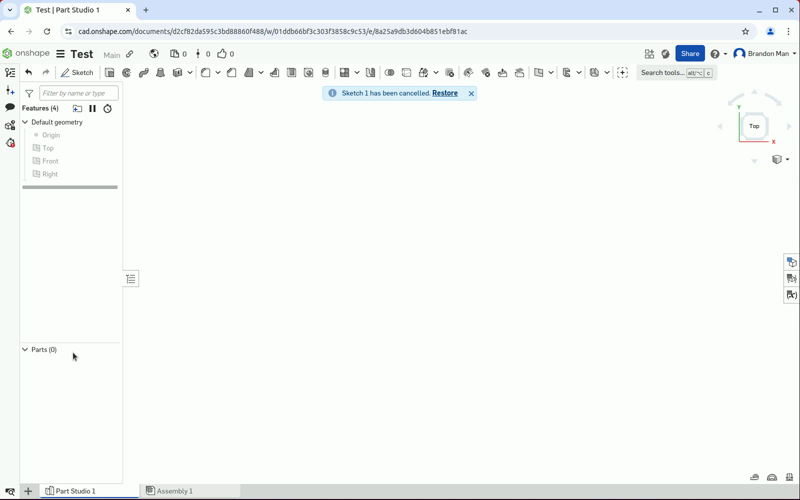
key(space)
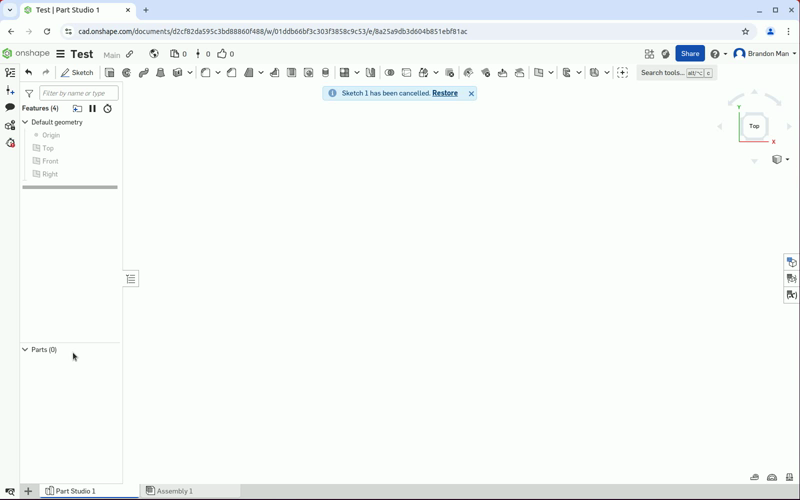
key_down(shift)
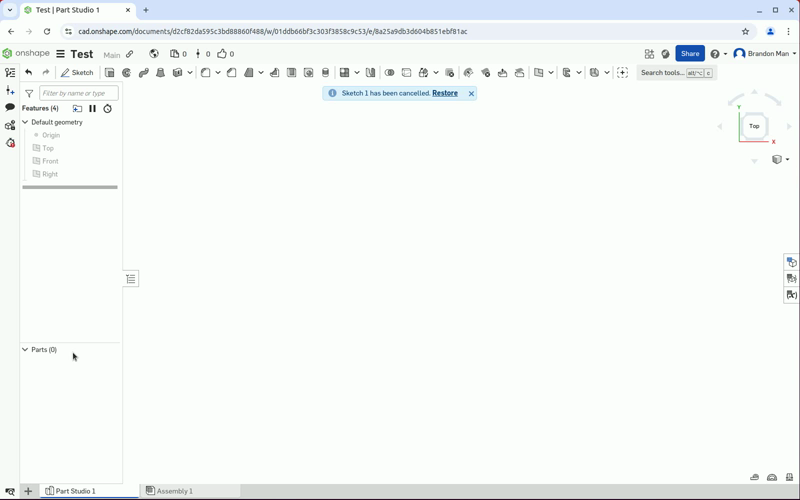
key(up)
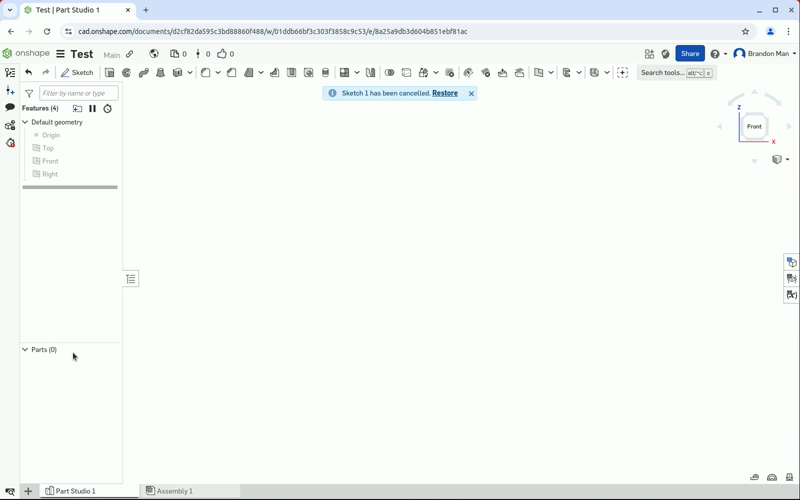
key_up(shift)
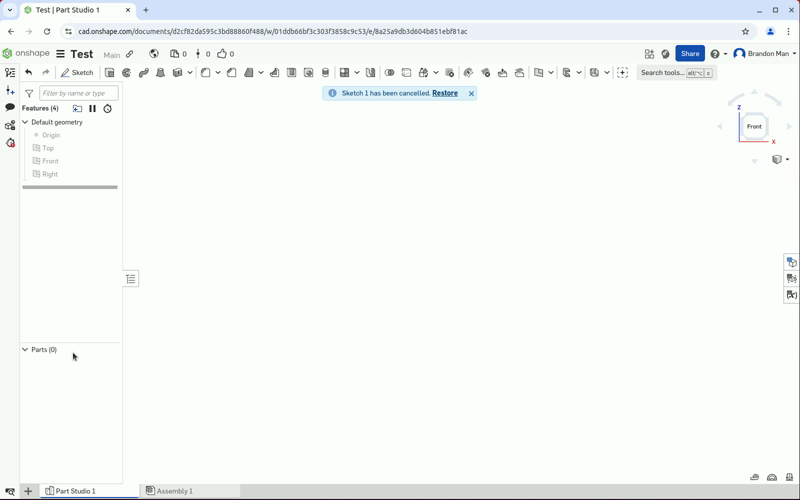
mouse_move(73, 352)
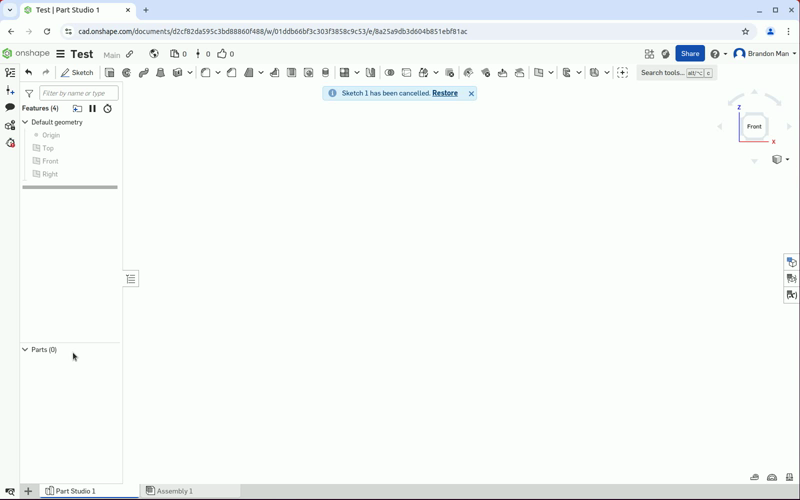
key(shift+y)
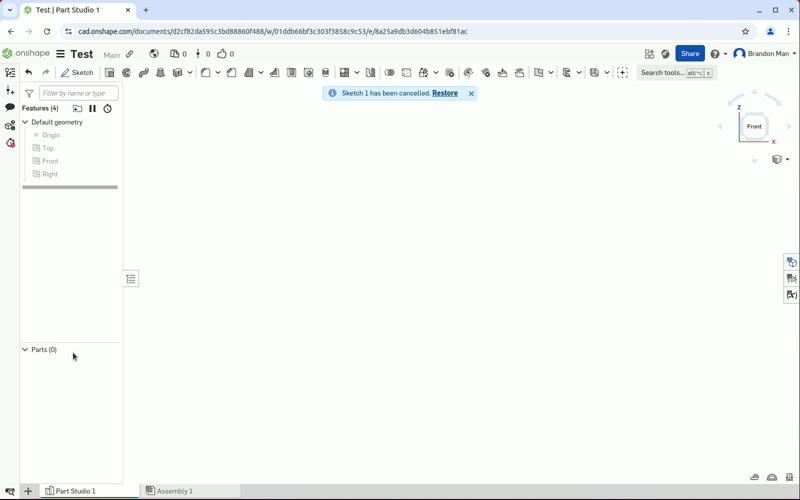
key(shift+s)
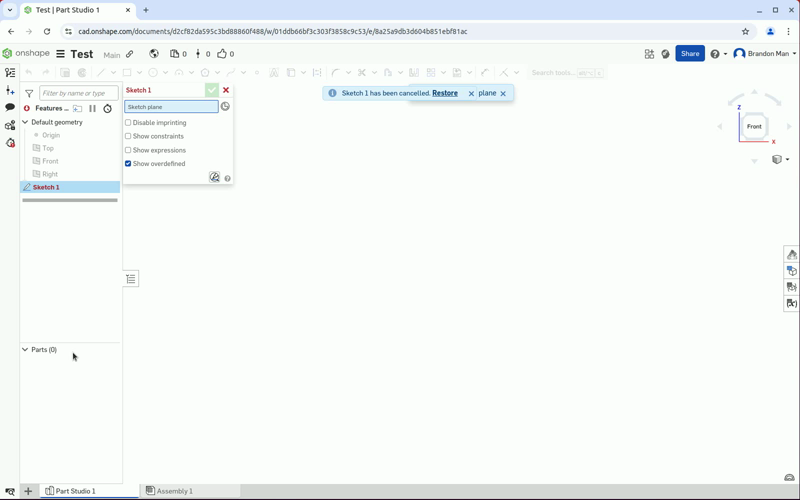
mouse_move(73, 163)
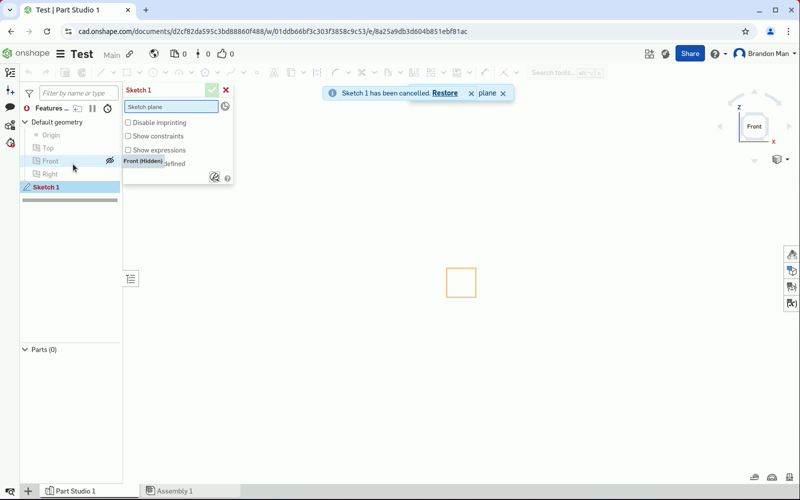
click(73, 163)
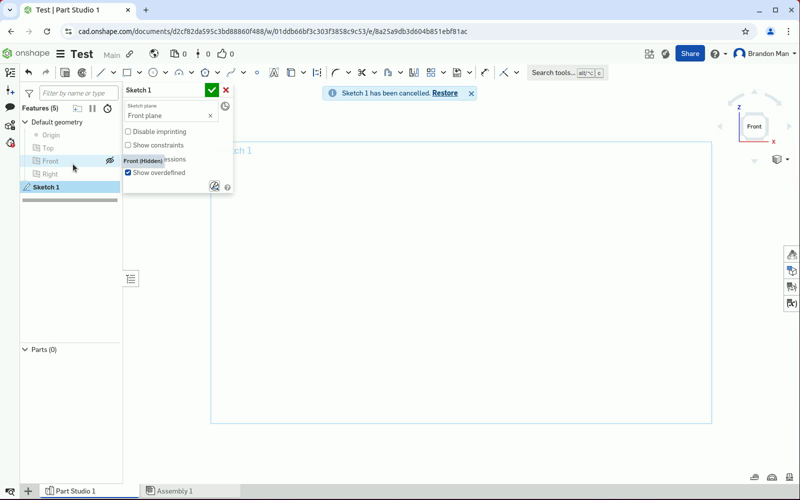
mouse_move(73, 352)
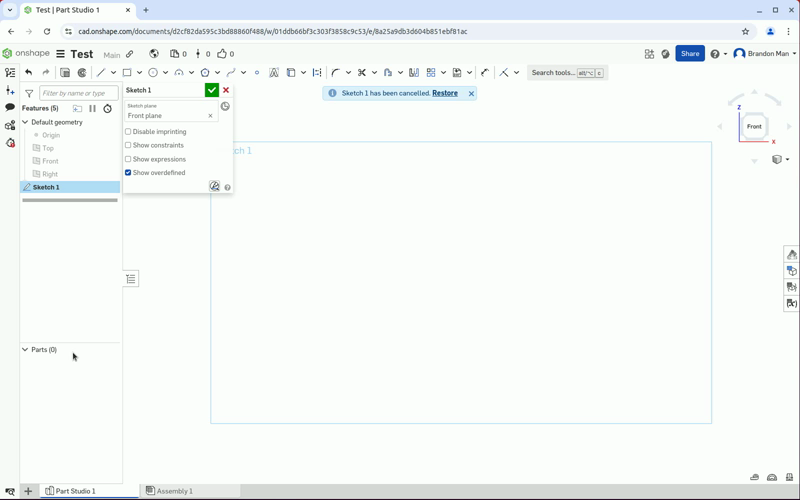
key(y)
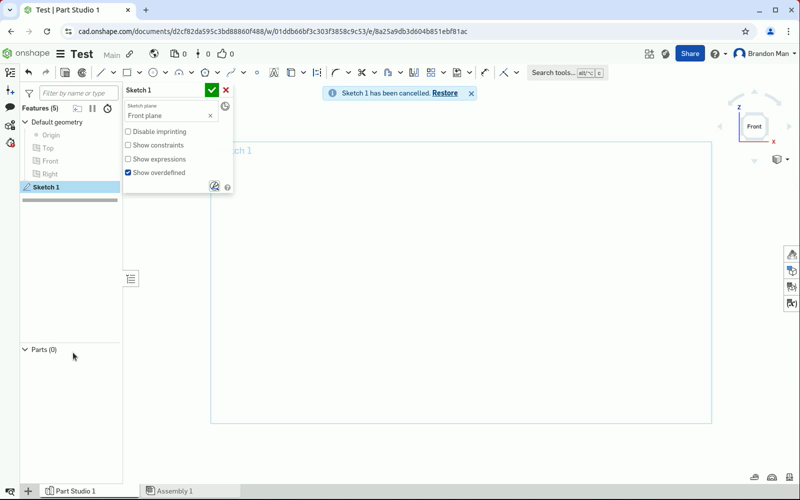
key(c)
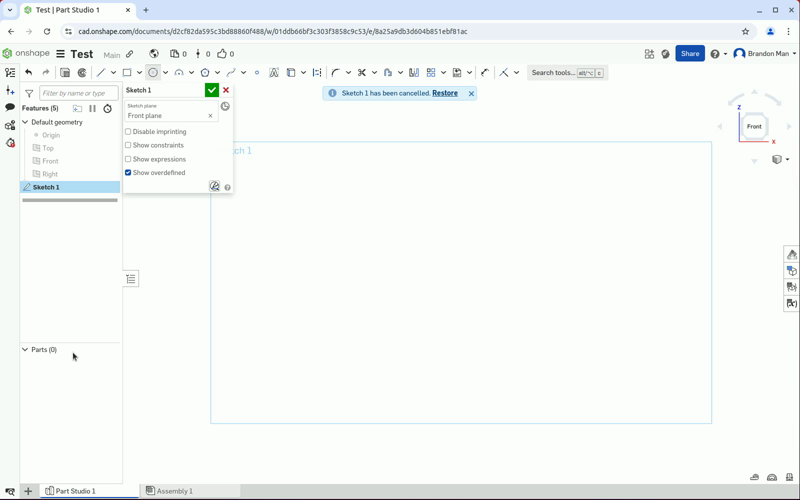
key_down(shift)
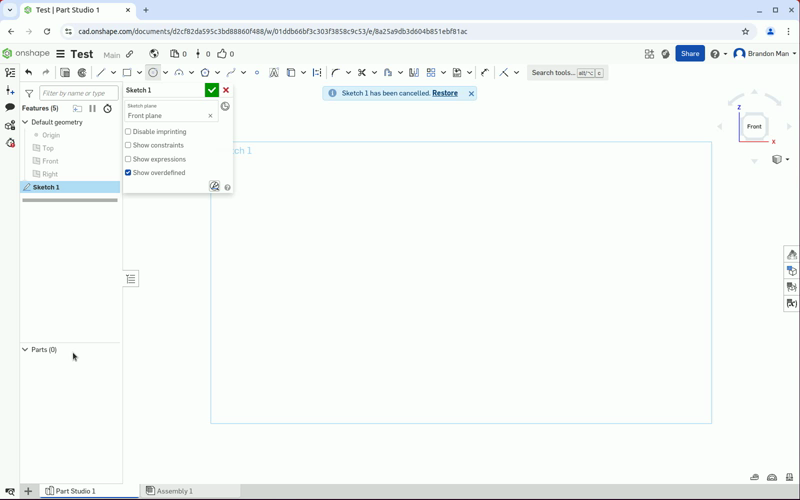
mouse_move(531, 282)
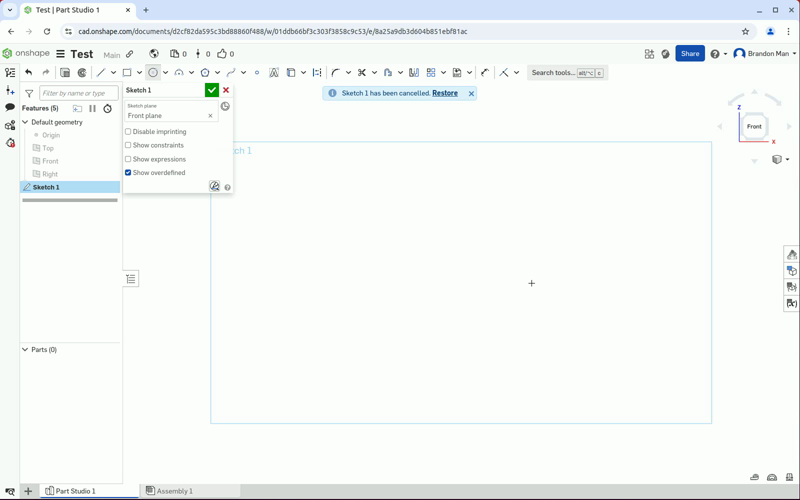
click(531, 282)
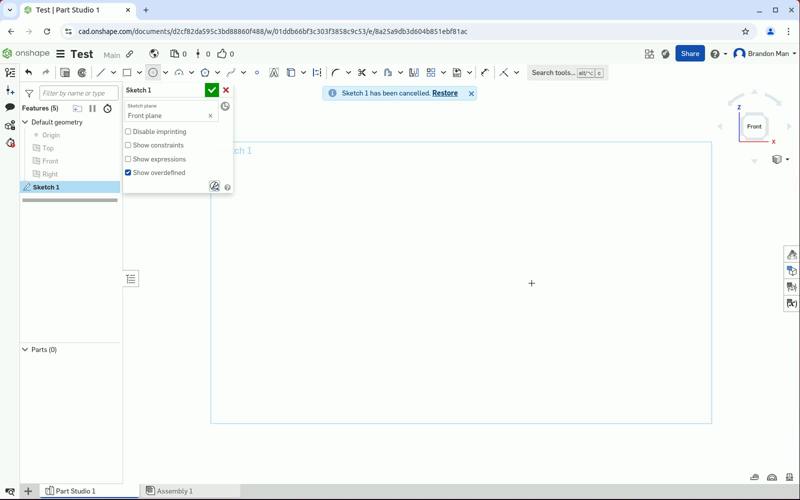
key_up(shift)
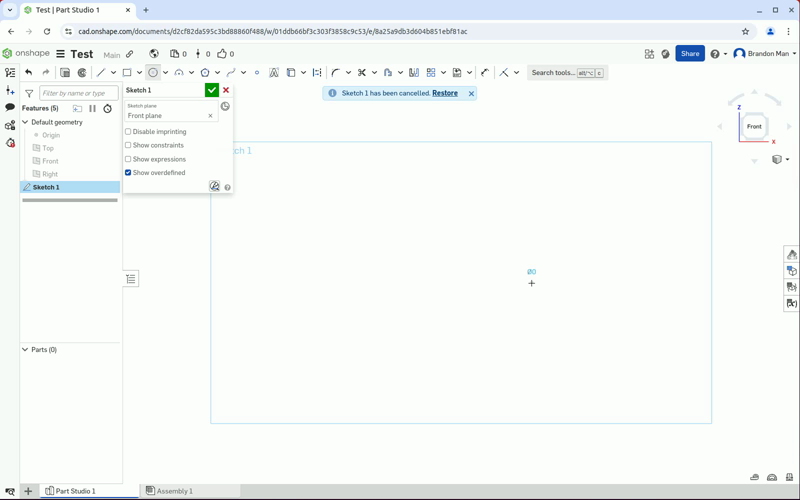
mouse_move(553, 282)
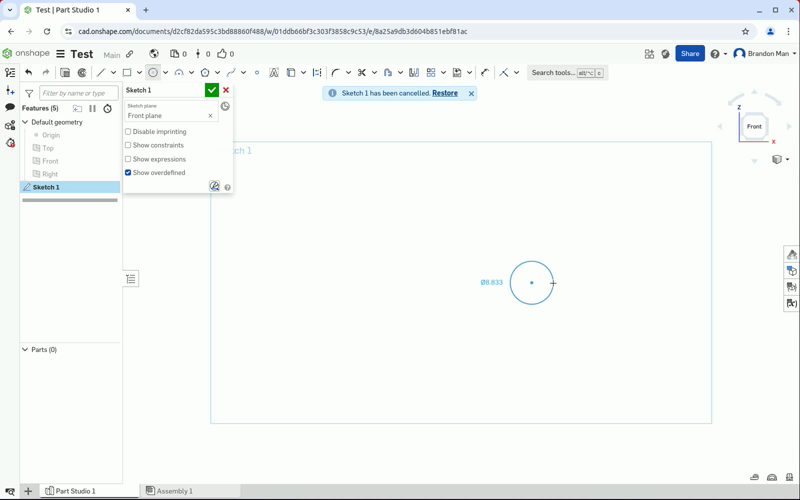
click(553, 282)
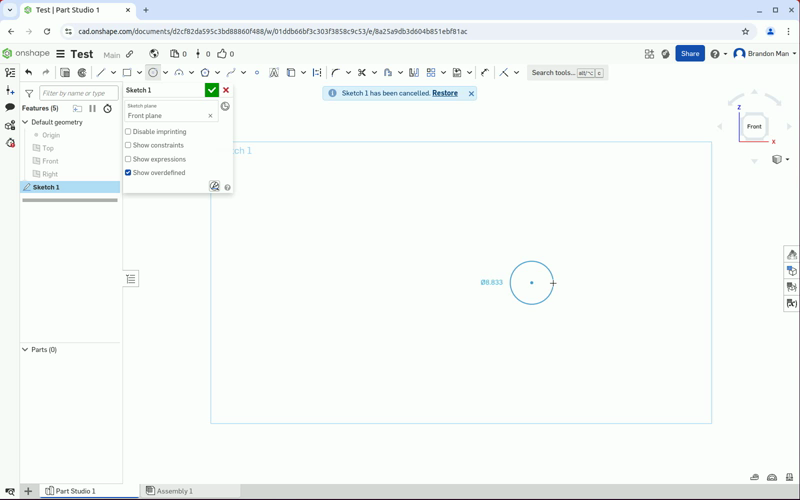
key(esc)
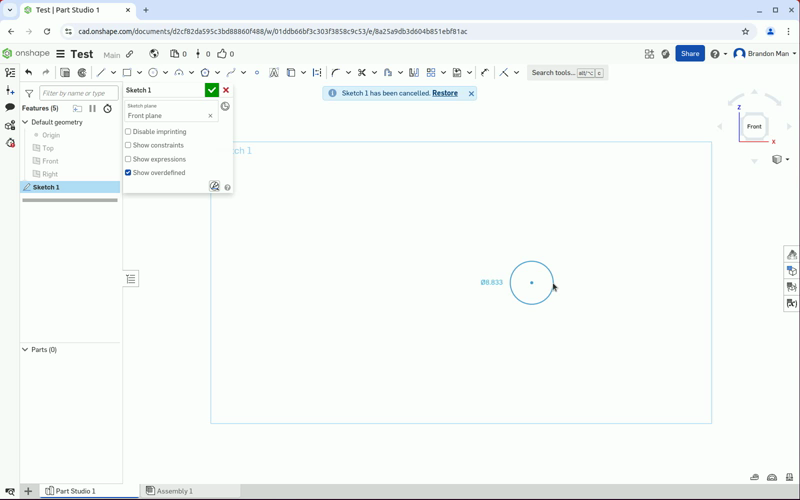
mouse_move(541, 266)
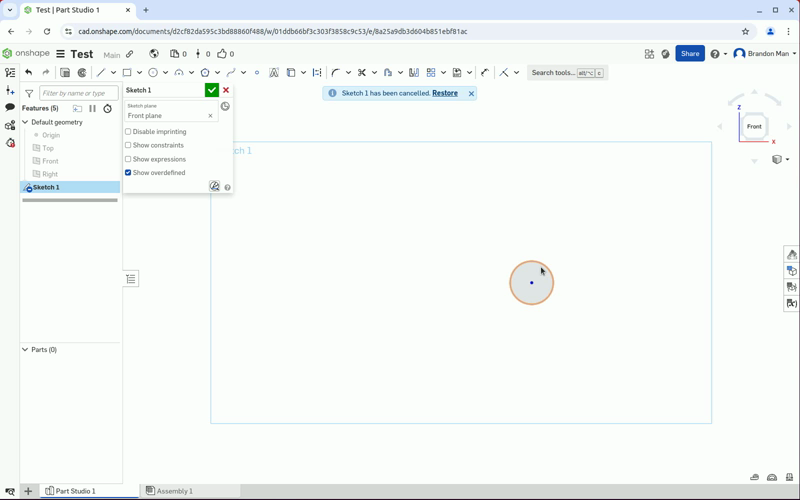
scroll(6)
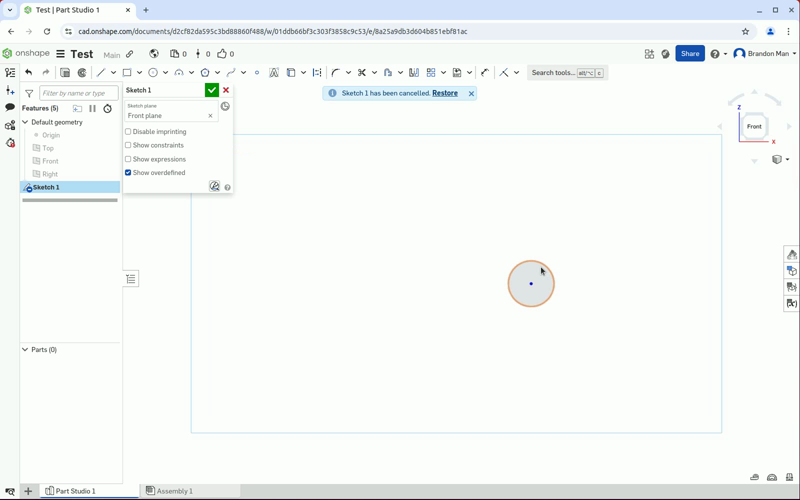
scroll(6)
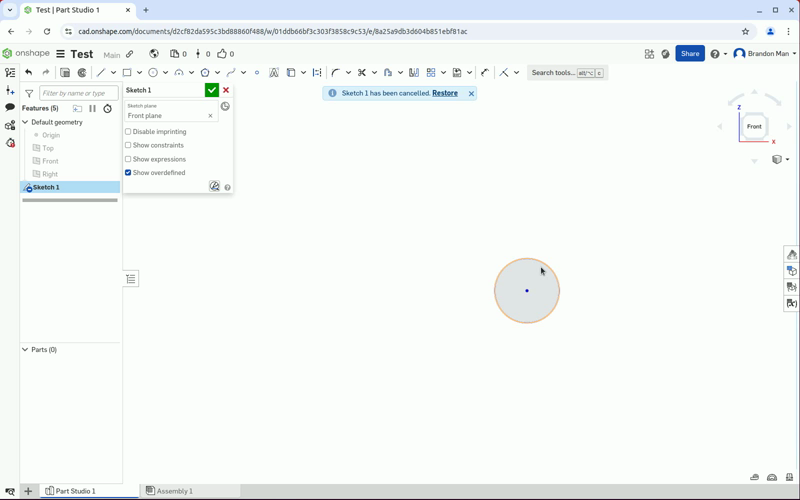
scroll(6)
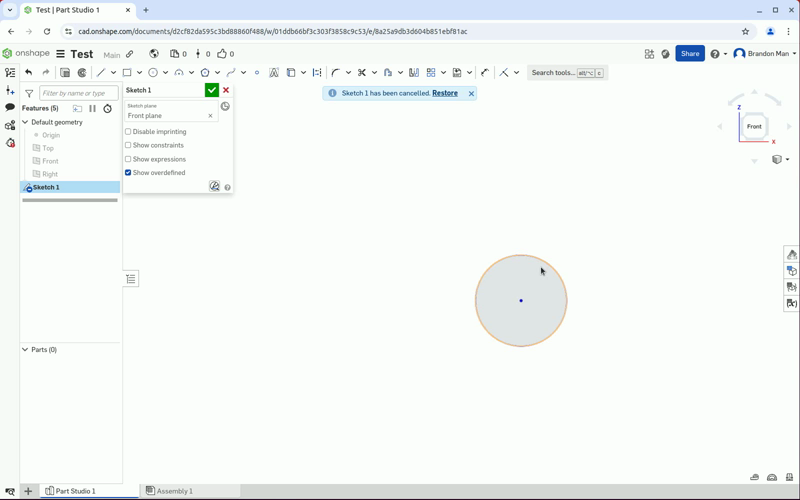
scroll(6)
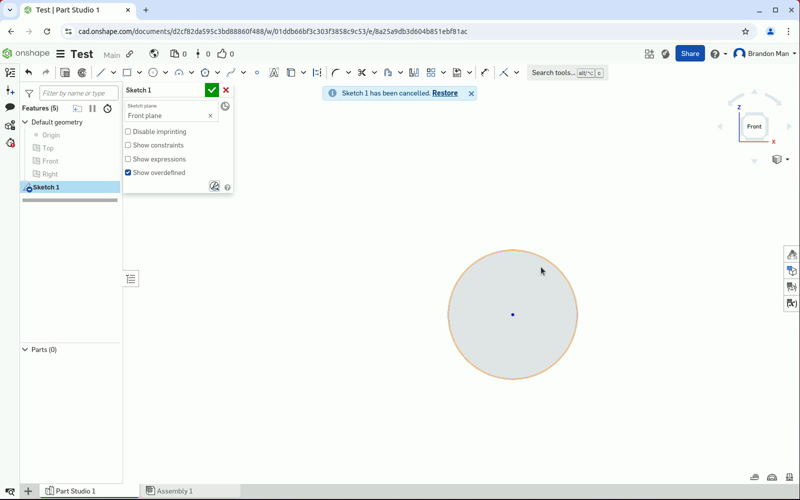
scroll(6)
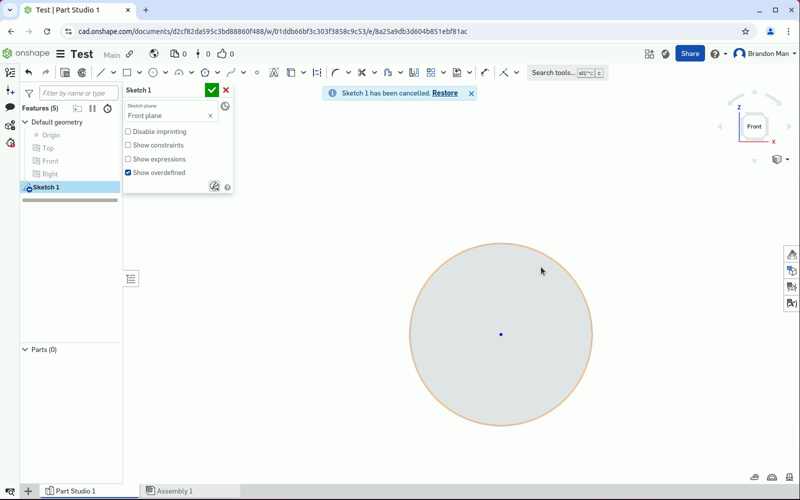
scroll(6)
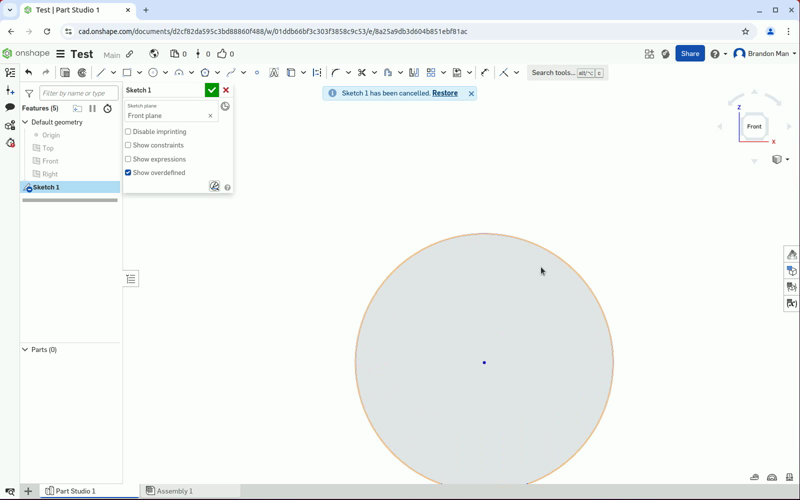
scroll(6)
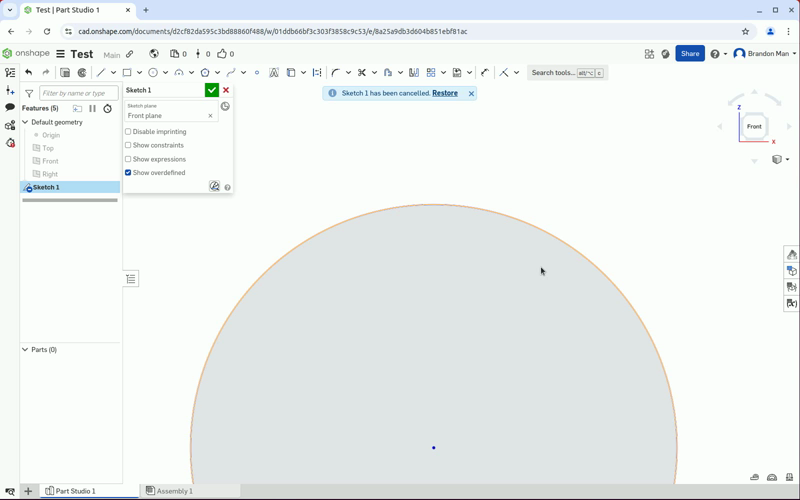
click(541, 266)
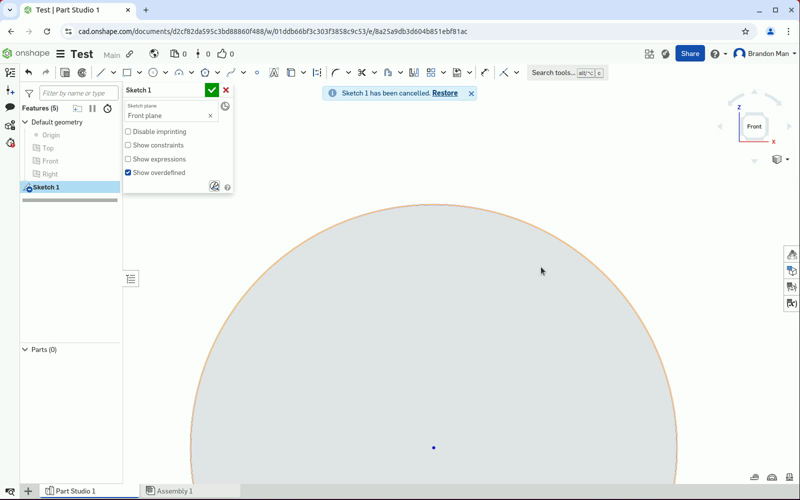
scroll(-6)
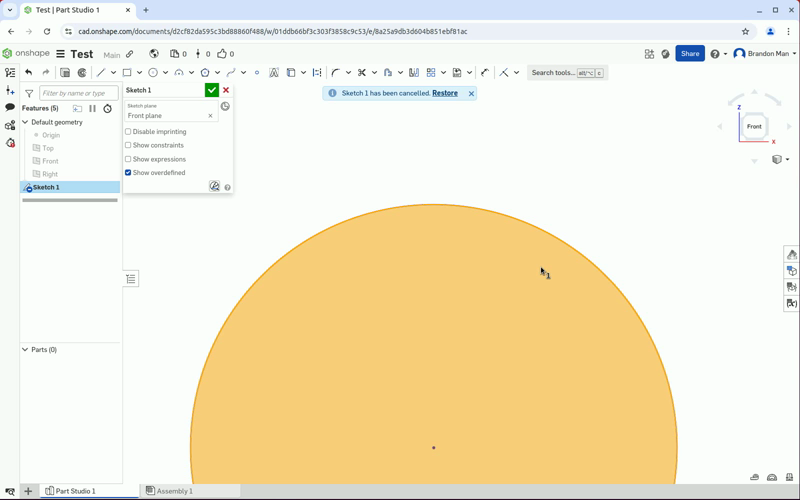
scroll(-6)
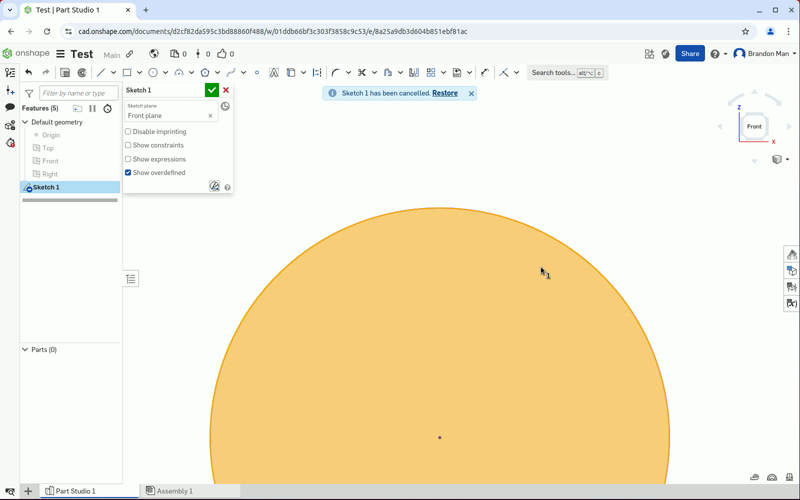
scroll(-6)
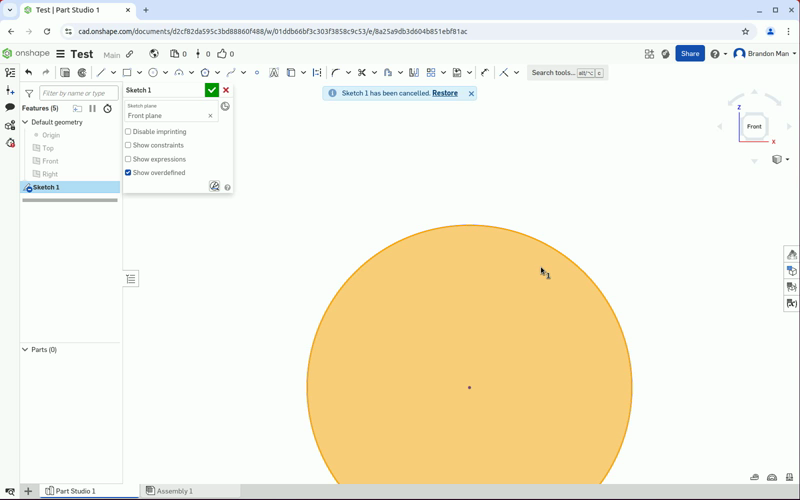
scroll(-6)
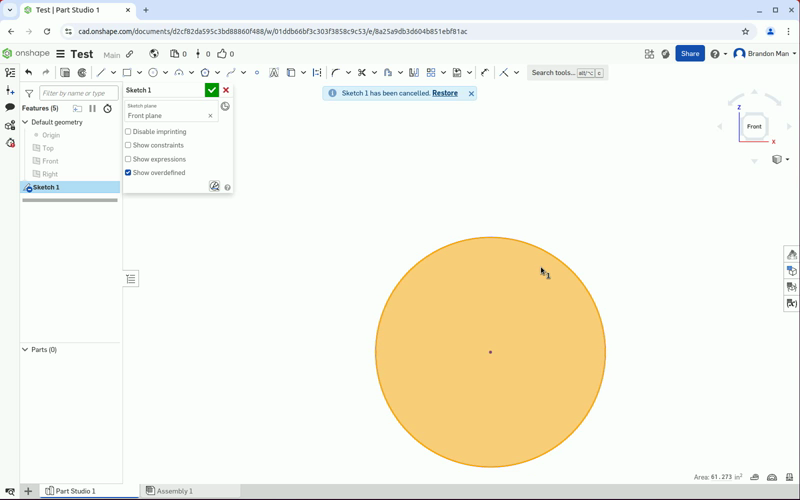
scroll(-6)
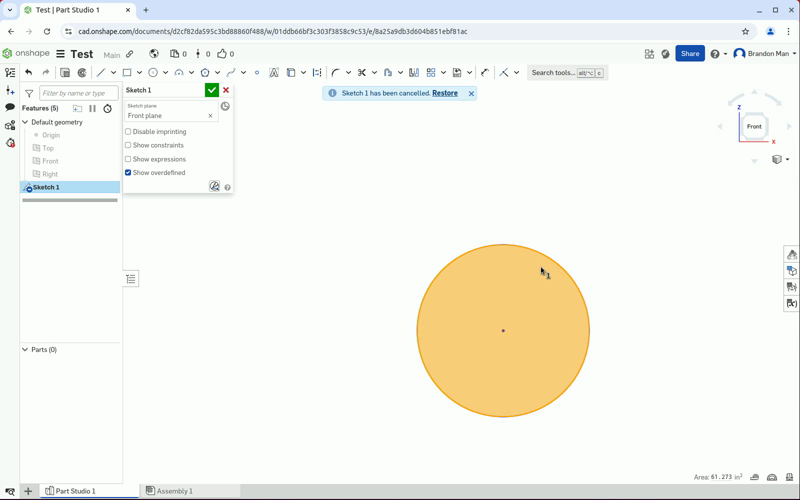
scroll(-6)
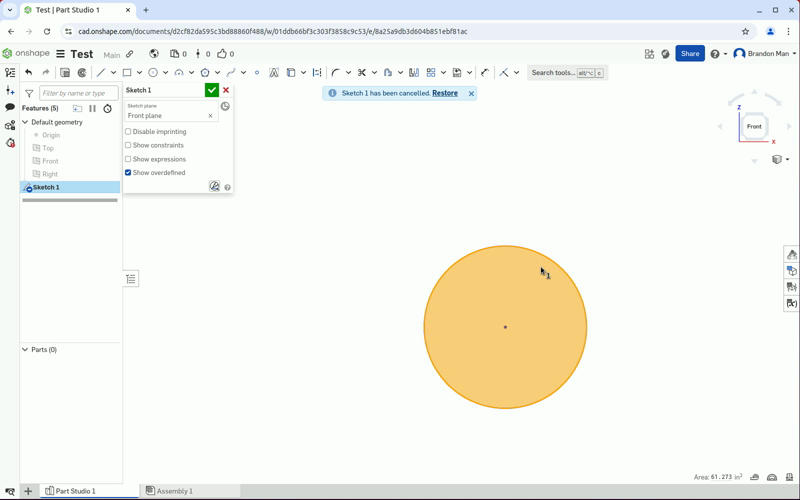
scroll(-6)
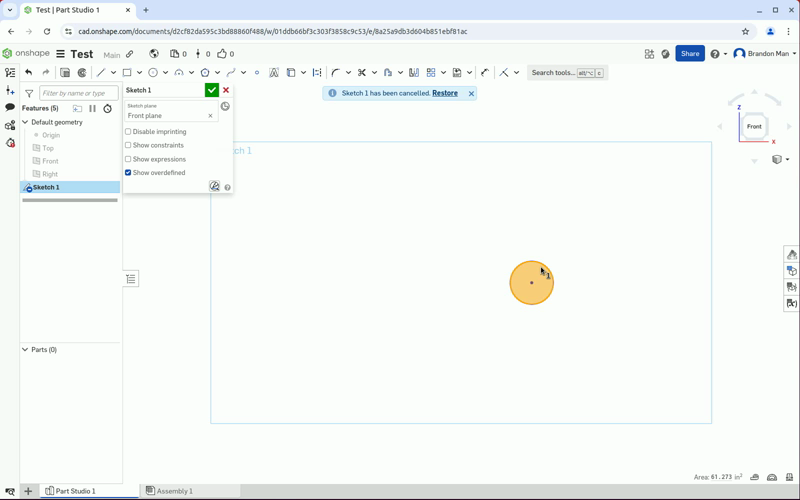
mouse_move(73, 352)
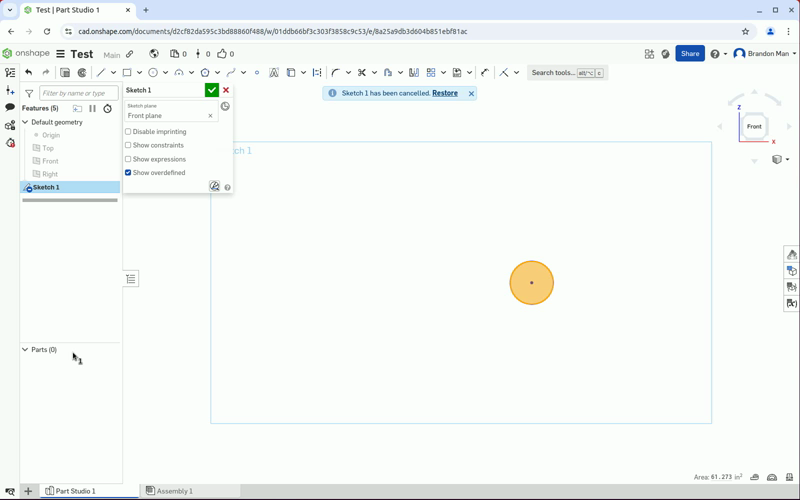
key(shift+y)
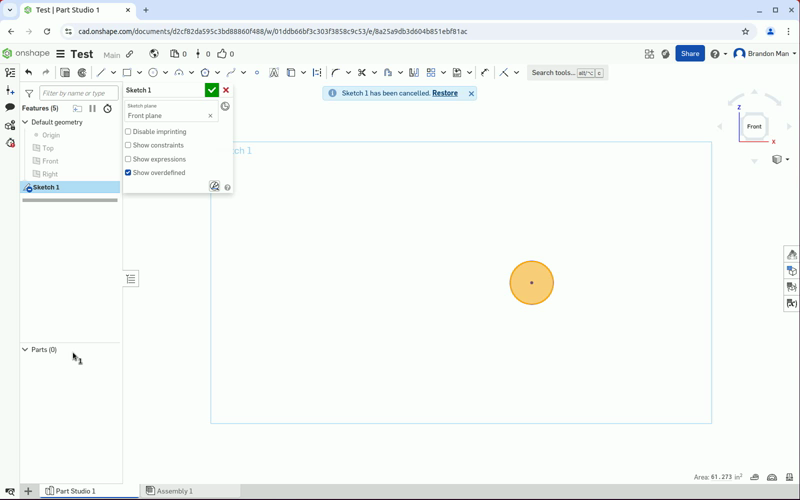
key(shift+e)
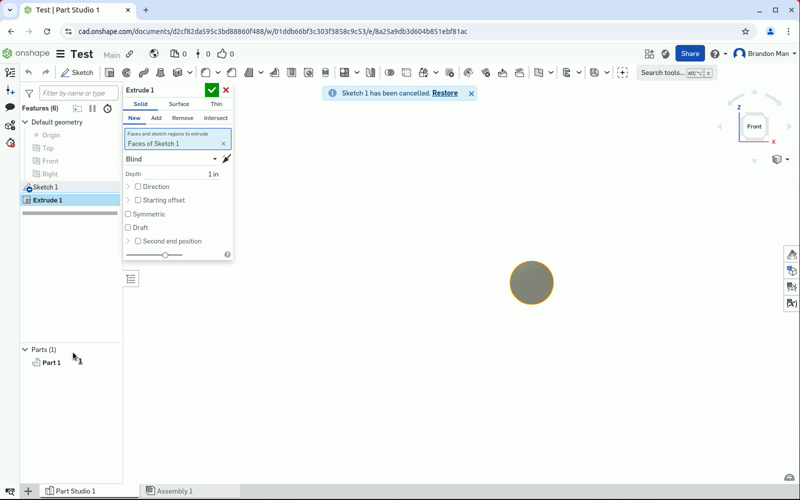
mouse_move(143, 106)
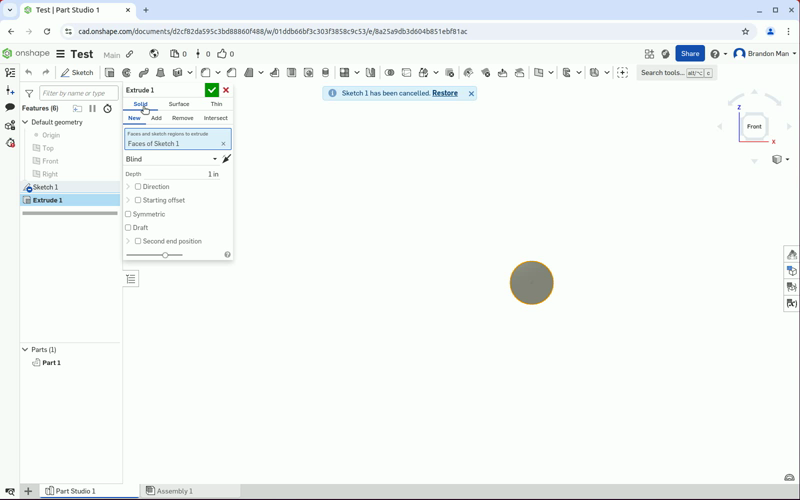
click(143, 106)
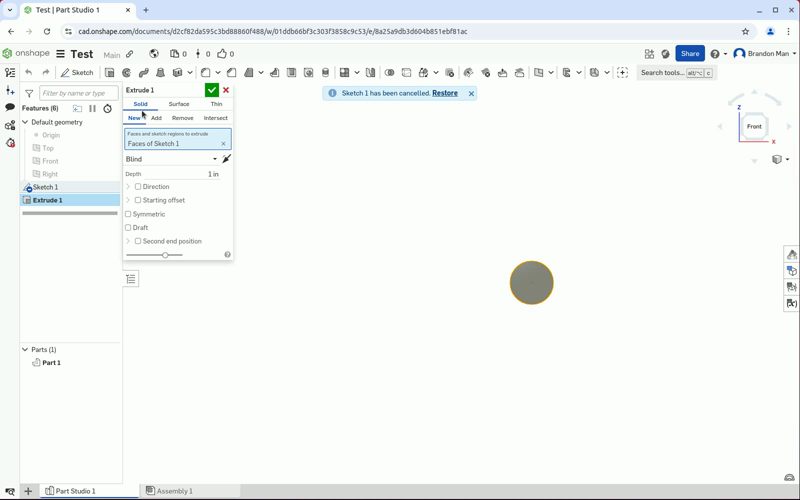
mouse_move(137, 120)
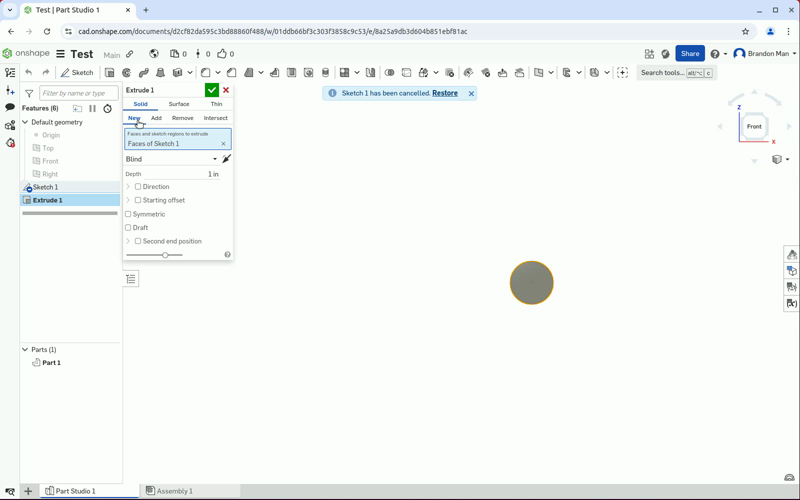
click(137, 120)
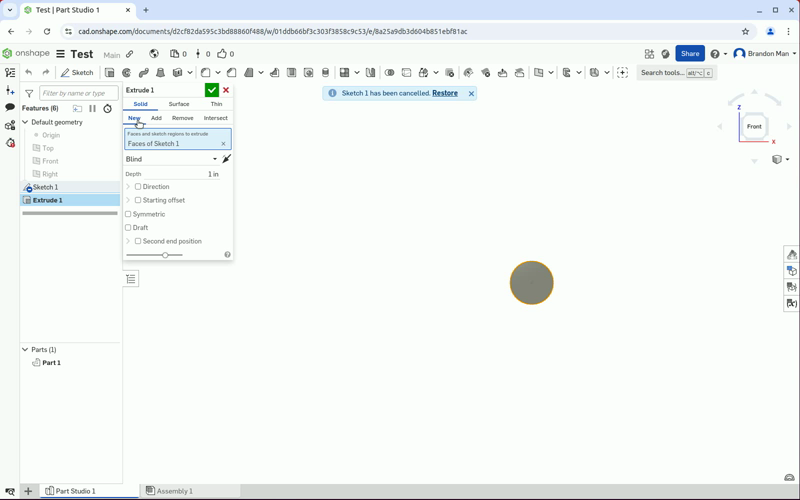
key(tab, 4)
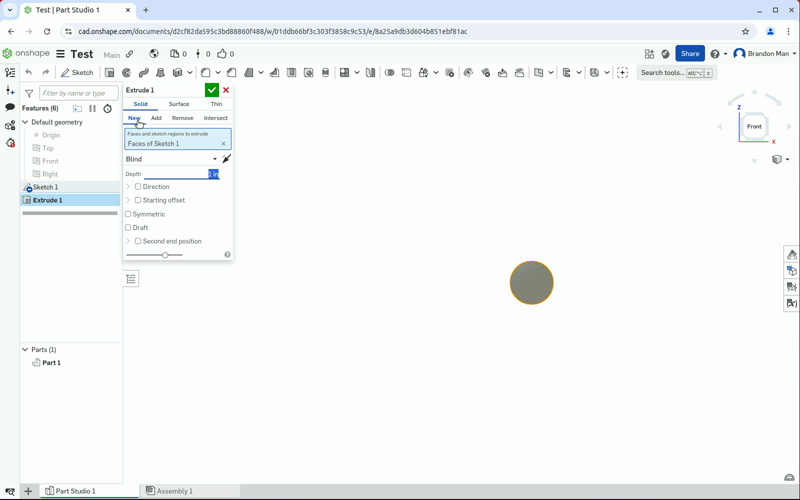
text(17.331)
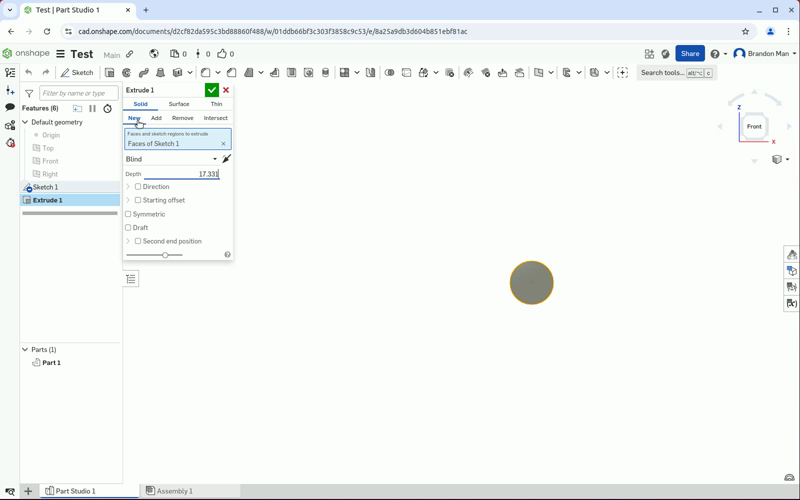
key(enter)
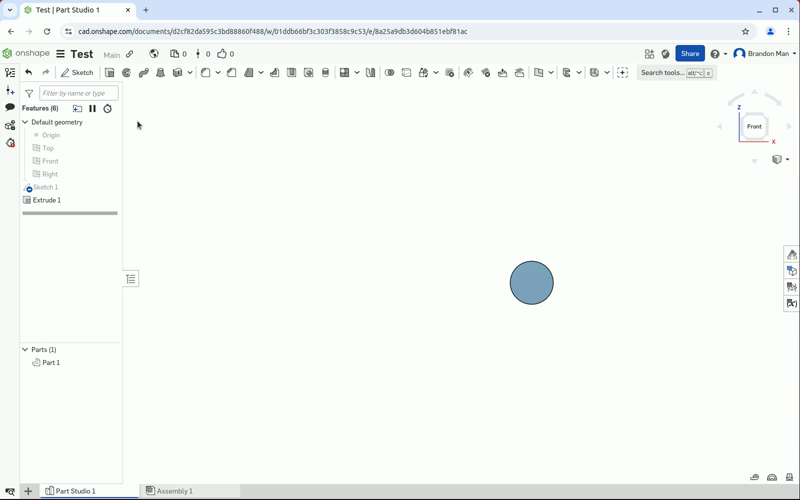
key(shift+h)
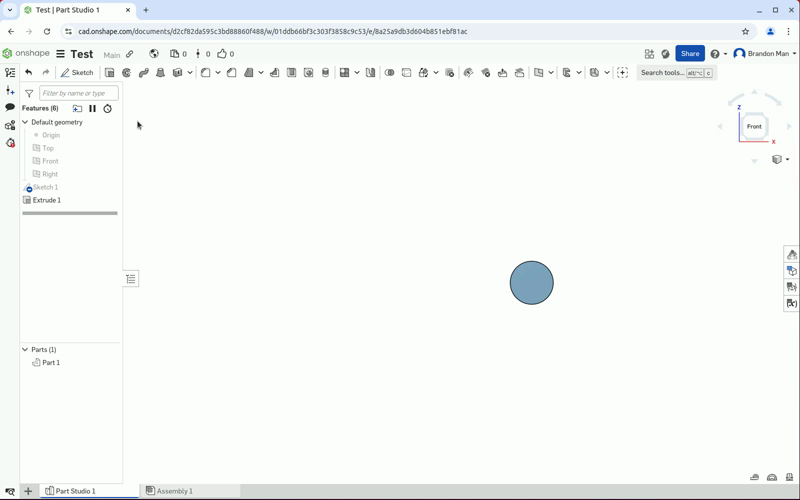
key(shift+h)
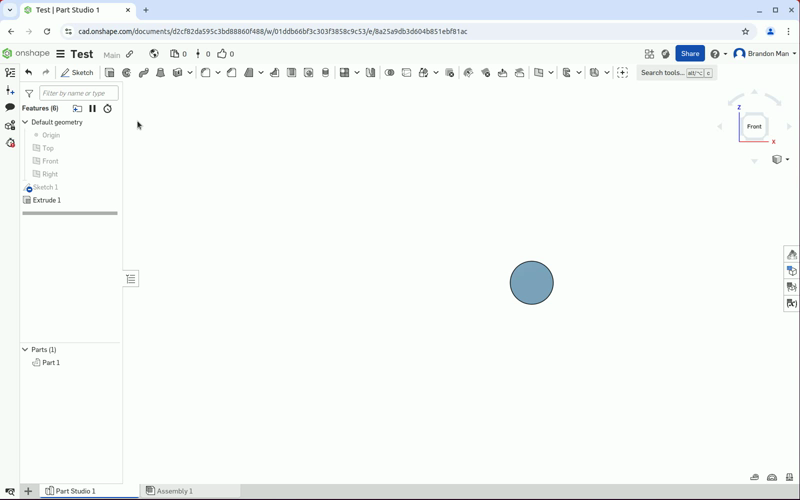
mouse_move(73, 189)
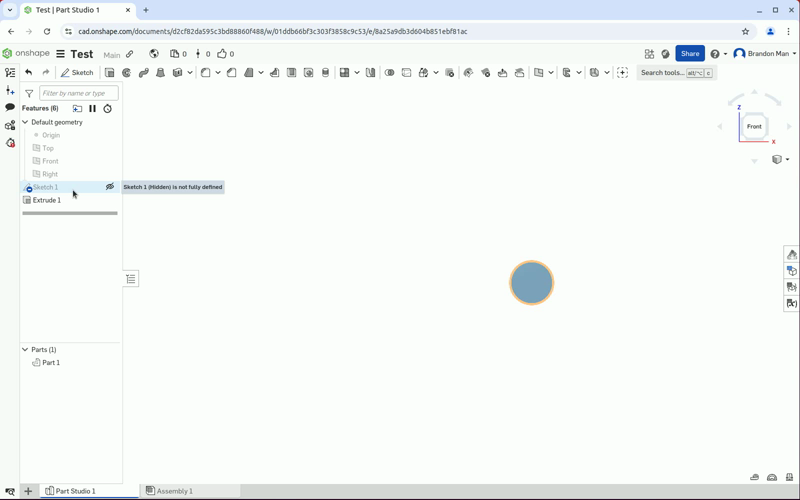
click(73, 189)
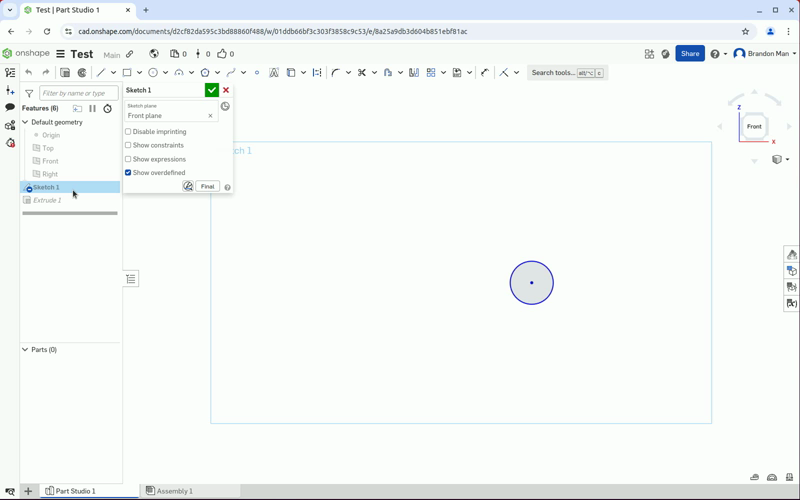
mouse_move(229, 92)
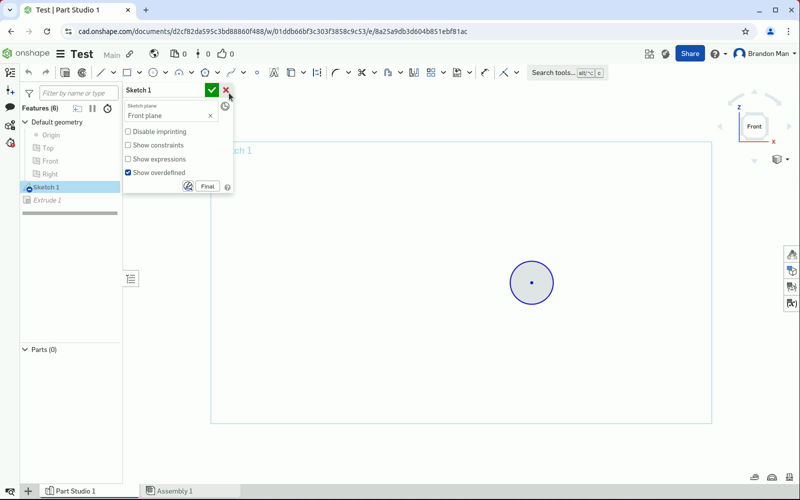
click(229, 92)
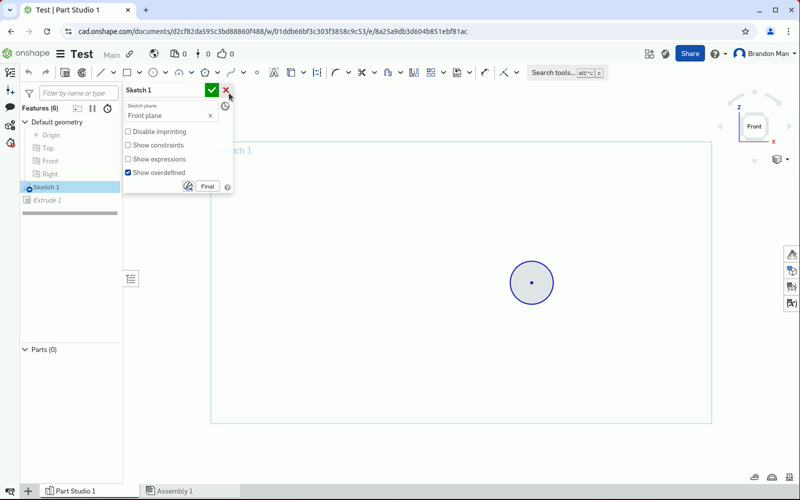
key(shift+s)
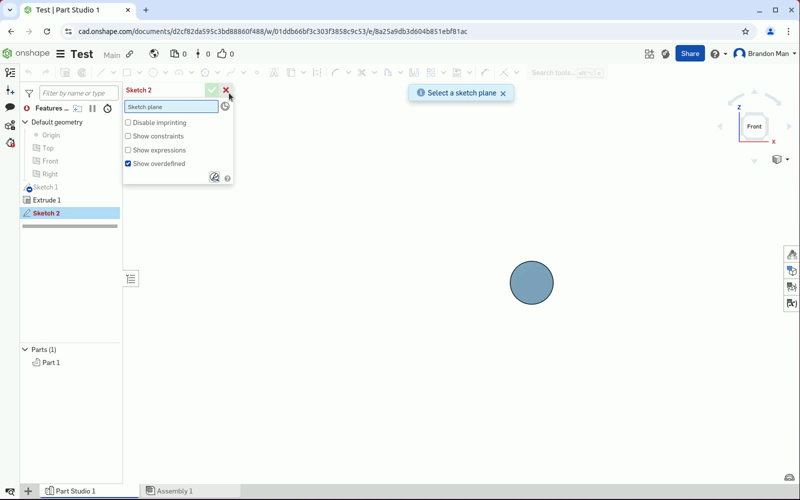
mouse_move(73, 163)
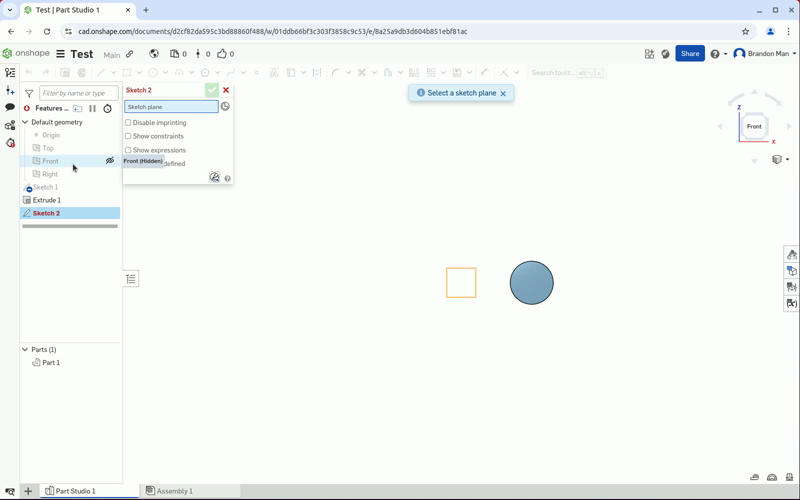
click(73, 163)
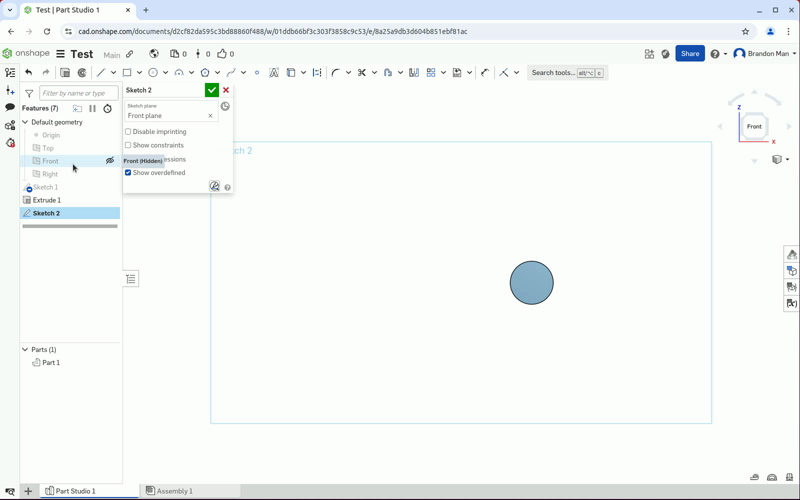
mouse_move(73, 352)
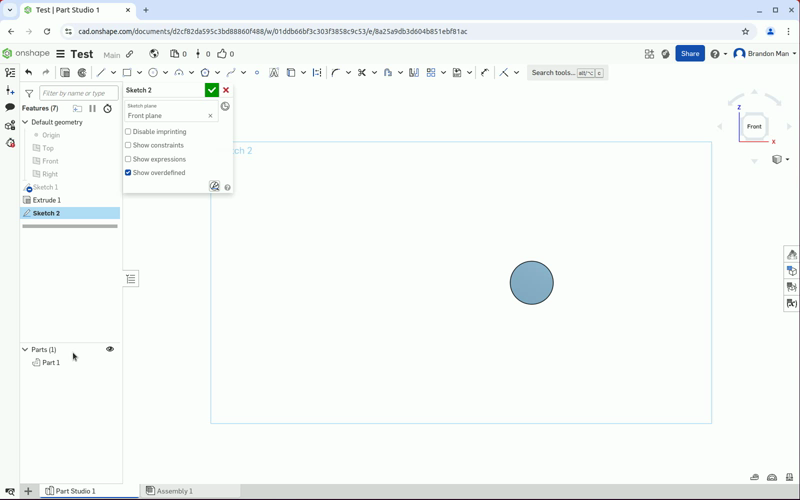
key(y)
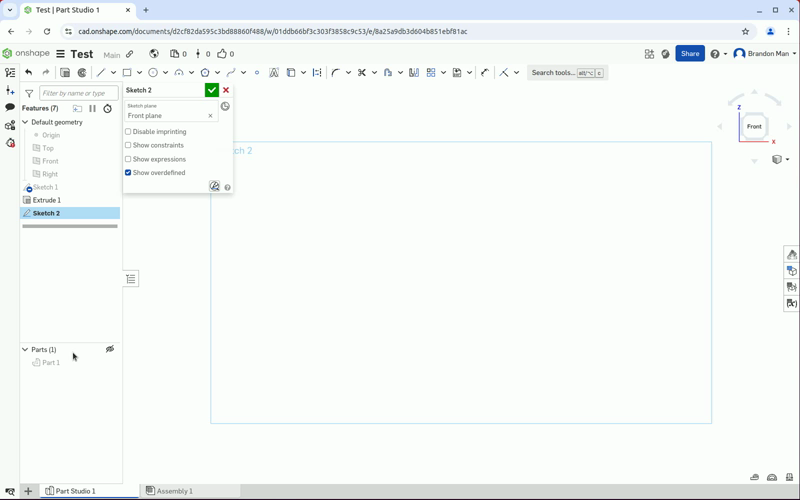
key(a)
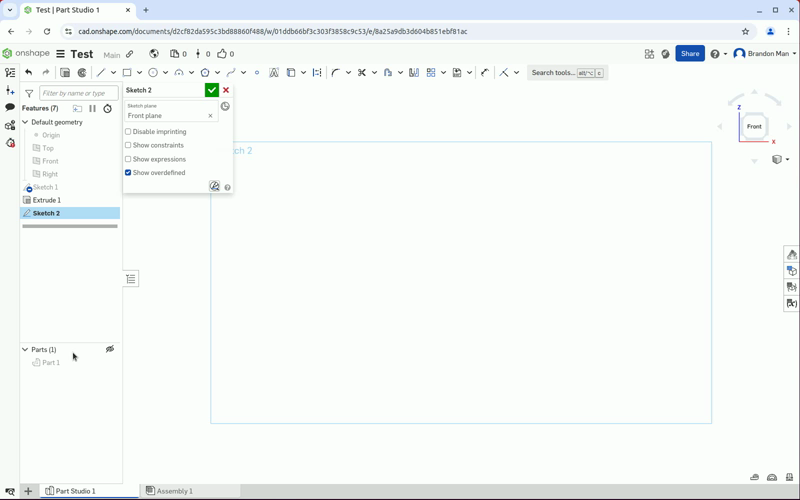
key_down(shift)
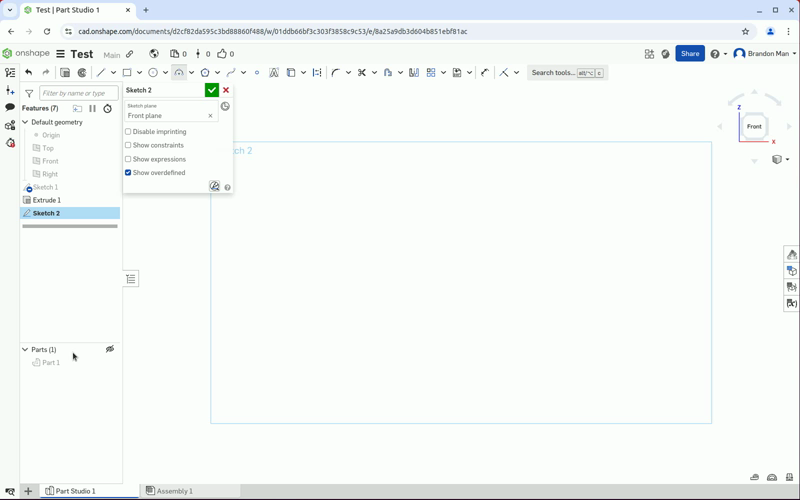
mouse_move(439, 282)
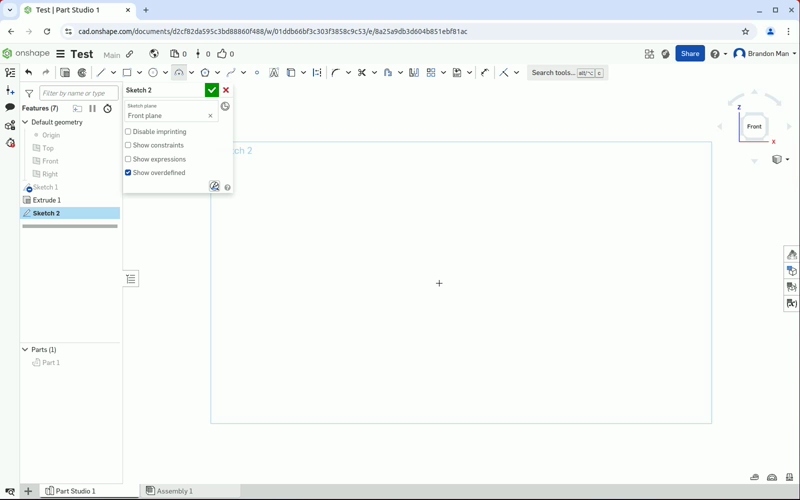
click(439, 282)
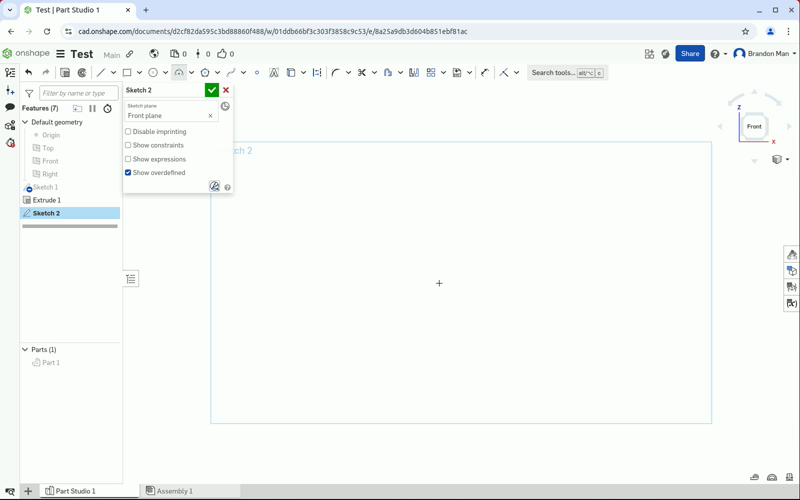
key_up(shift)
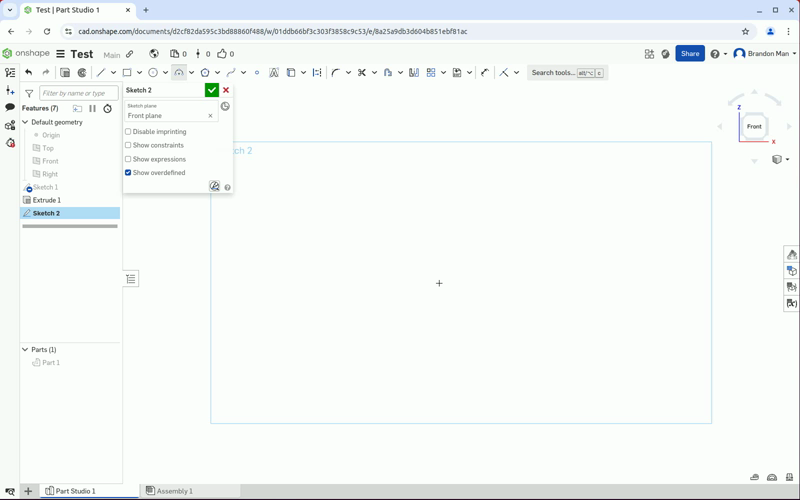
key_down(shift)
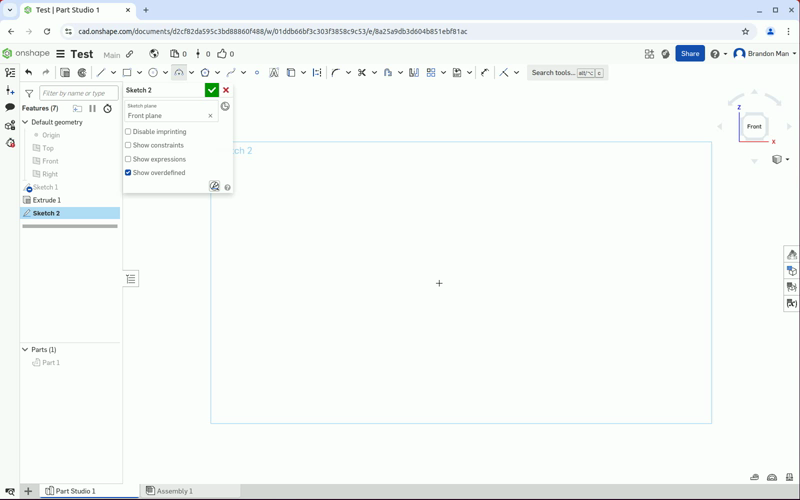
mouse_move(482, 282)
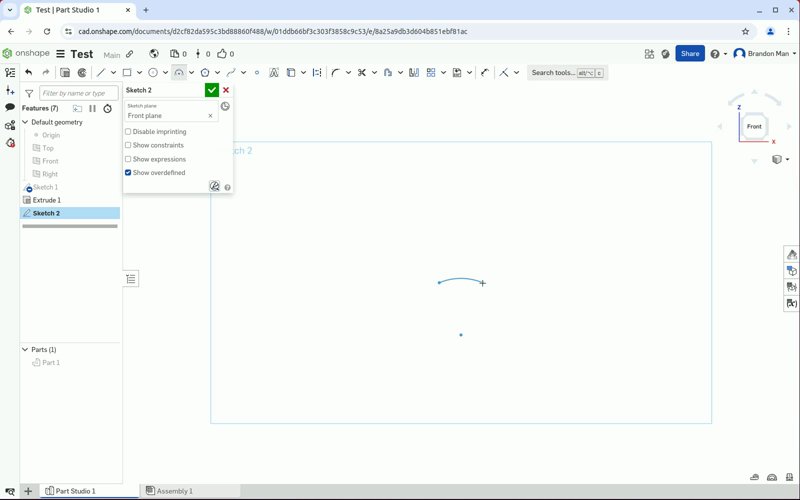
click(482, 282)
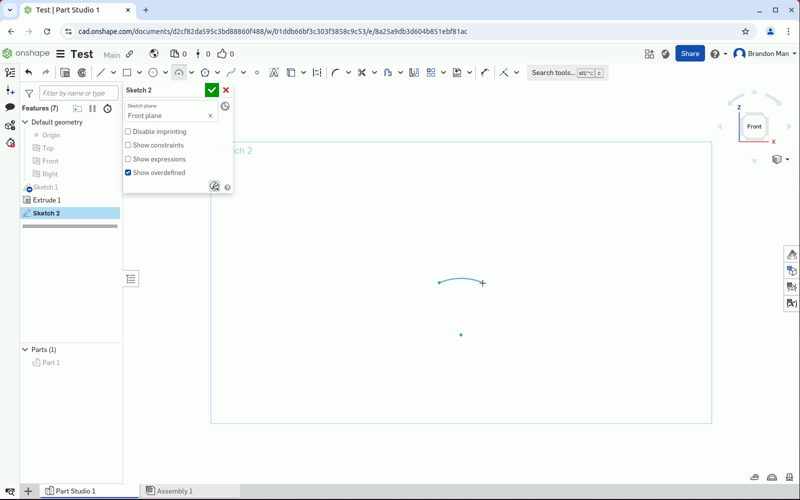
mouse_move(461, 304)
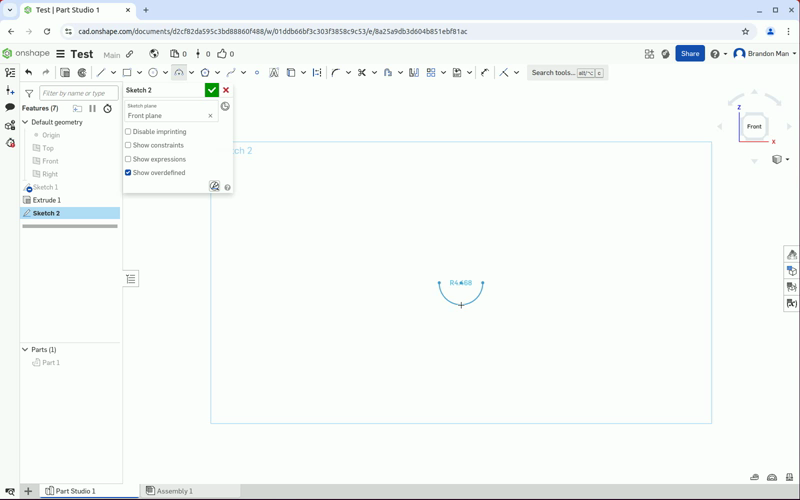
click(461, 304)
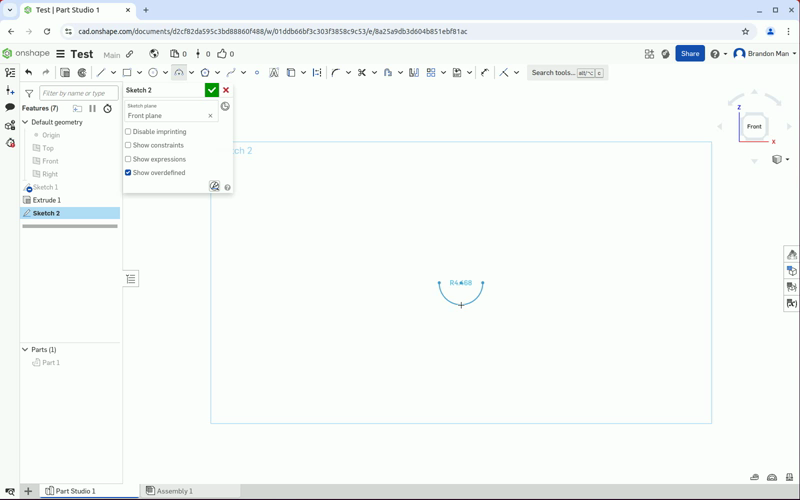
key_up(shift)
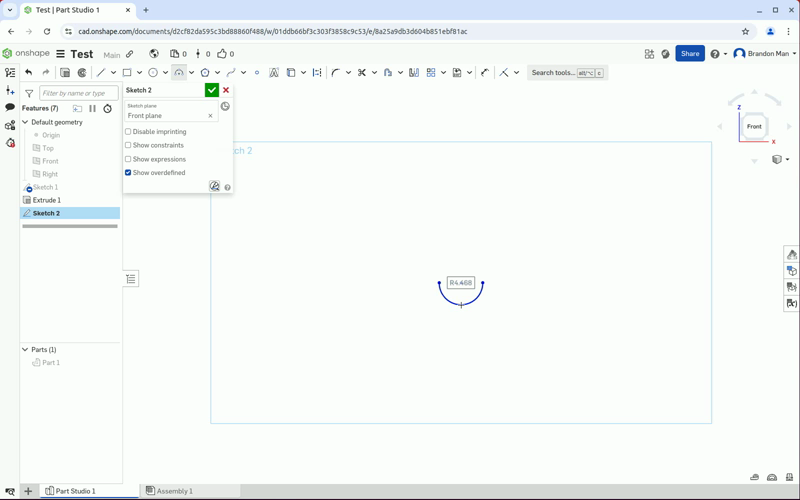
key(esc)
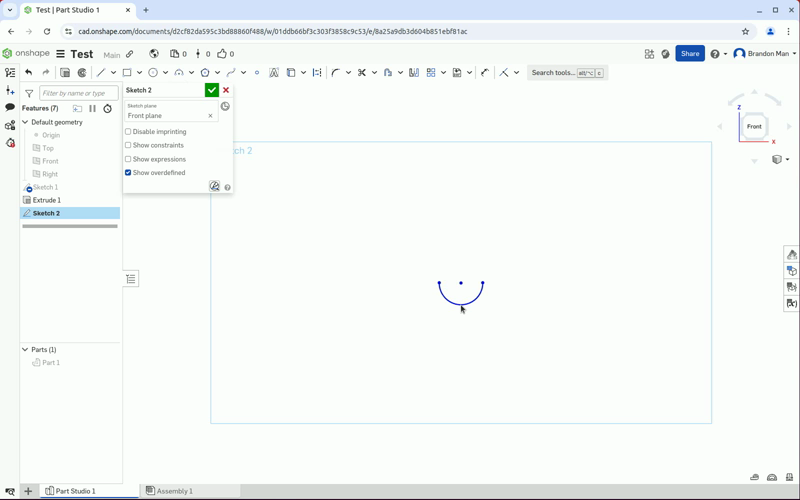
key(l)
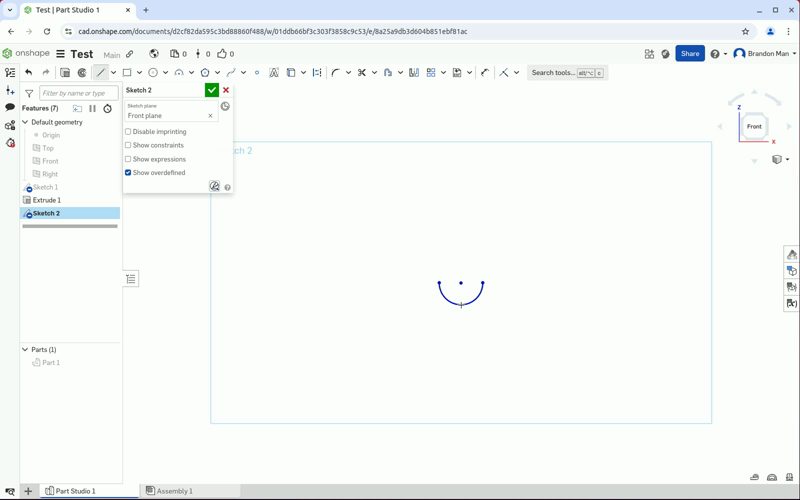
mouse_move(482, 282)
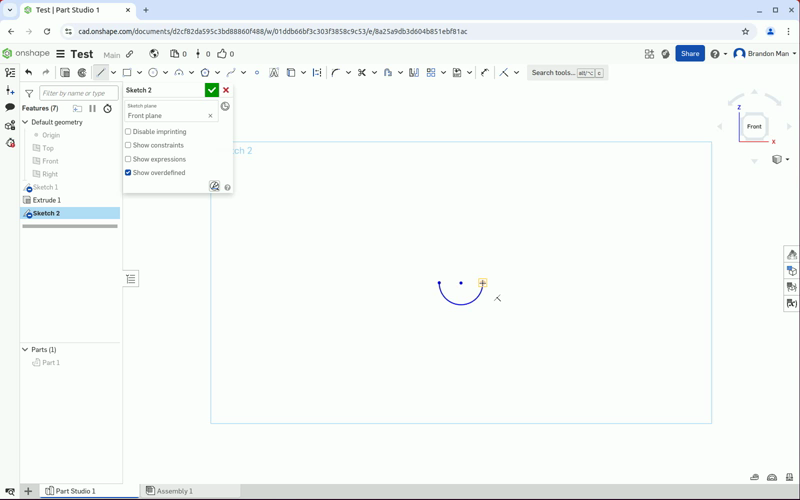
click(482, 282)
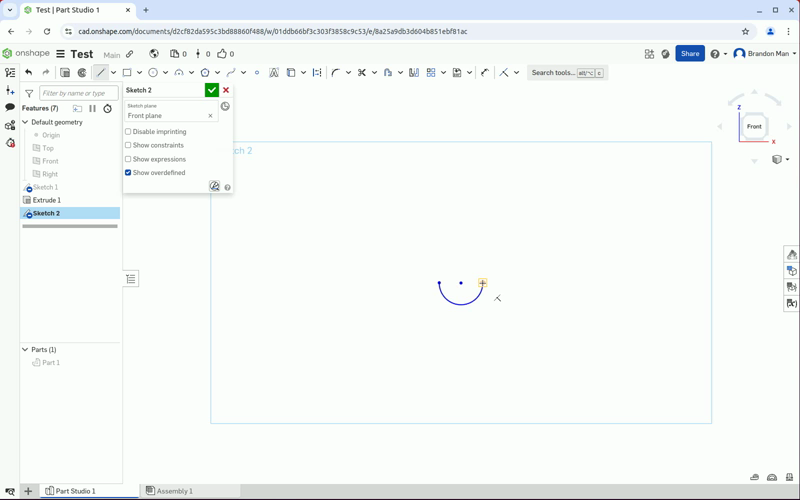
key_down(shift)
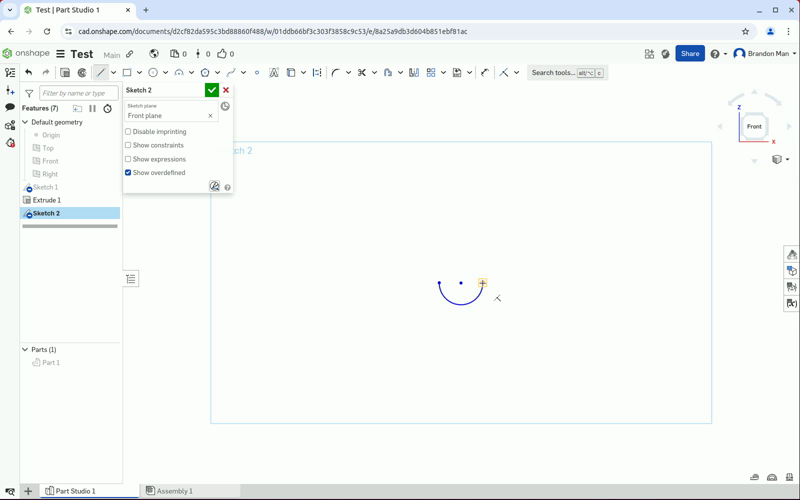
mouse_move(512, 282)
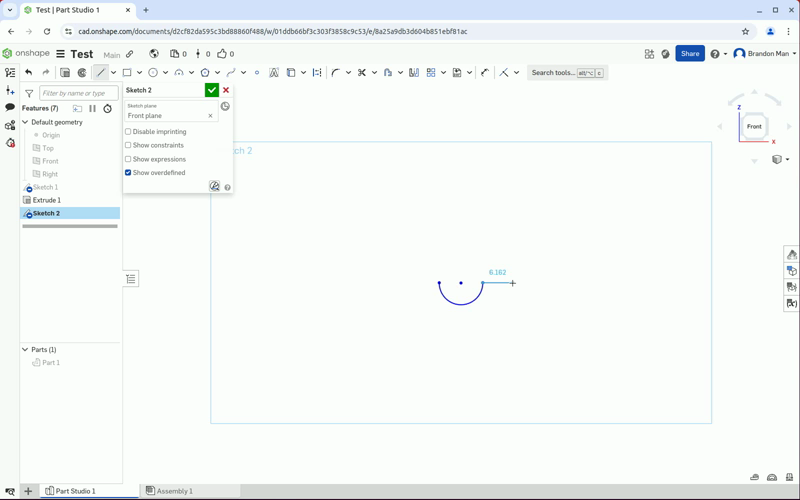
mouse_move(461, 282)
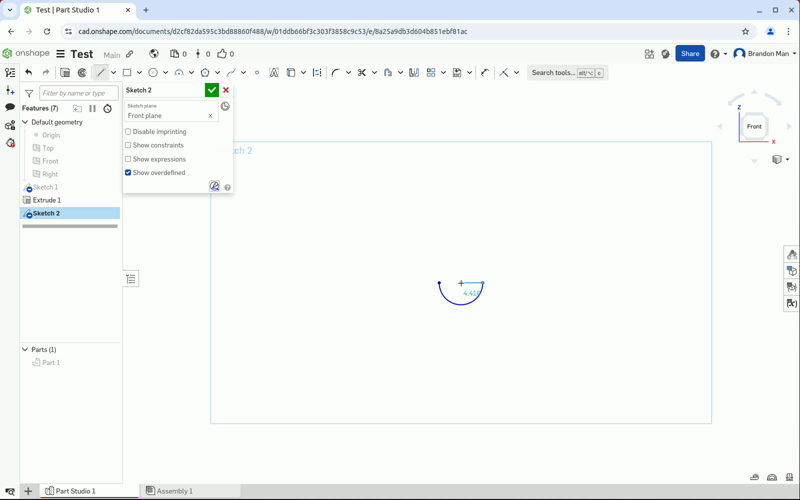
click(461, 282)
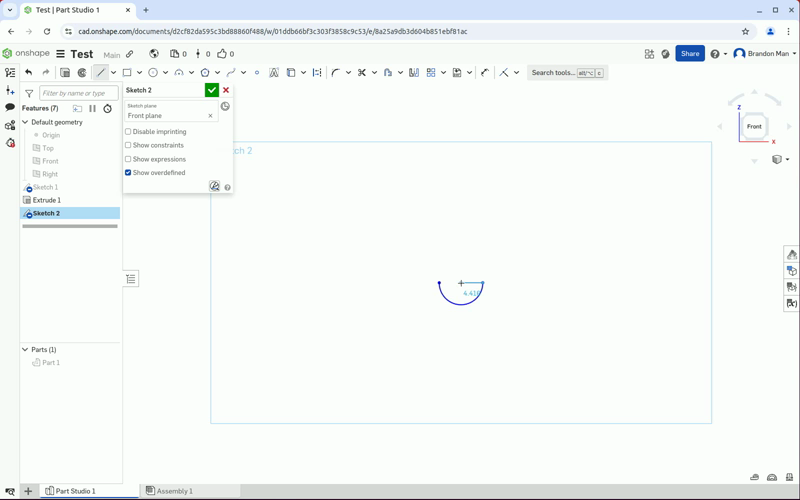
key_up(shift)
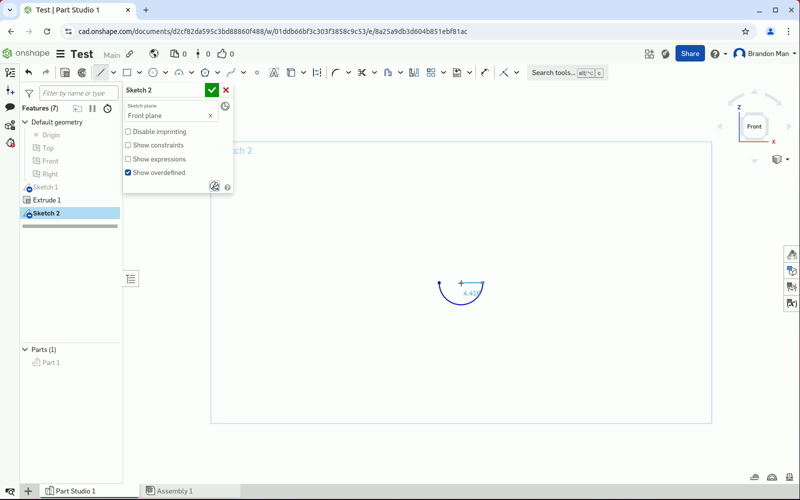
mouse_move(491, 282)
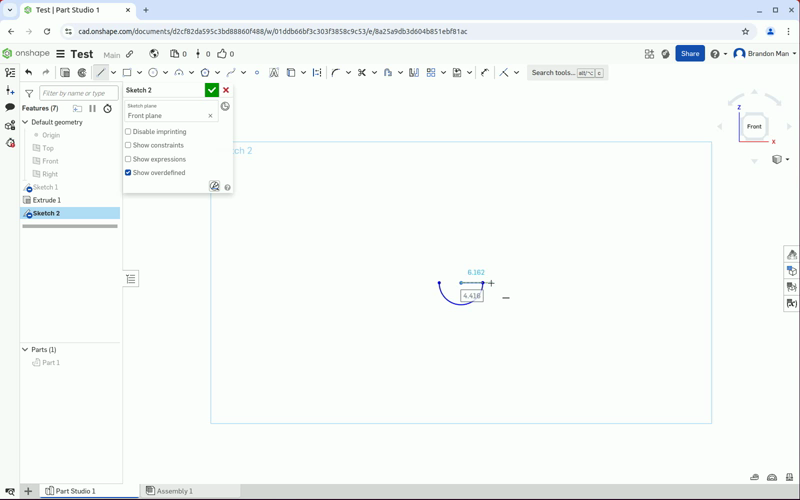
key_down(shift)
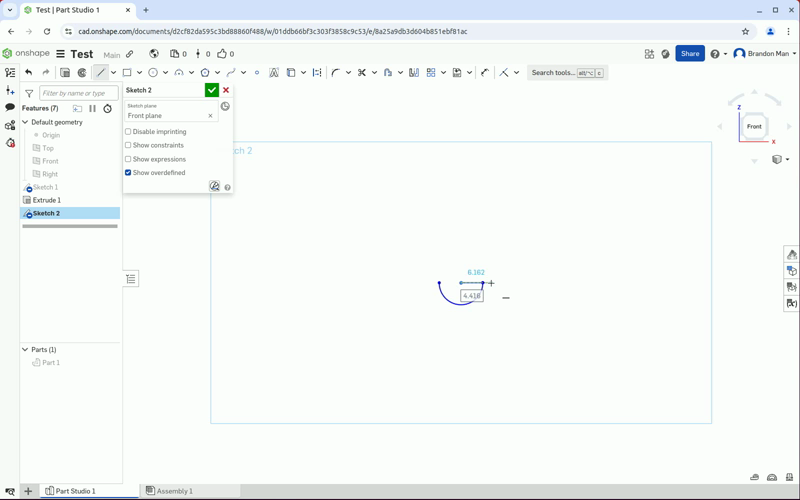
mouse_move(439, 282)
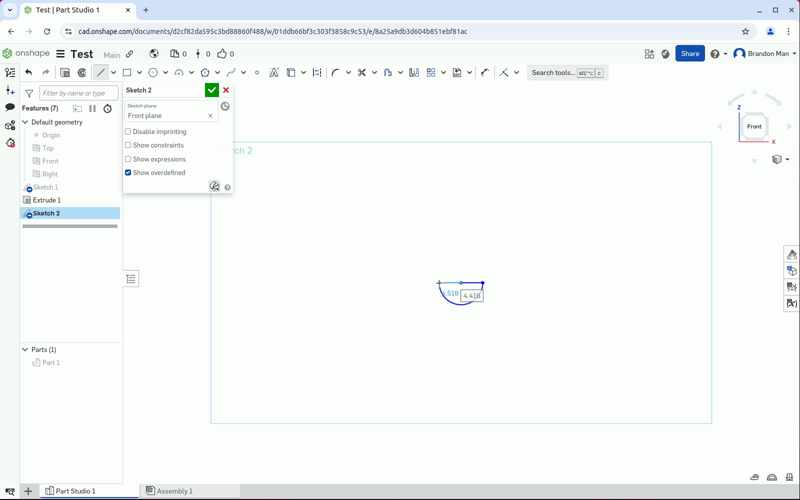
key_up(shift)
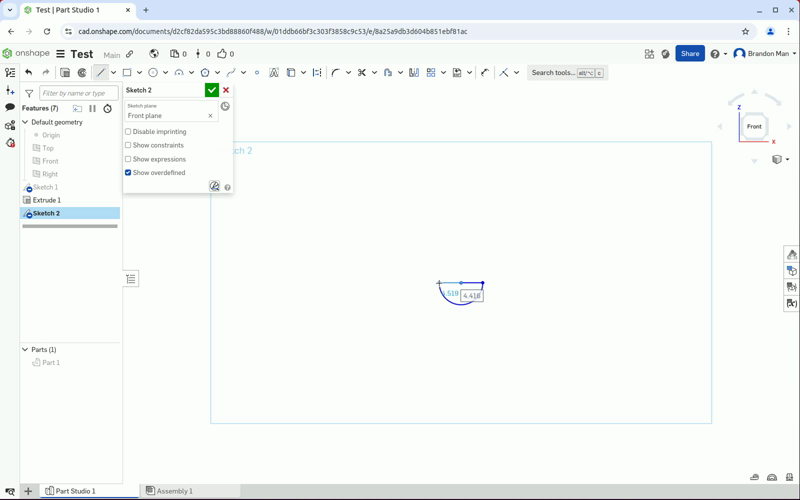
click(439, 282)
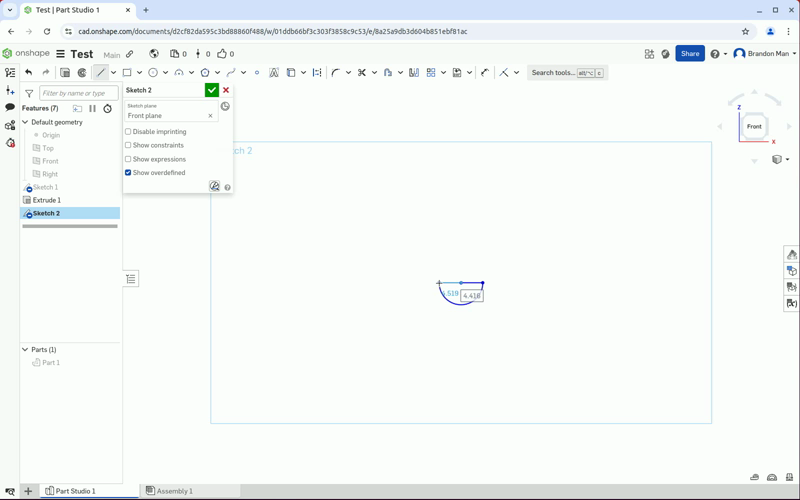
key(esc)
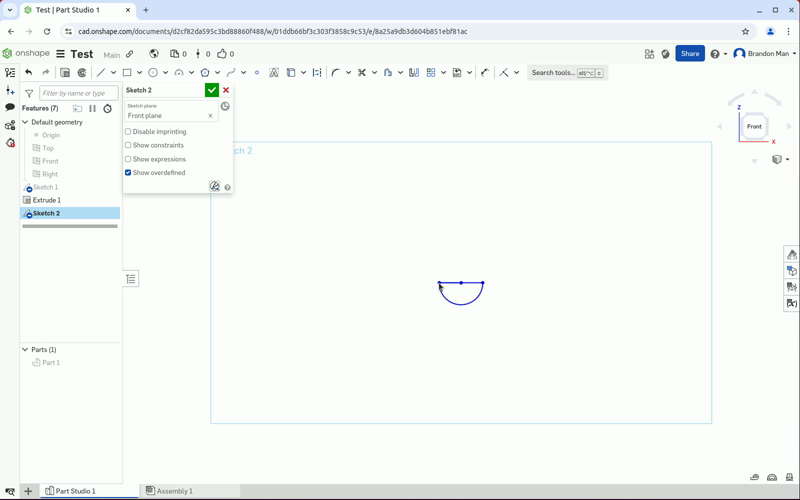
mouse_move(456, 286)
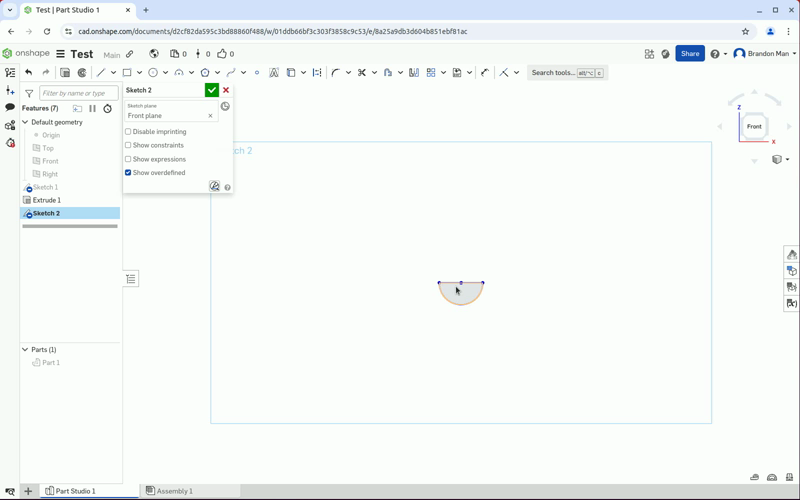
scroll(6)
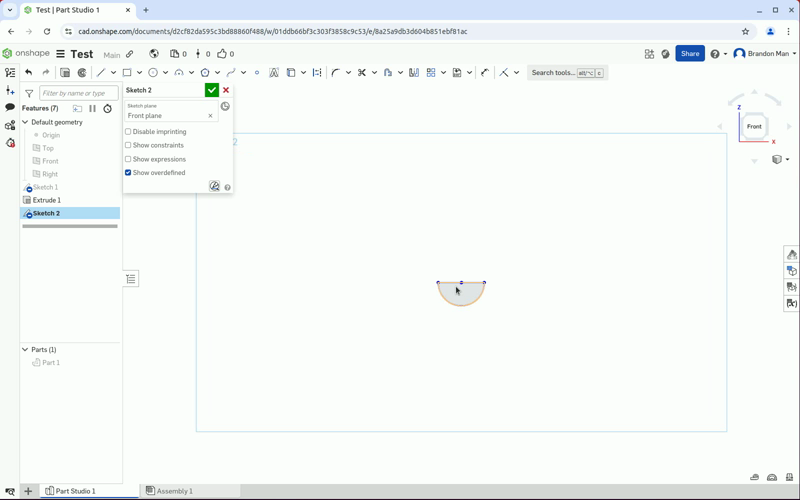
scroll(6)
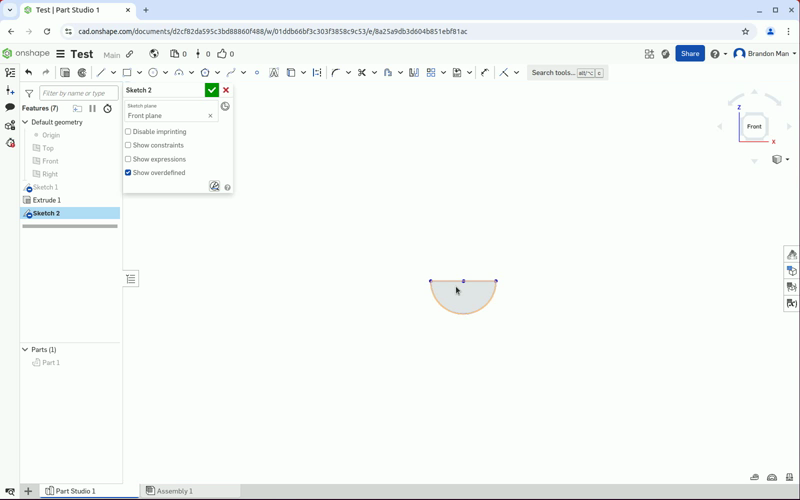
scroll(6)
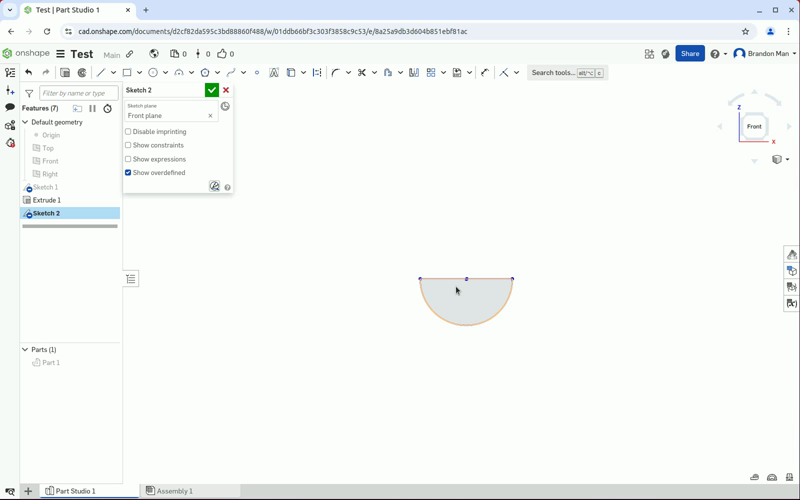
scroll(6)
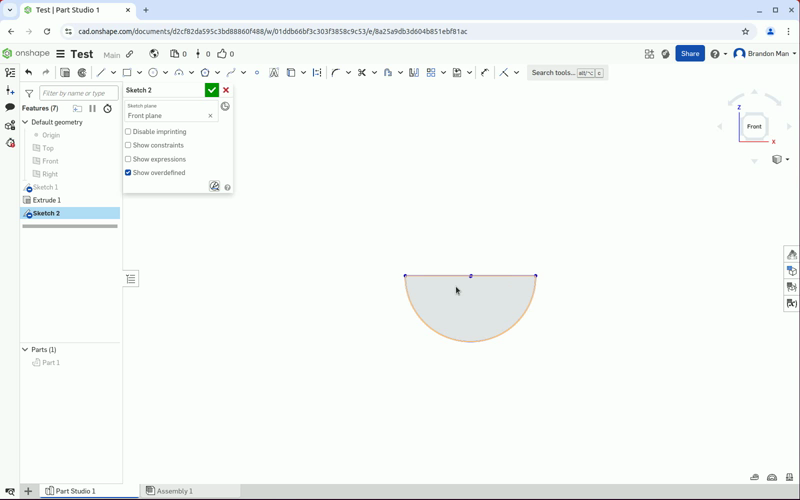
scroll(6)
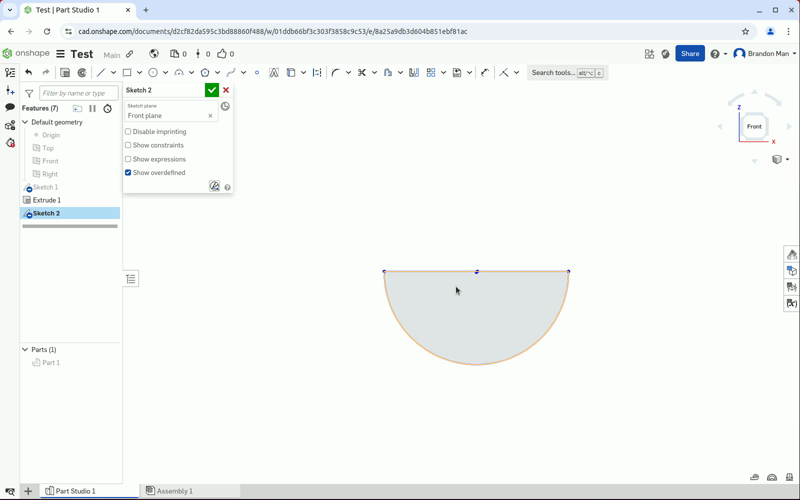
scroll(6)
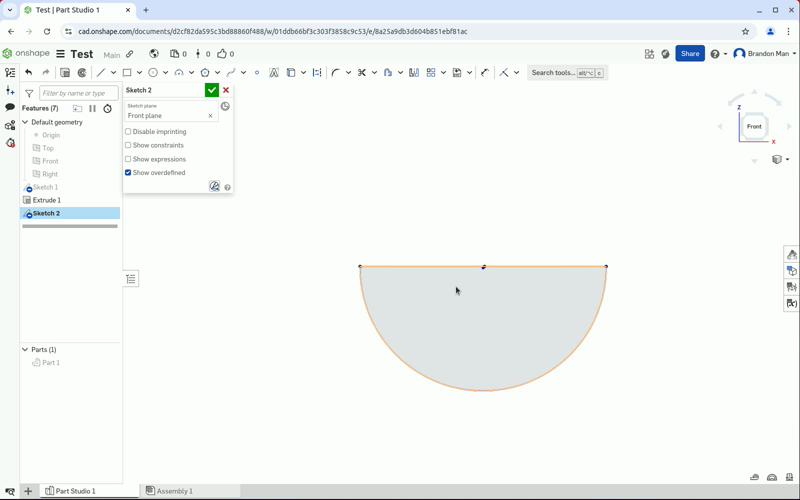
scroll(6)
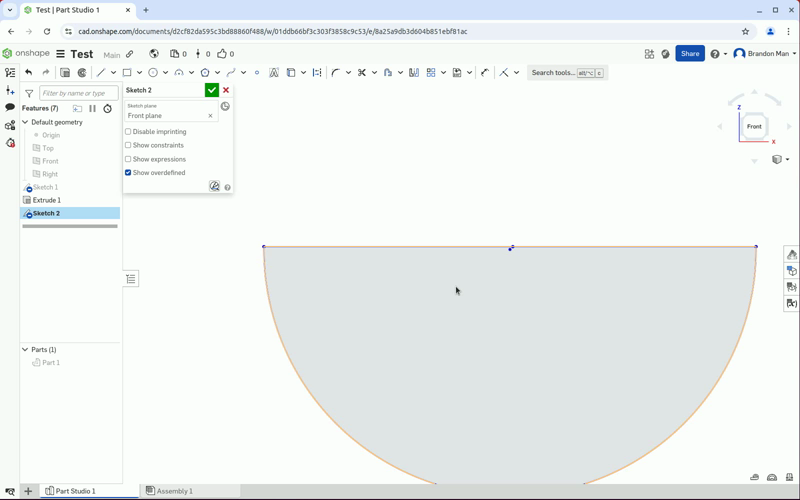
click(456, 286)
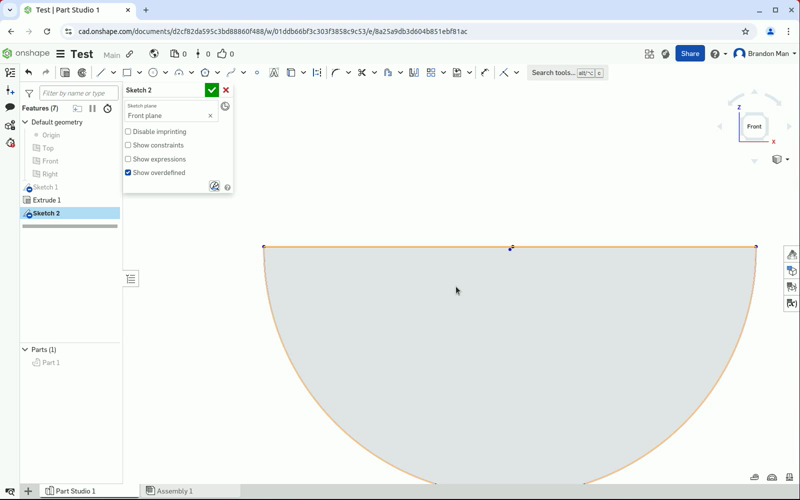
scroll(-6)
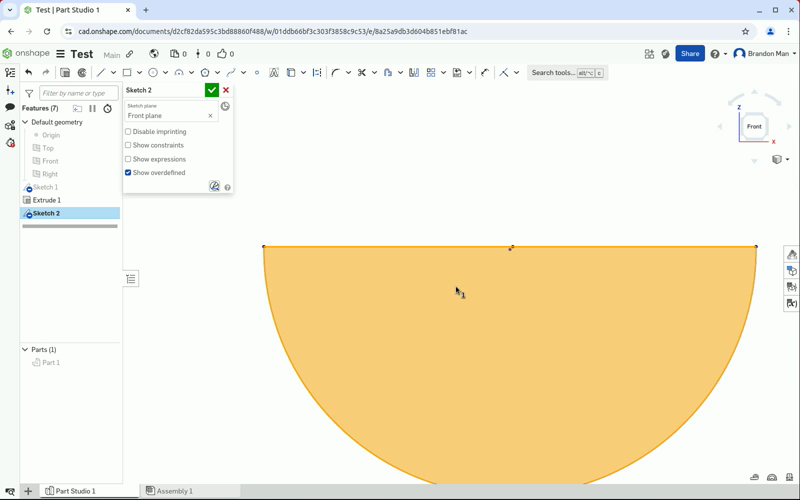
scroll(-6)
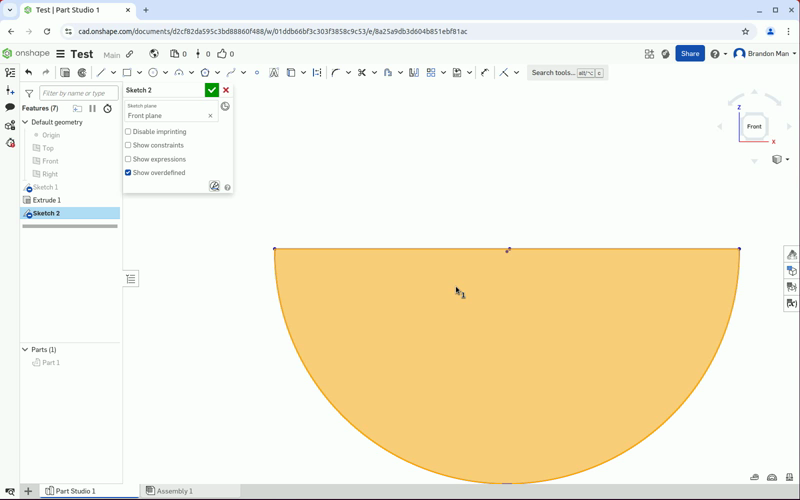
scroll(-6)
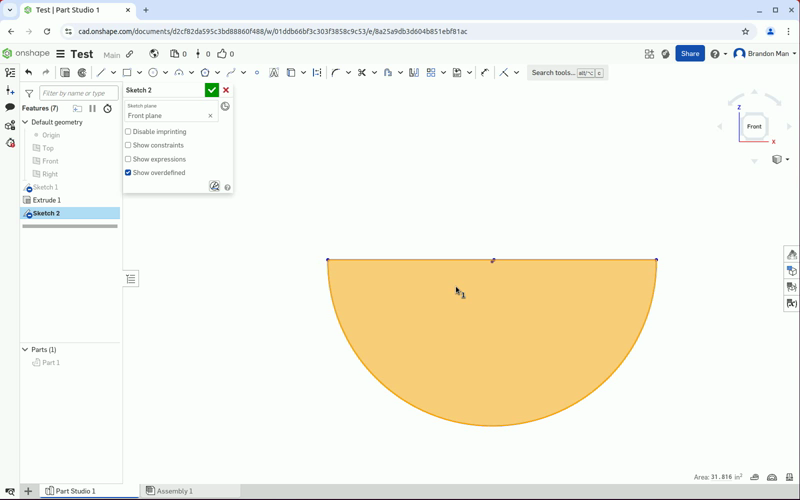
scroll(-6)
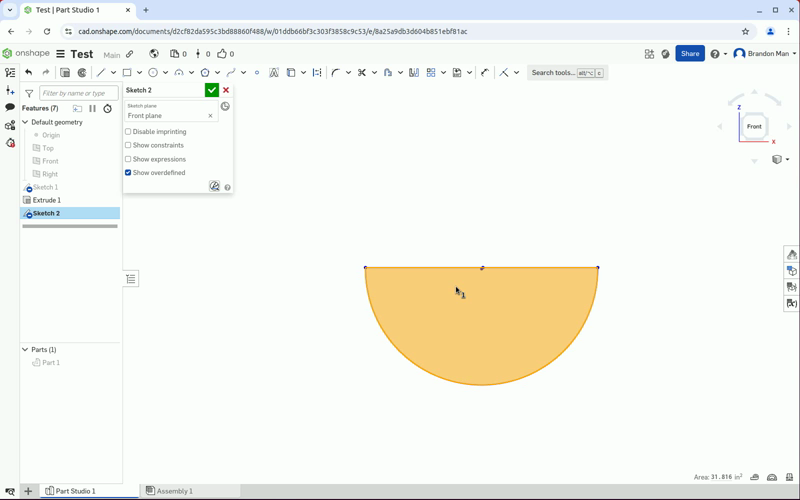
scroll(-6)
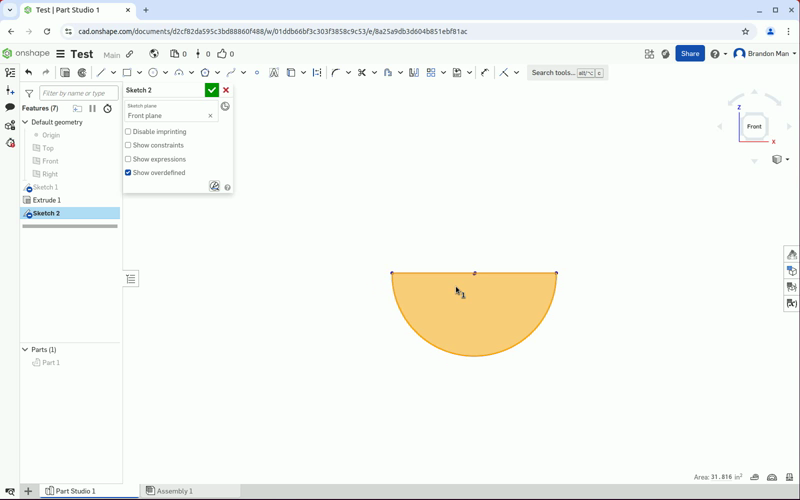
scroll(-6)
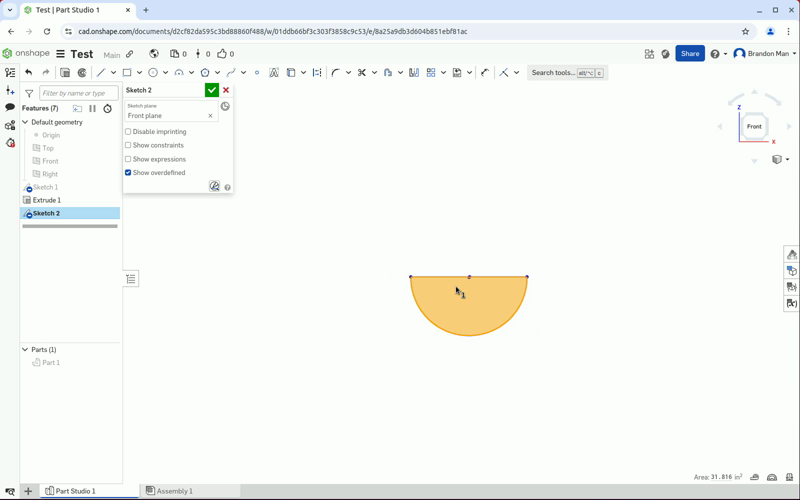
scroll(-6)
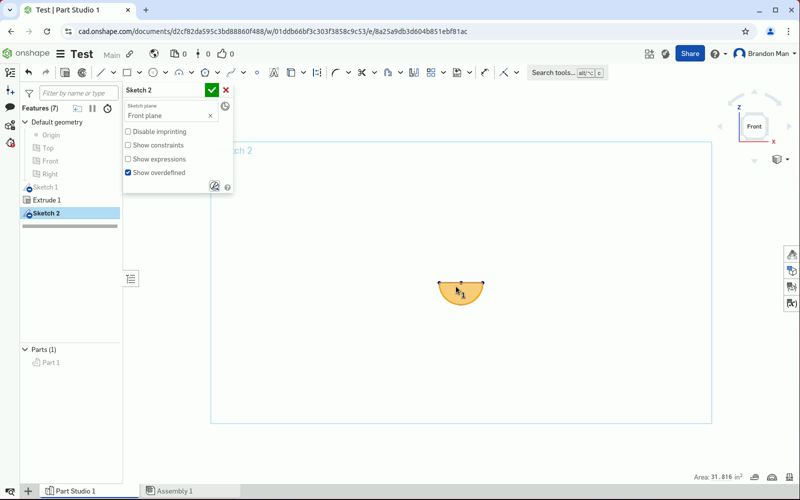
mouse_move(73, 352)
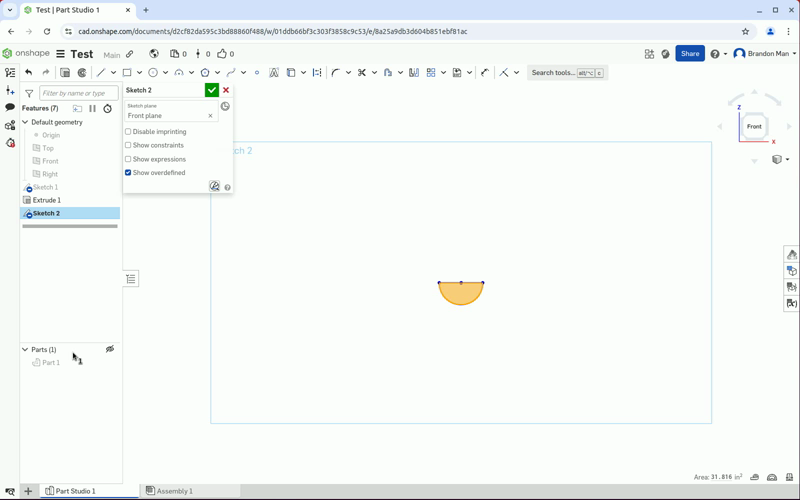
key(shift+y)
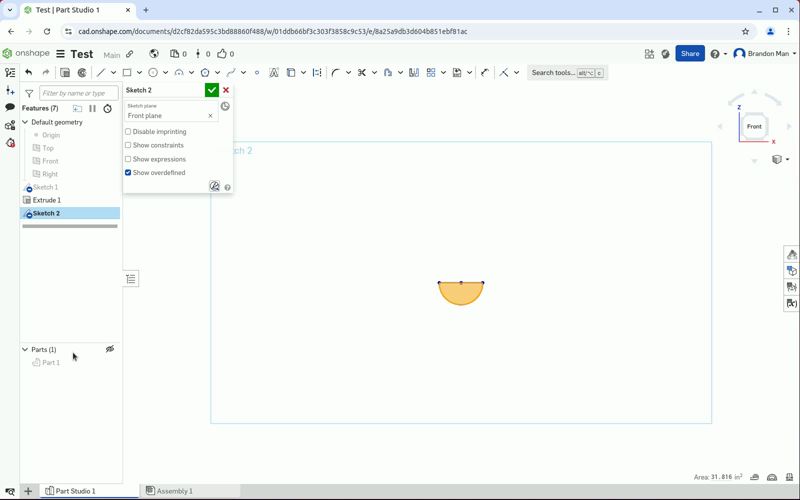
key(shift+e)
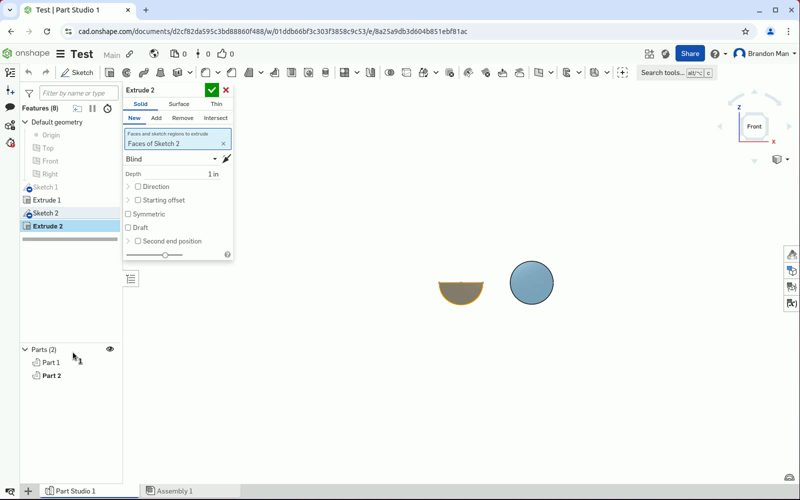
mouse_move(143, 106)
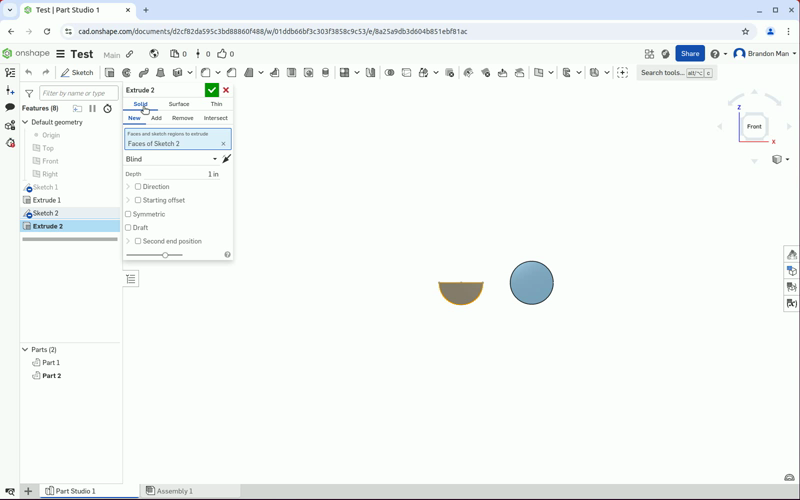
click(143, 106)
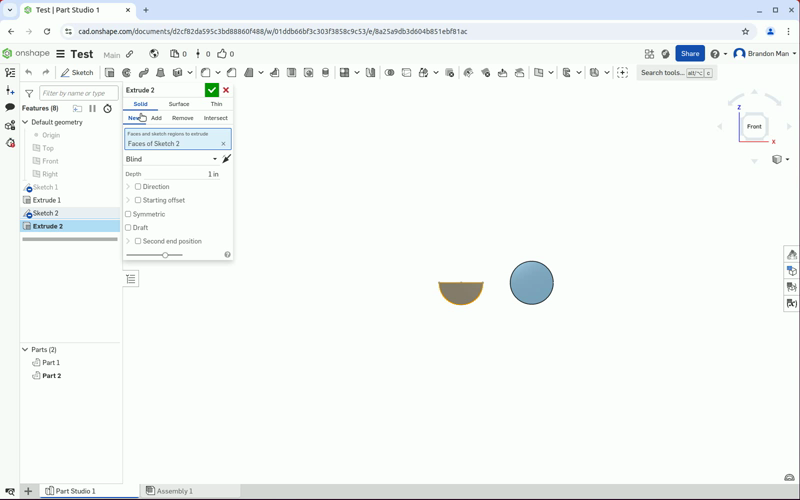
mouse_move(137, 120)
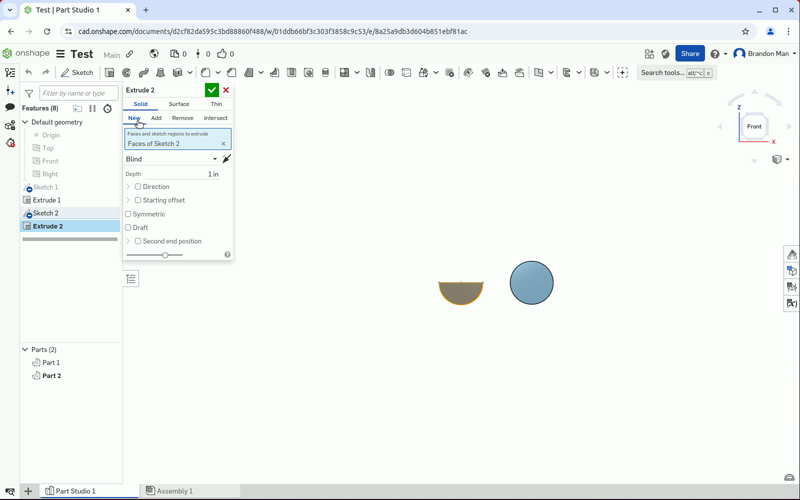
click(137, 120)
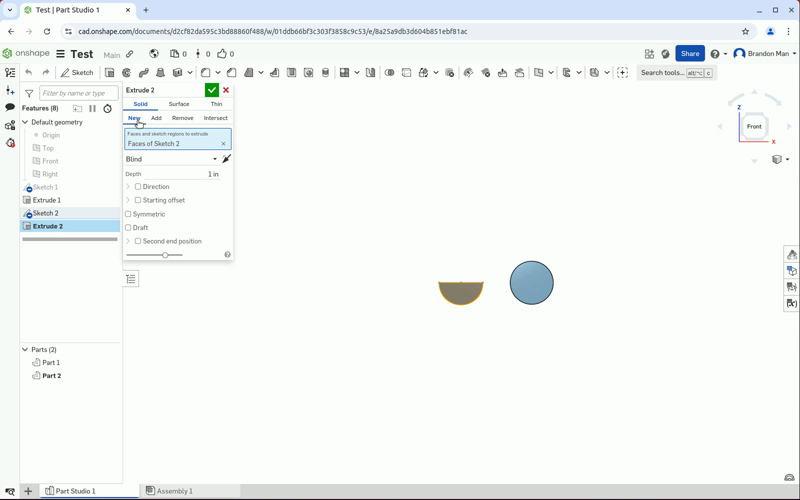
key(tab, 4)
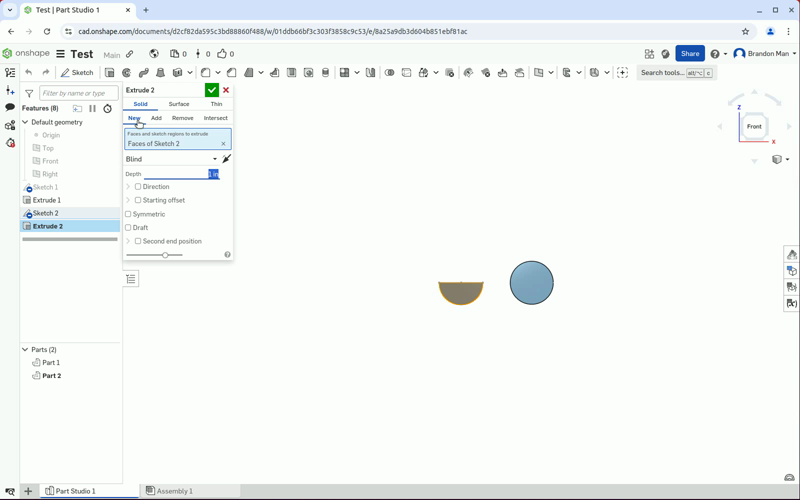
text(17.331)
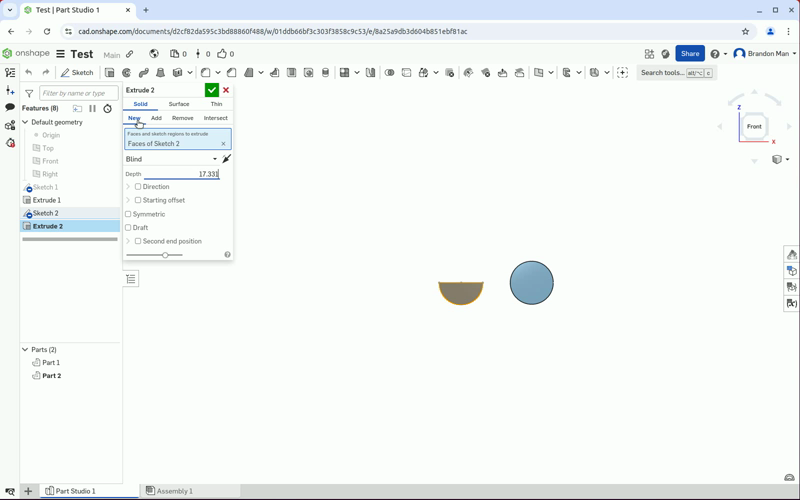
key(enter)
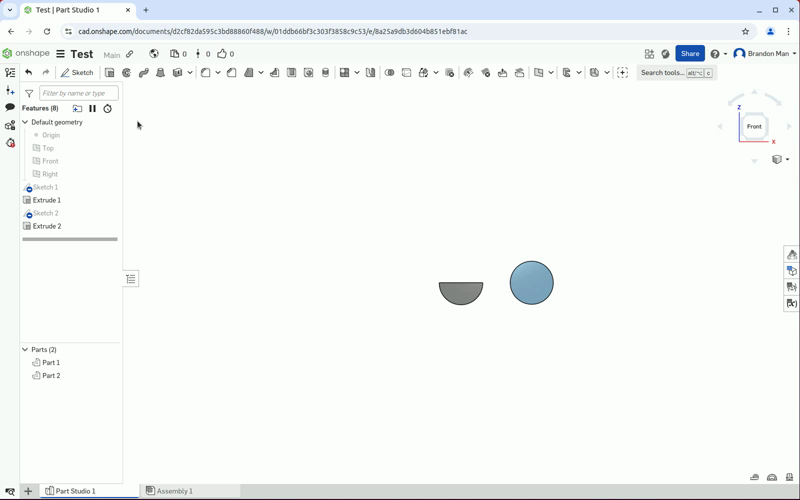
key(shift+h)
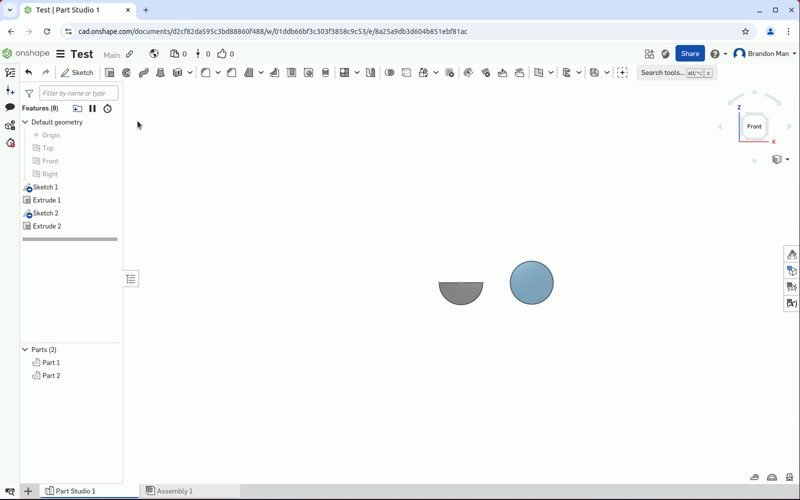
key(shift+h)
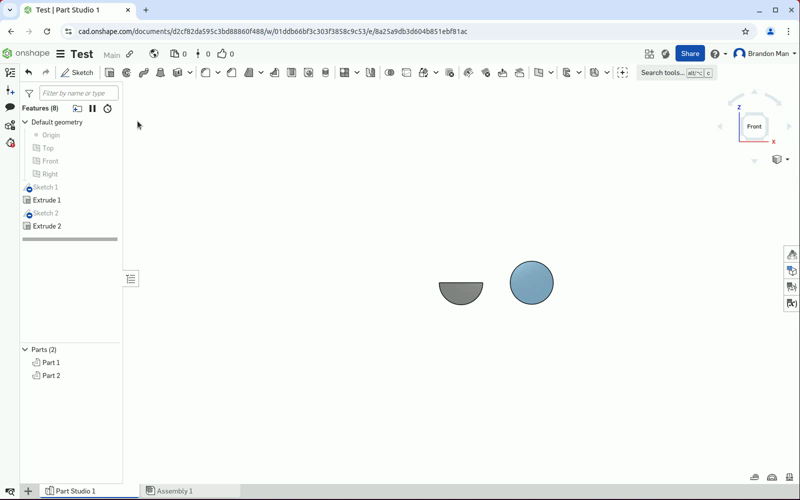
mouse_move(73, 189)
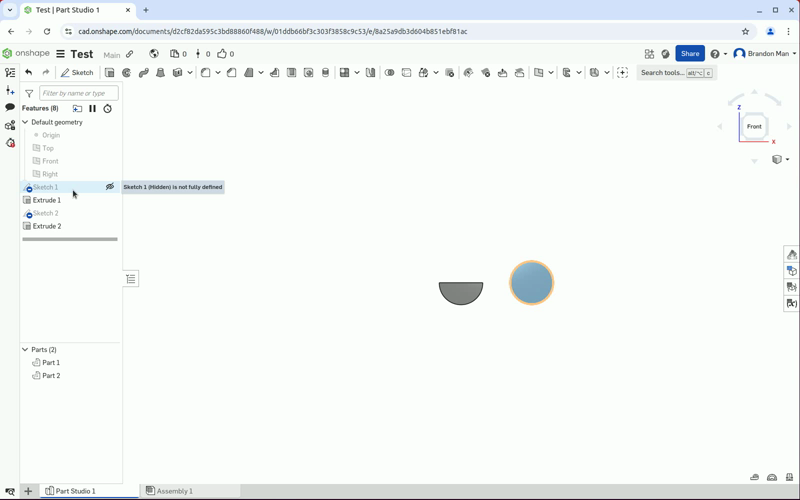
click(73, 189)
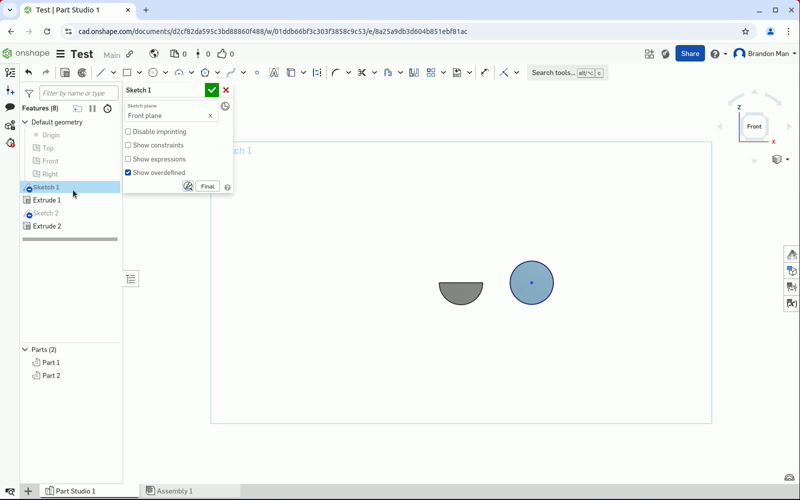
mouse_move(229, 92)
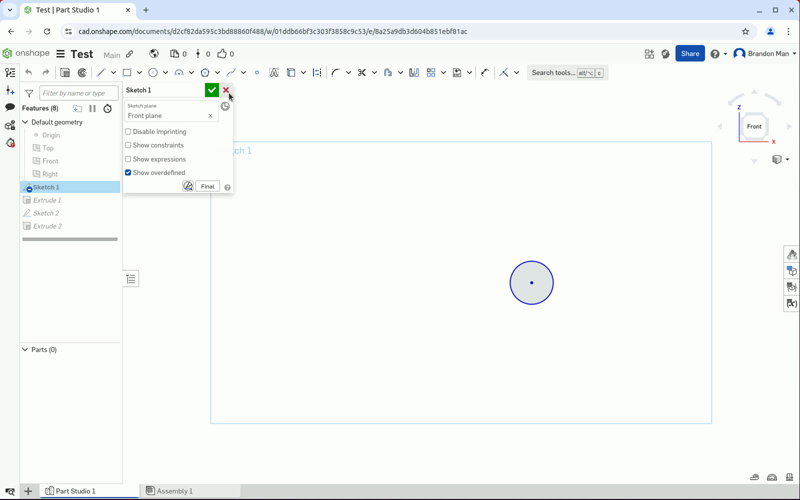
click(229, 92)
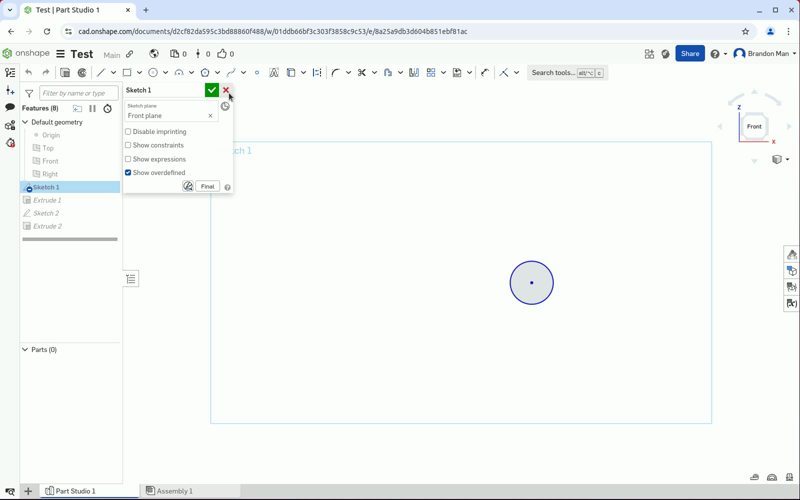
key(shift+s)
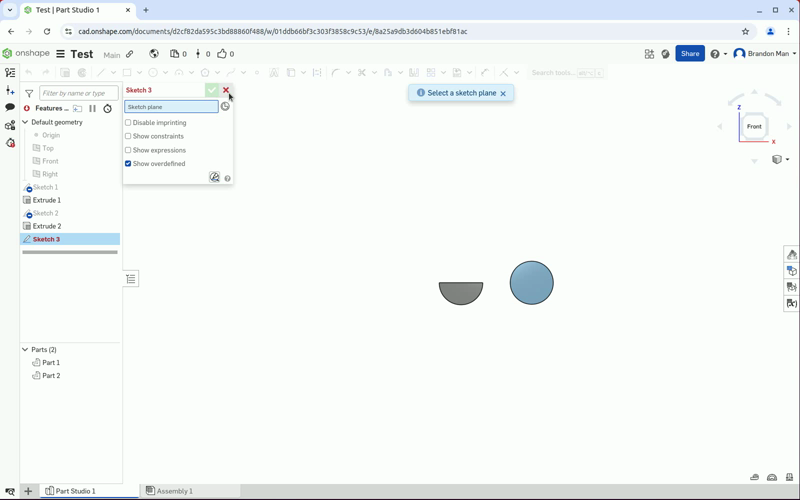
mouse_move(73, 163)
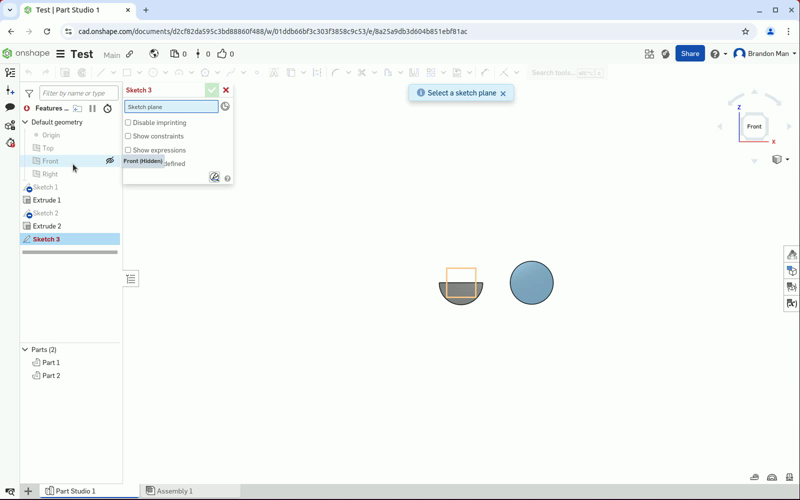
click(73, 163)
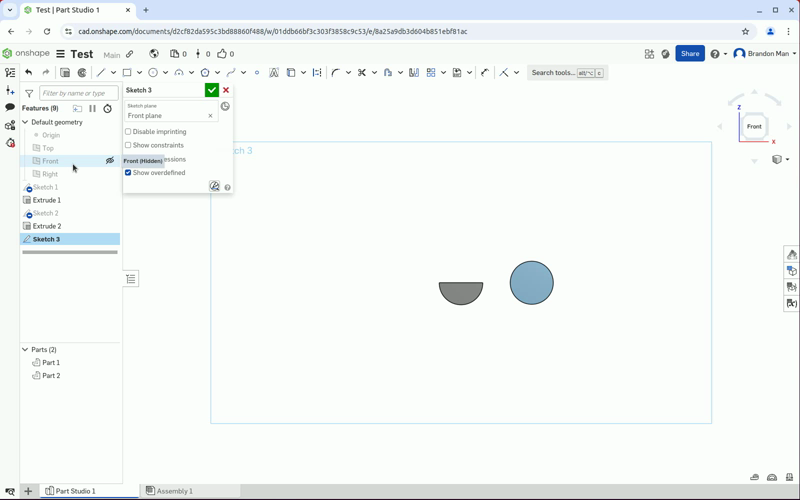
mouse_move(73, 352)
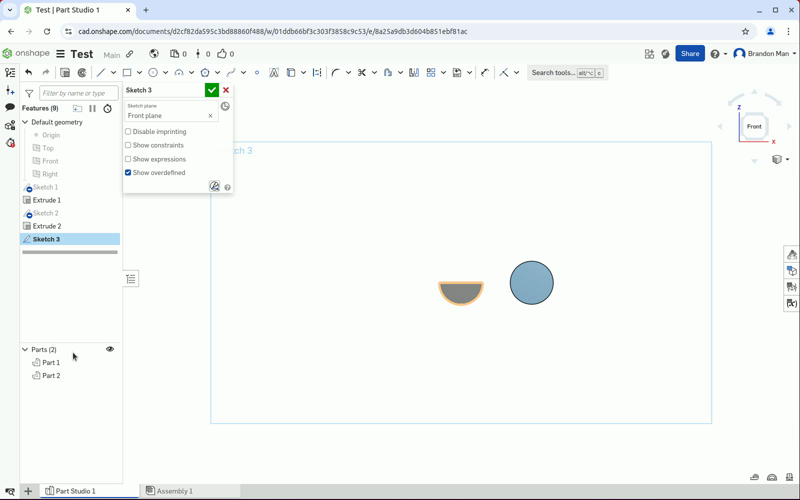
key(y)
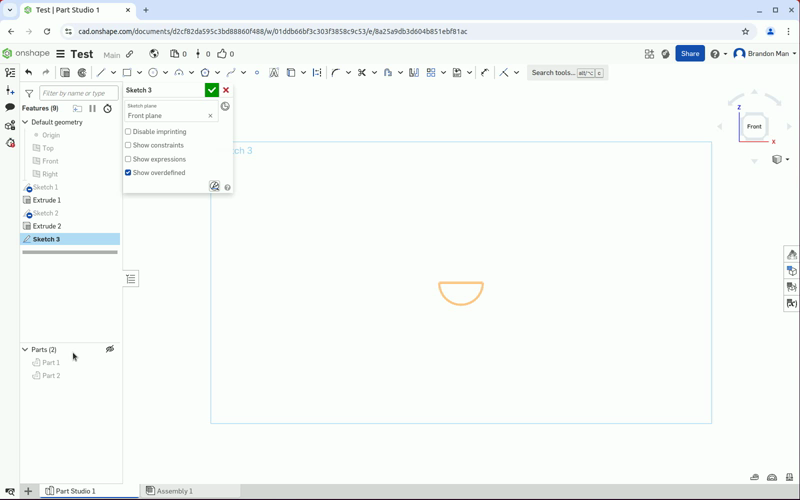
key(c)
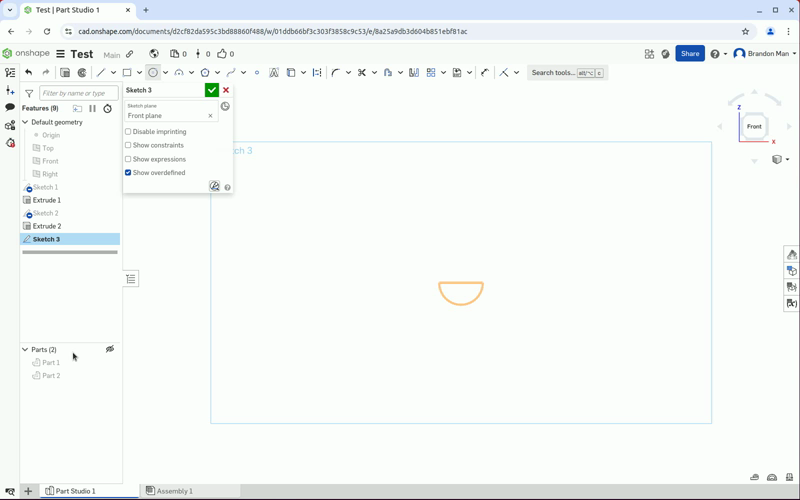
key_down(shift)
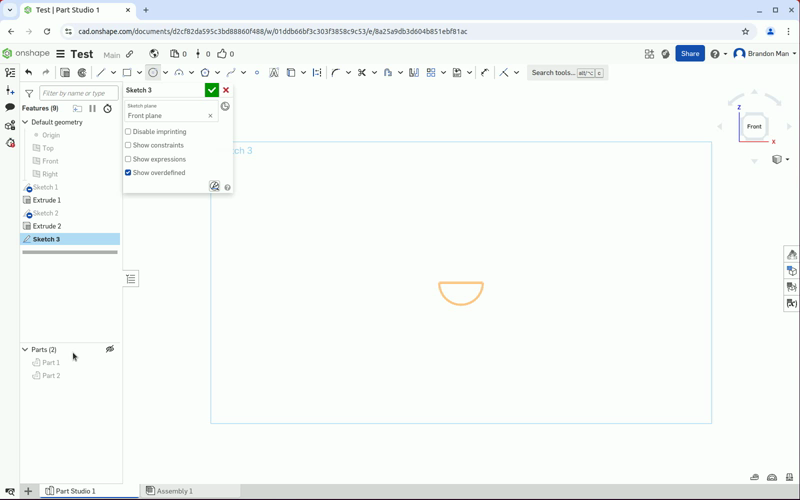
mouse_move(391, 282)
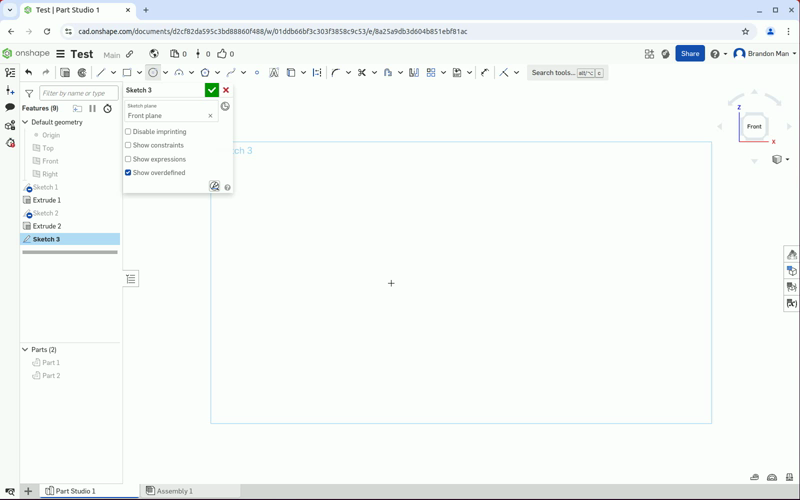
click(391, 282)
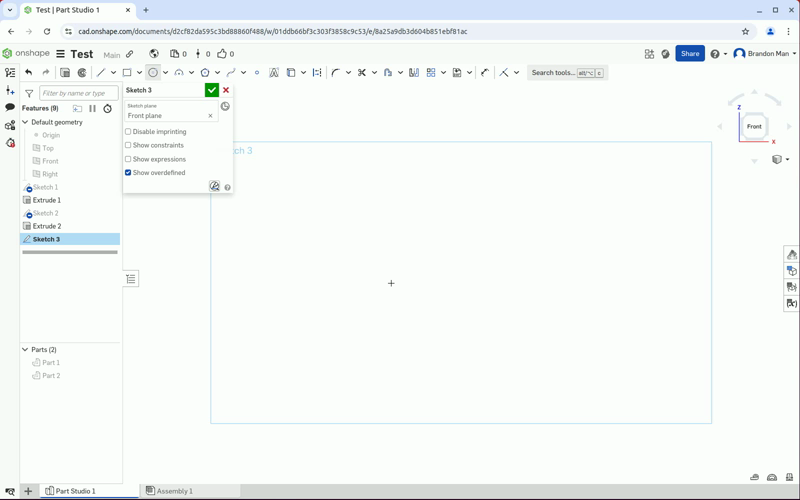
key_up(shift)
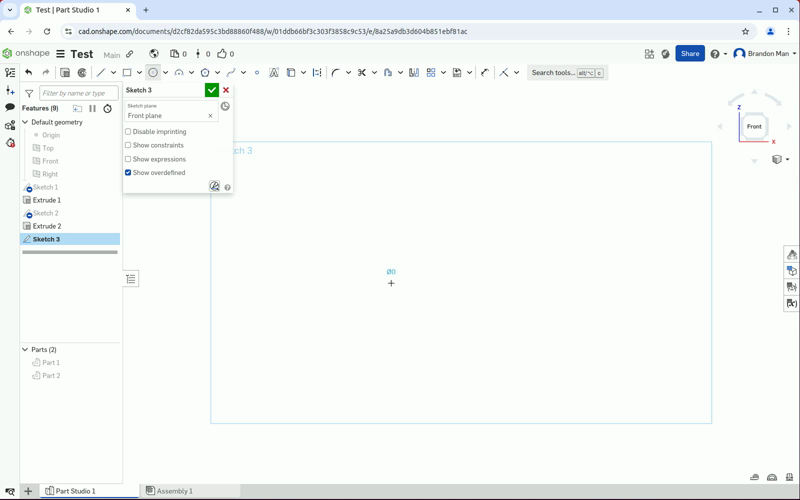
mouse_move(412, 282)
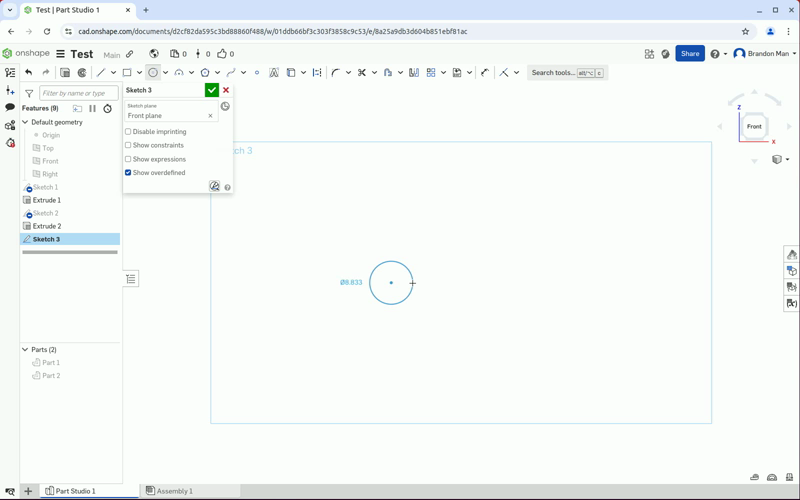
click(412, 282)
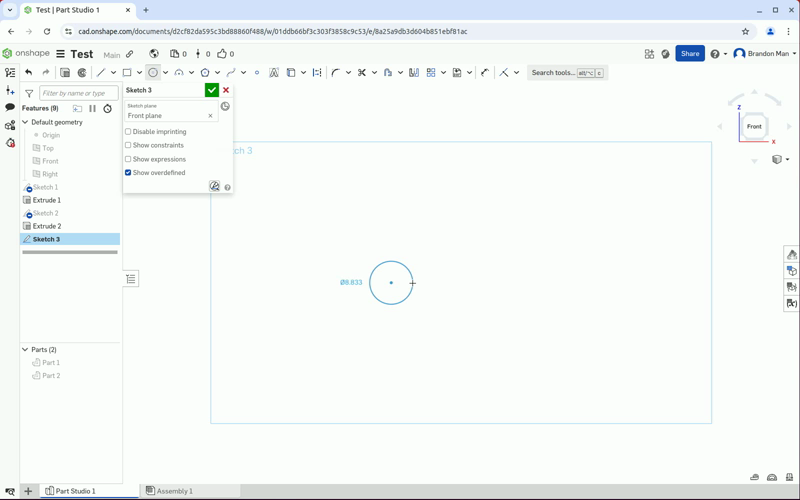
key(esc)
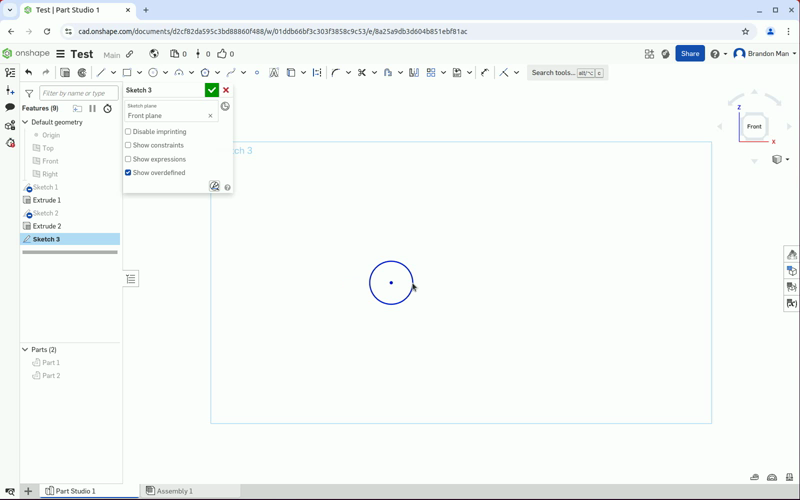
mouse_move(385, 298)
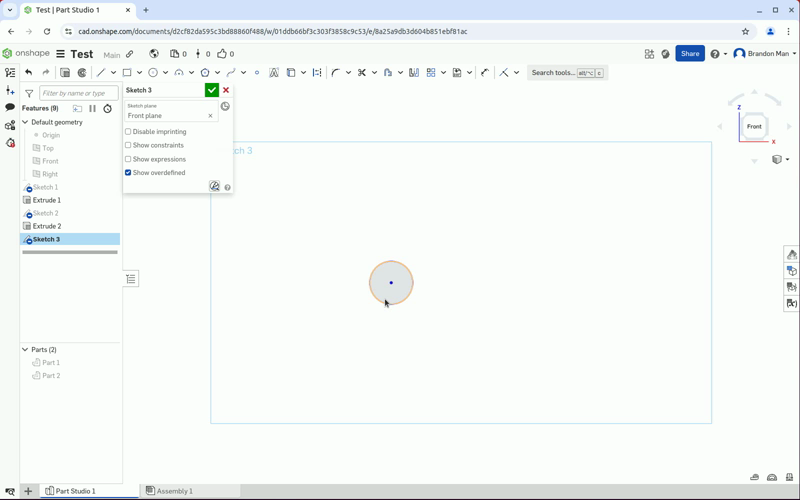
scroll(6)
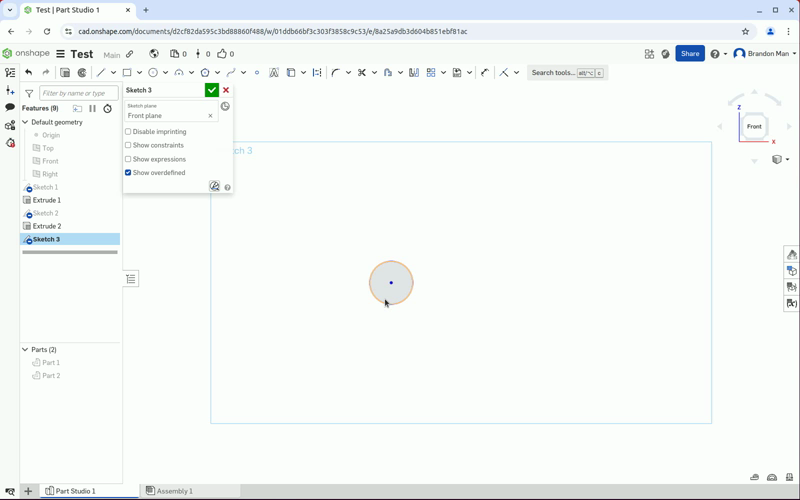
scroll(6)
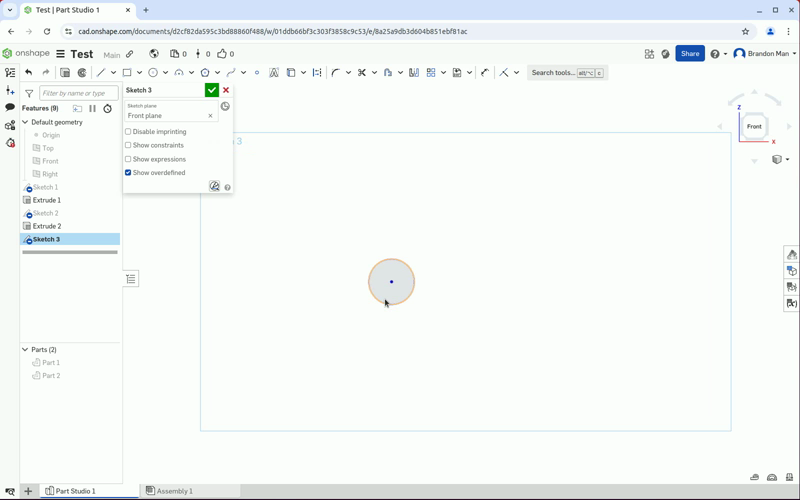
scroll(6)
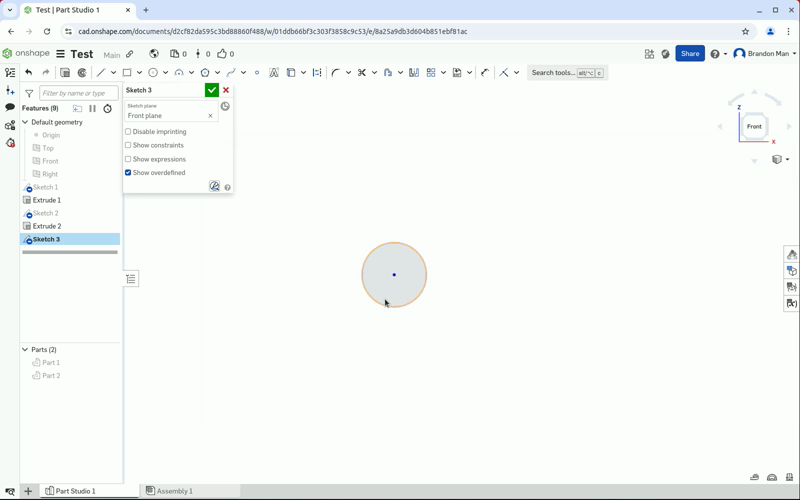
scroll(6)
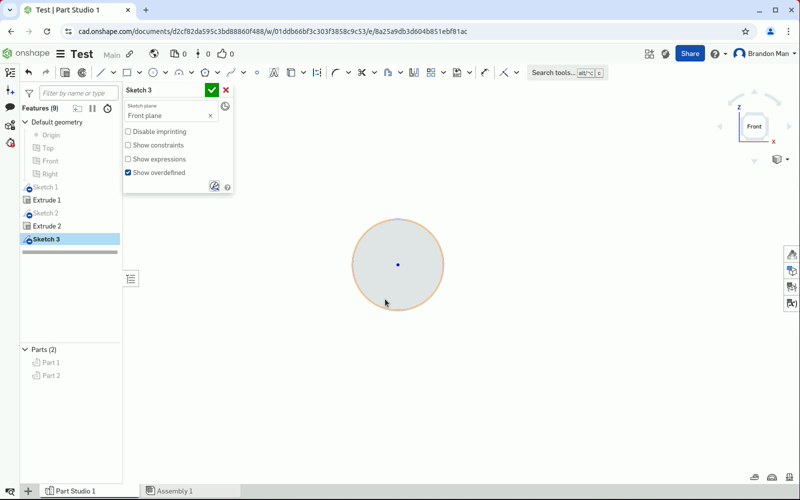
scroll(6)
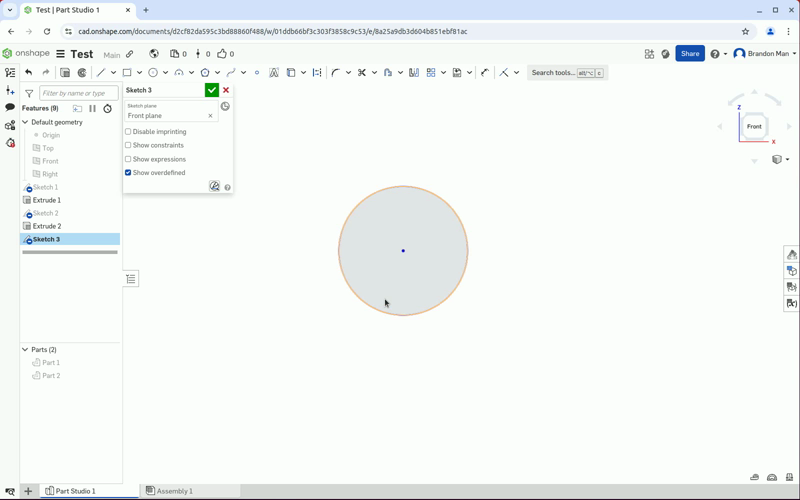
scroll(6)
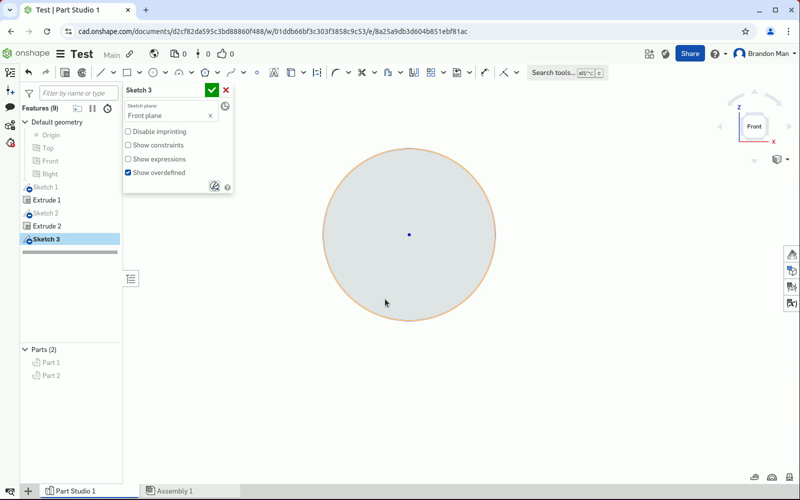
scroll(6)
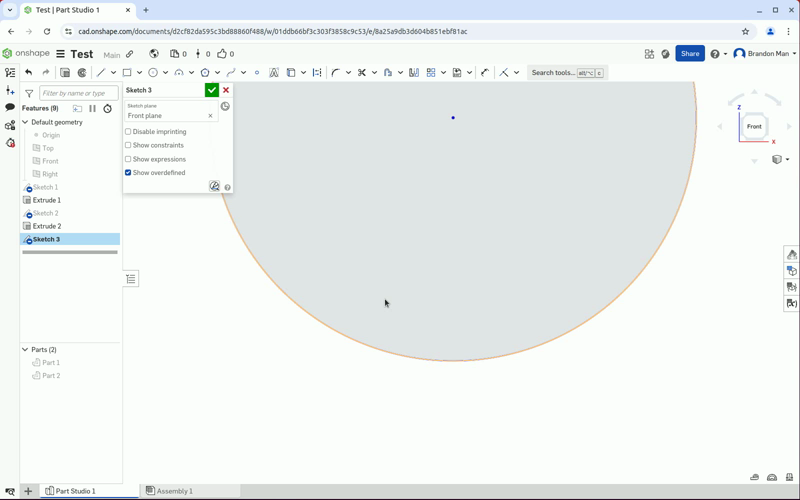
click(385, 298)
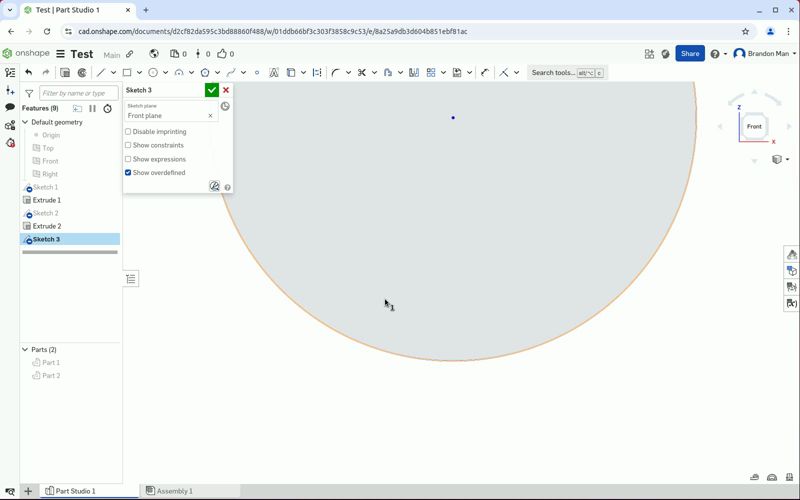
scroll(-6)
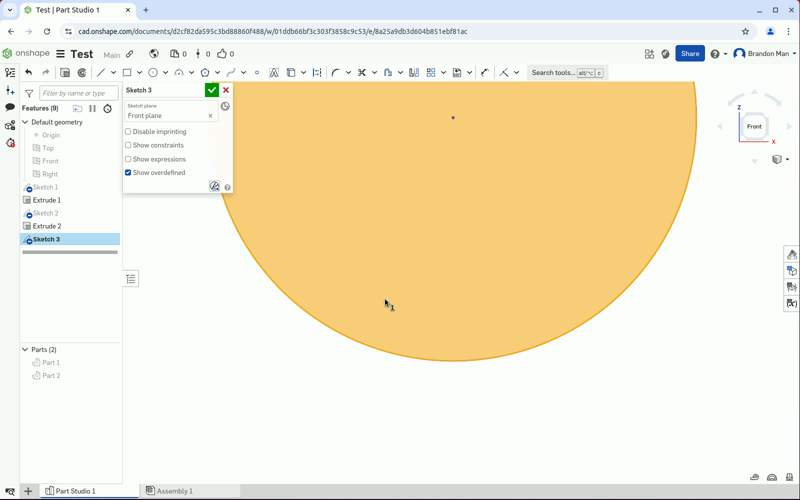
scroll(-6)
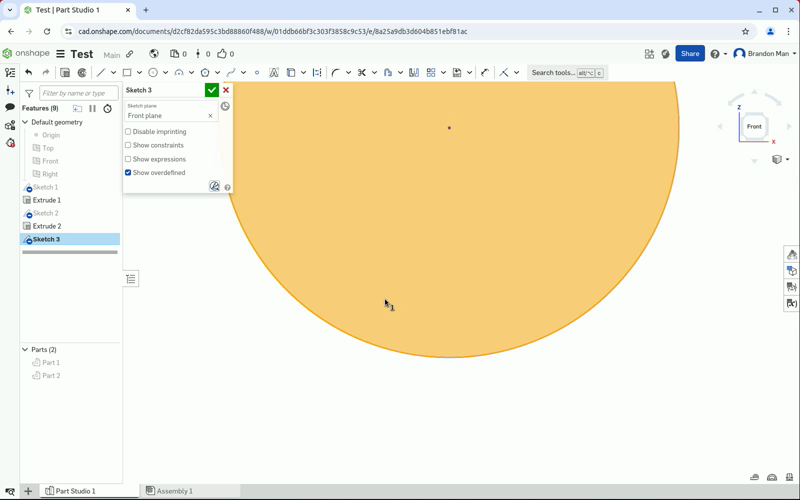
scroll(-6)
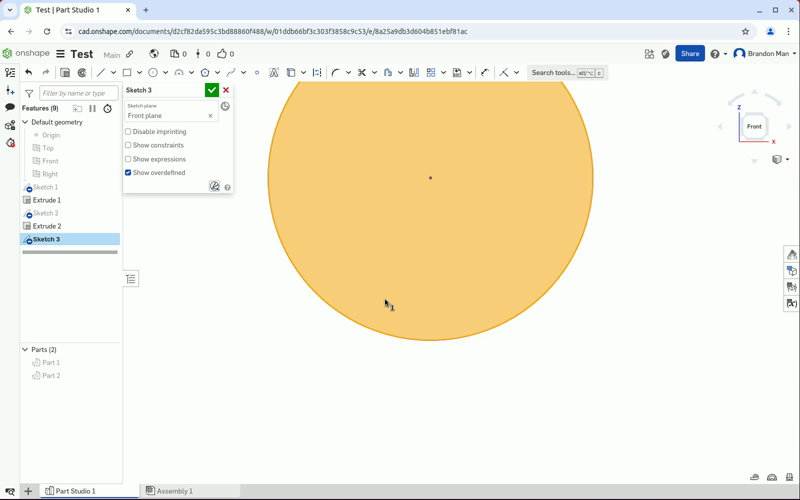
scroll(-6)
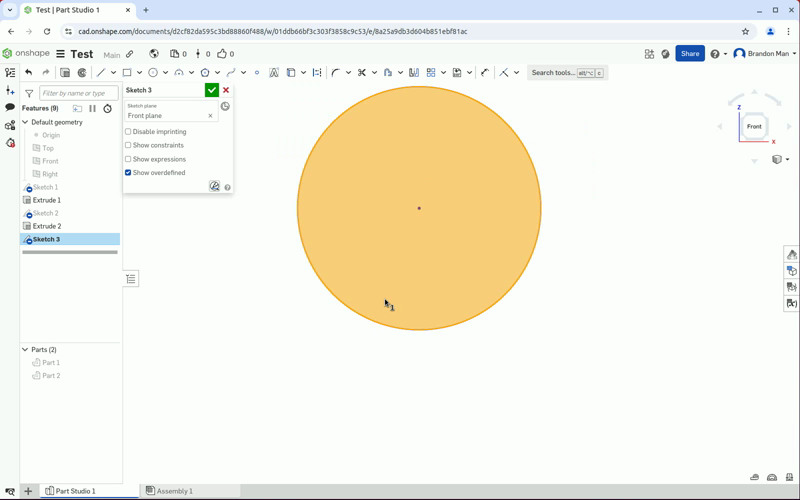
scroll(-6)
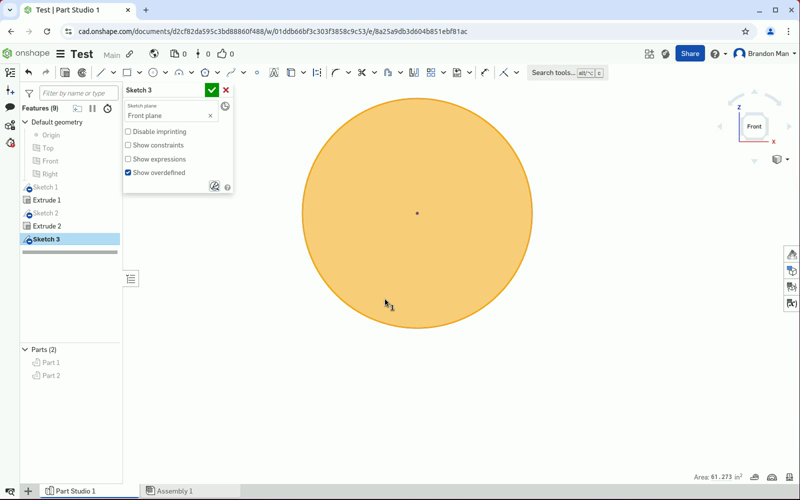
scroll(-6)
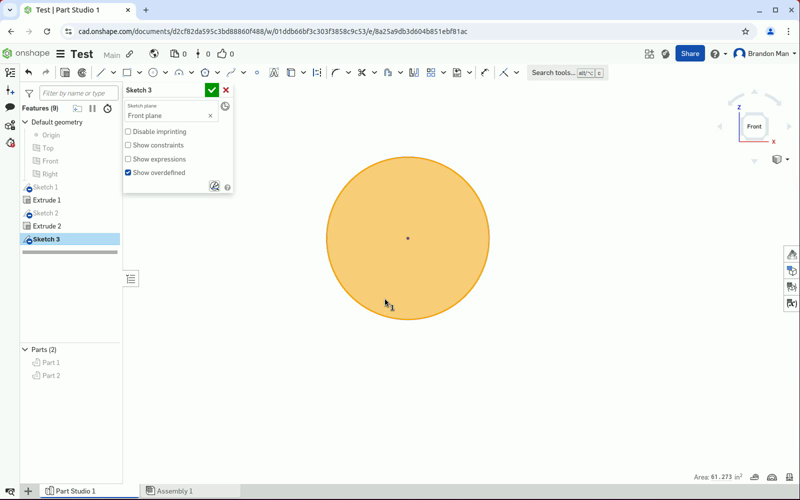
scroll(-6)
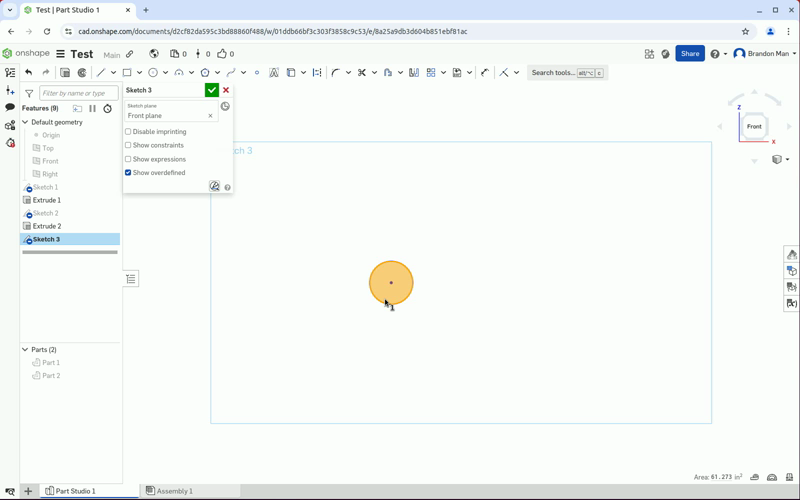
mouse_move(73, 352)
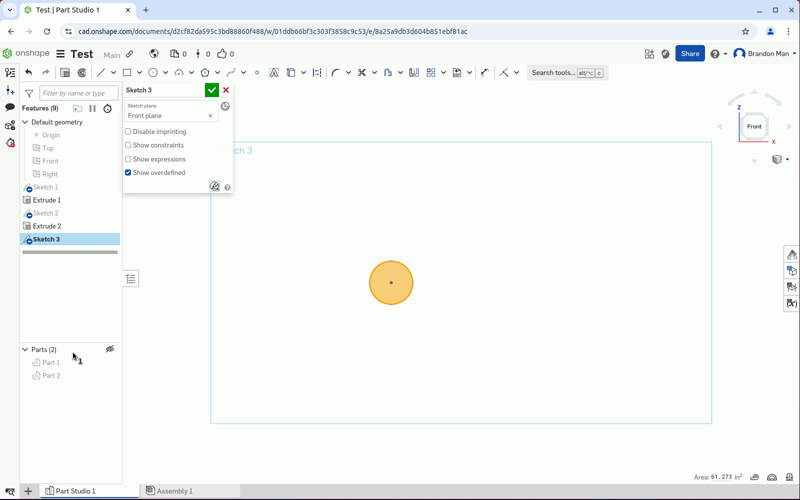
key(shift+y)
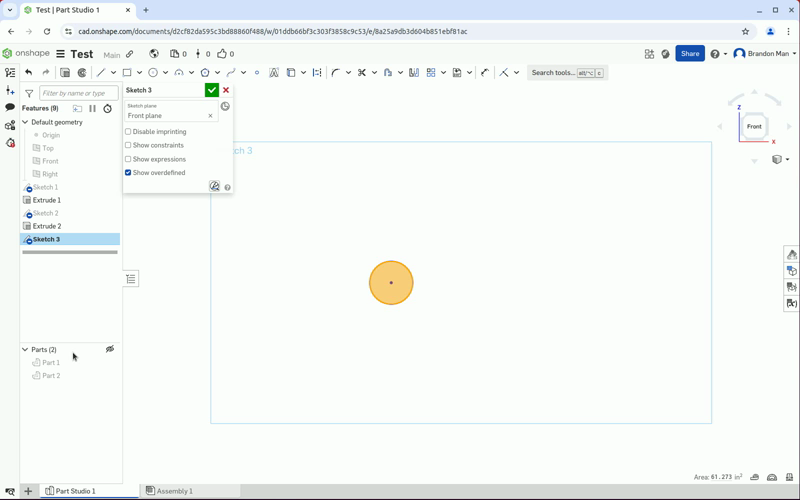
key(shift+e)
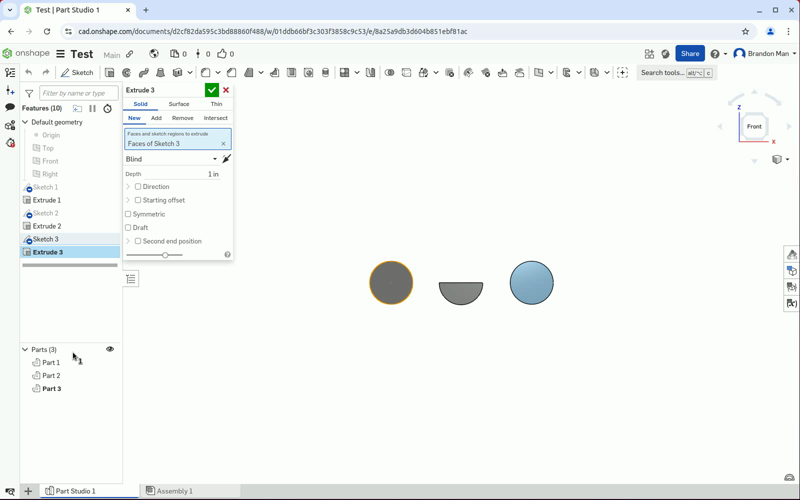
mouse_move(143, 106)
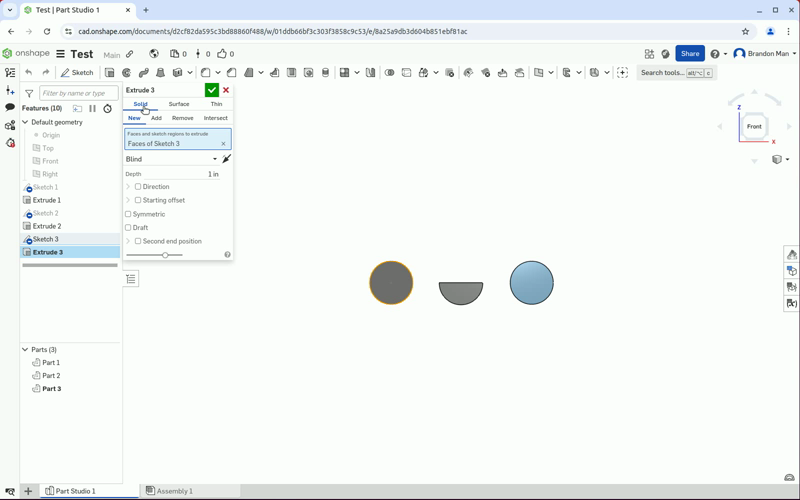
click(143, 106)
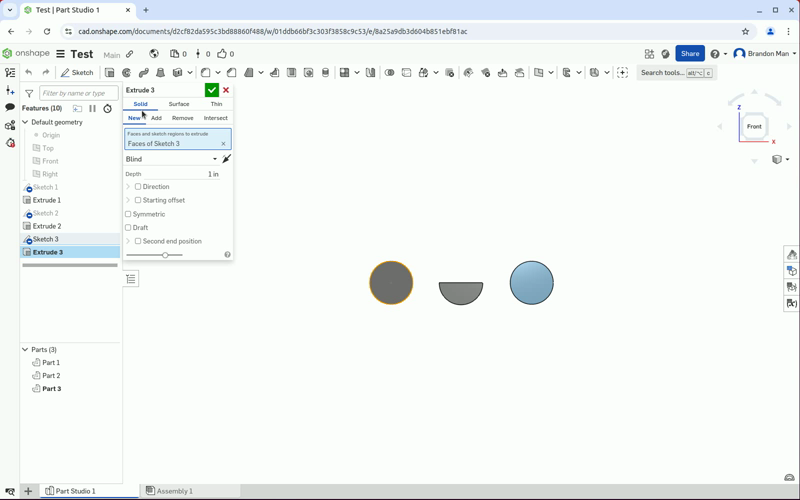
mouse_move(137, 120)
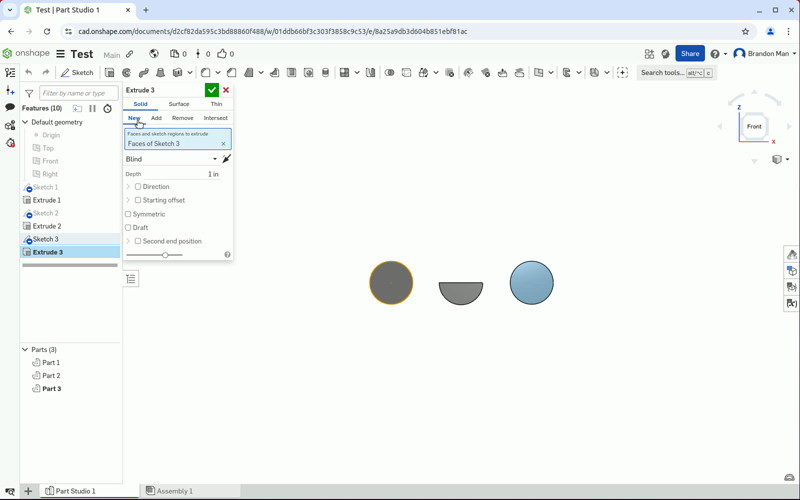
click(137, 120)
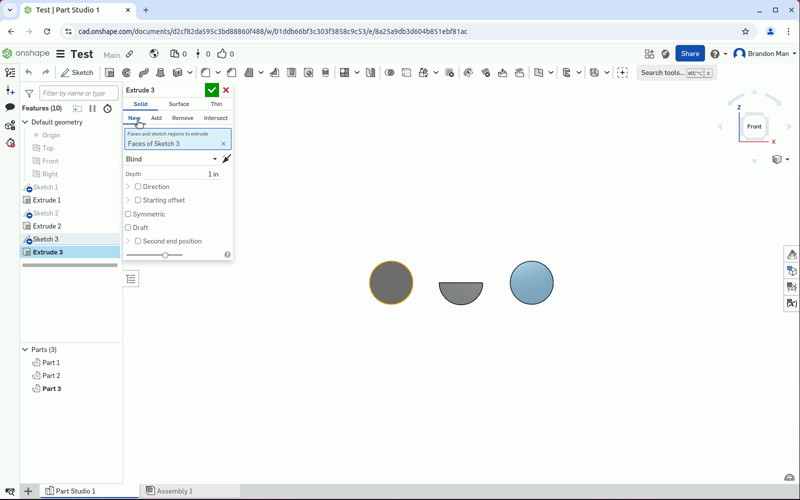
key(tab, 4)
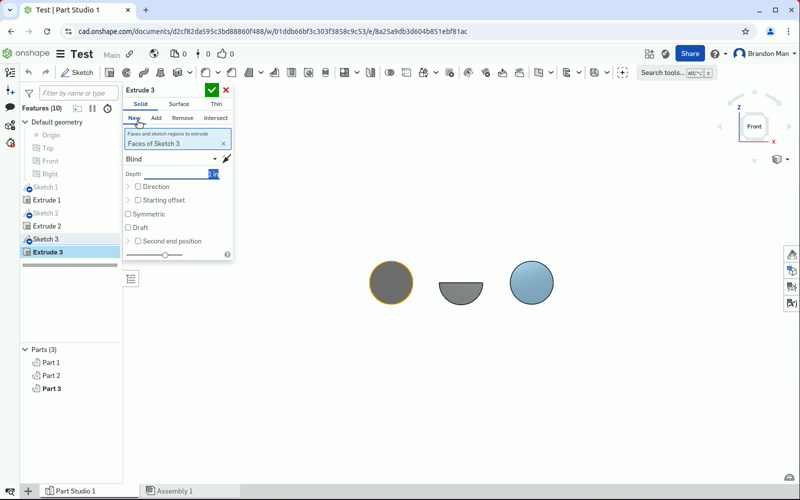
text(17.331)
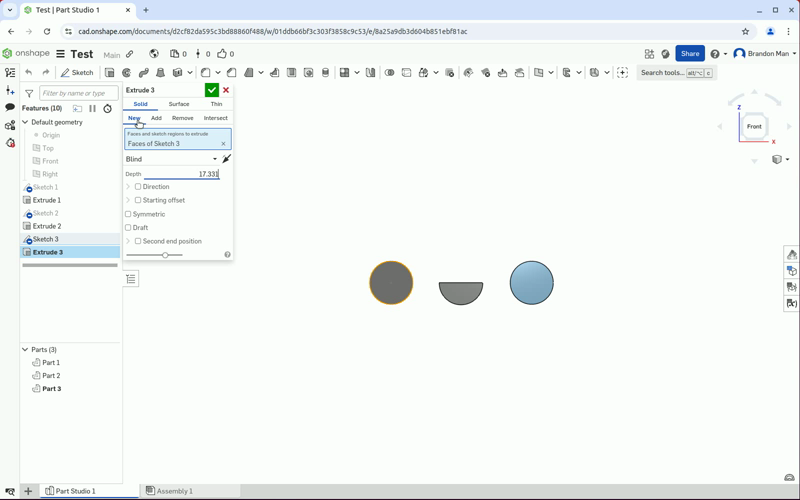
key(enter)
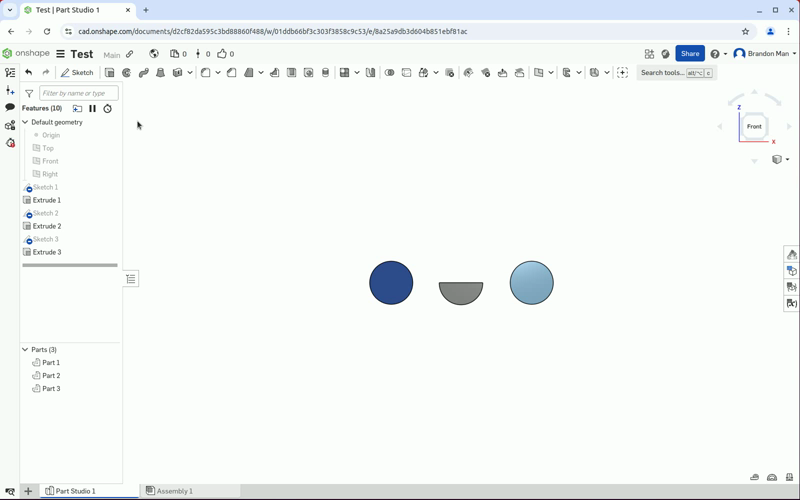
key(shift+h)
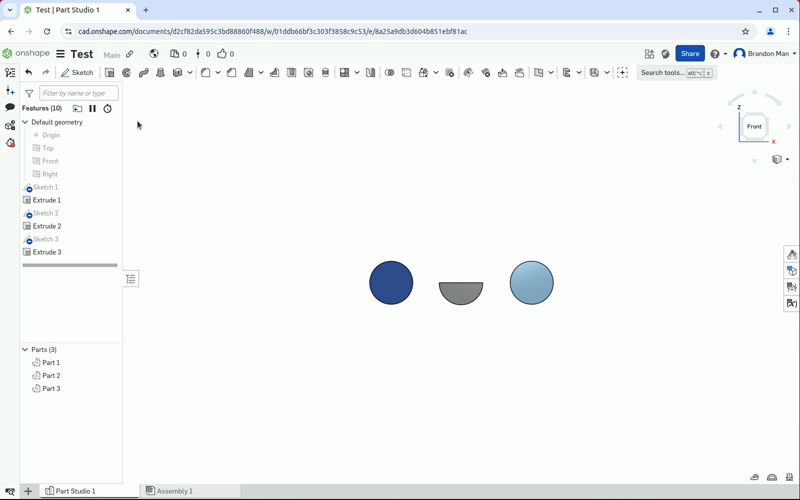
key(shift+h)
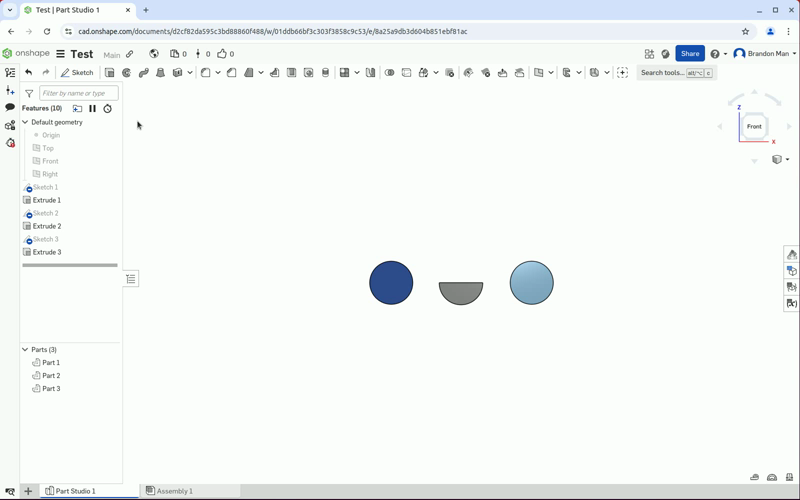
mouse_move(73, 189)
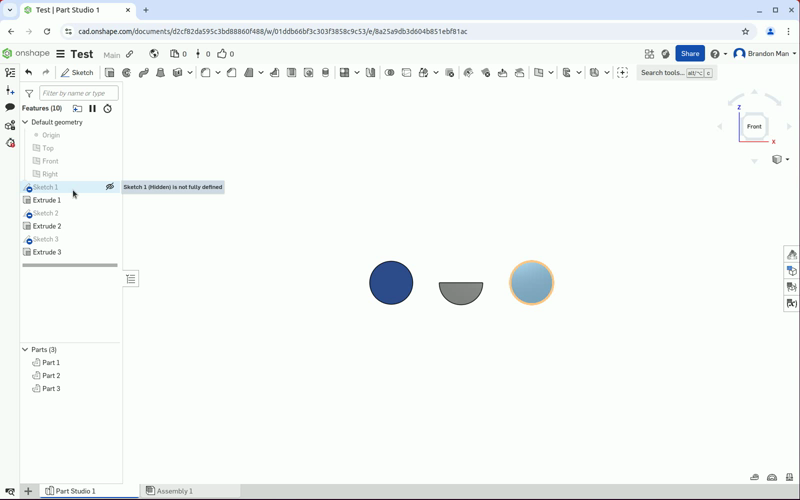
click(73, 189)
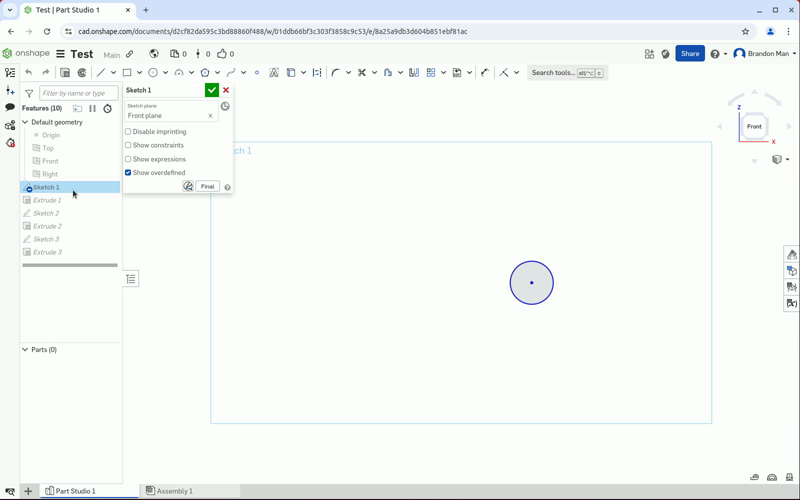
mouse_move(229, 92)
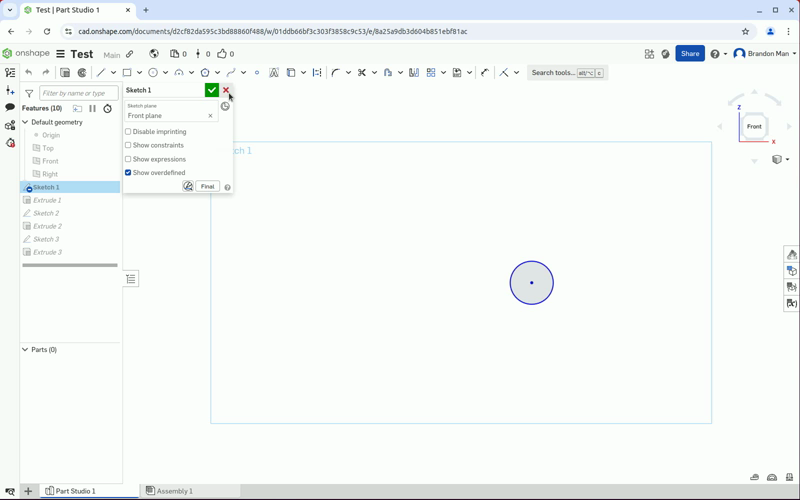
click(229, 92)
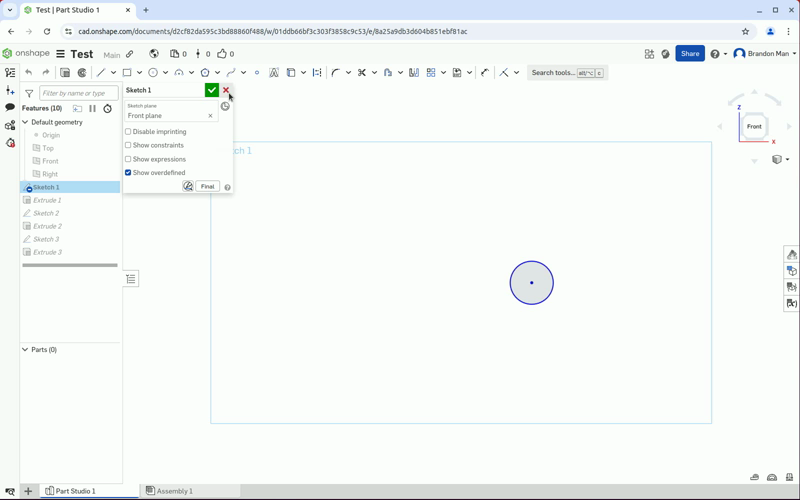
key(shift+s)
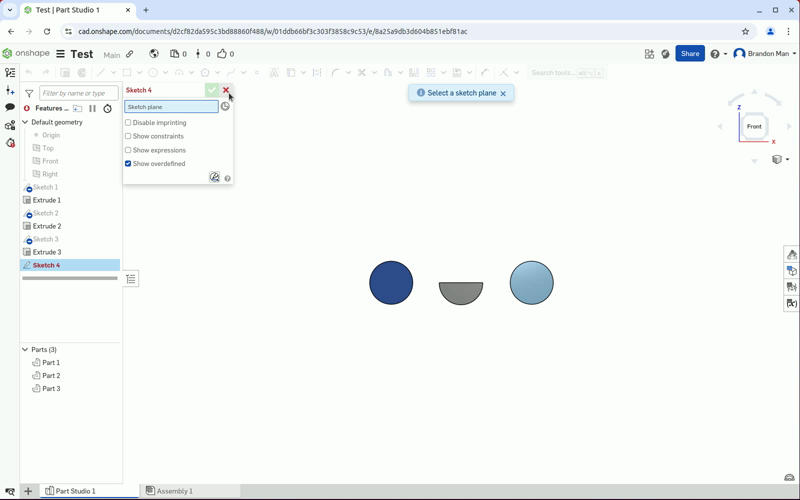
mouse_move(73, 163)
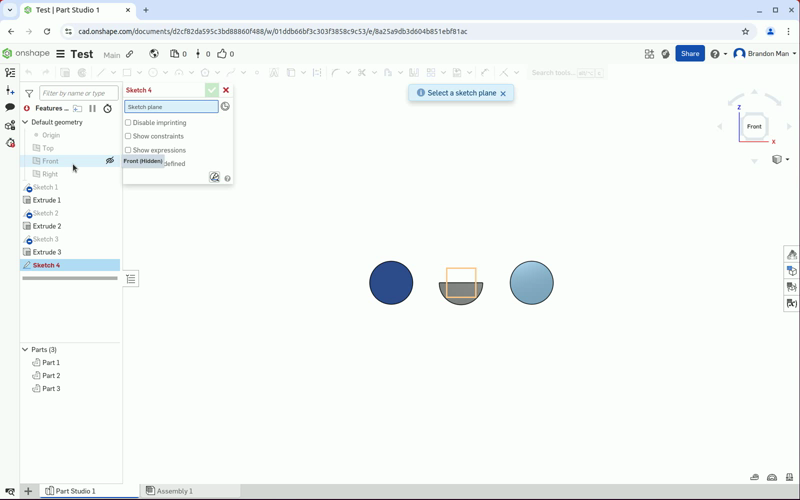
click(73, 163)
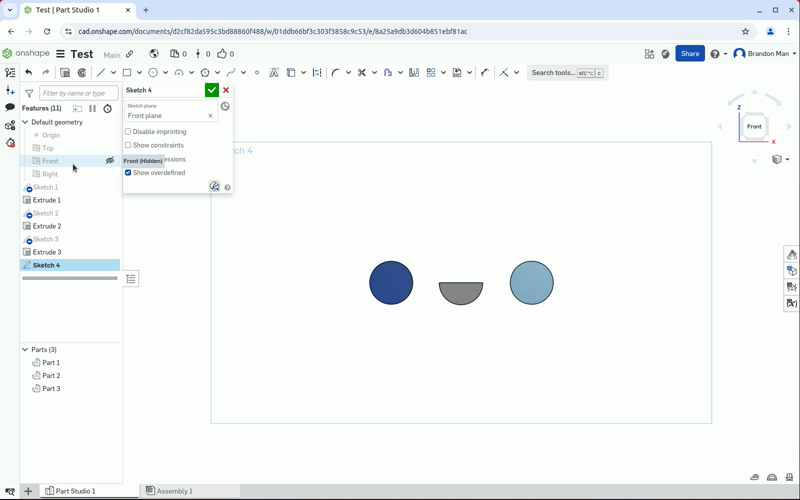
mouse_move(73, 352)
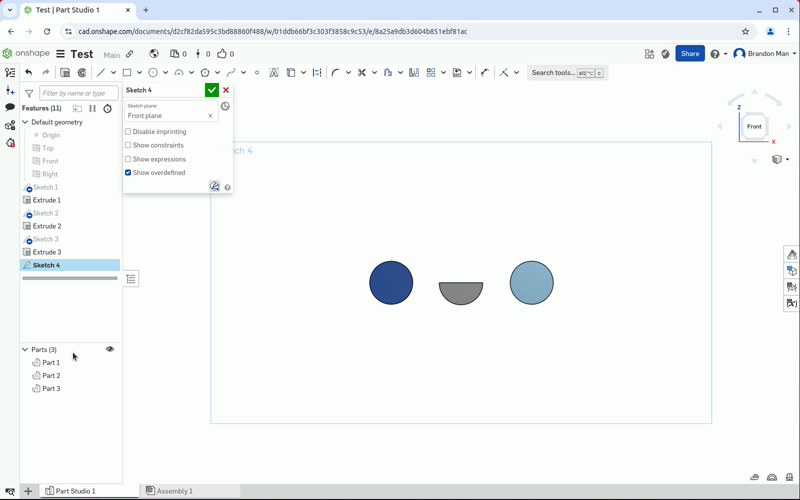
key(y)
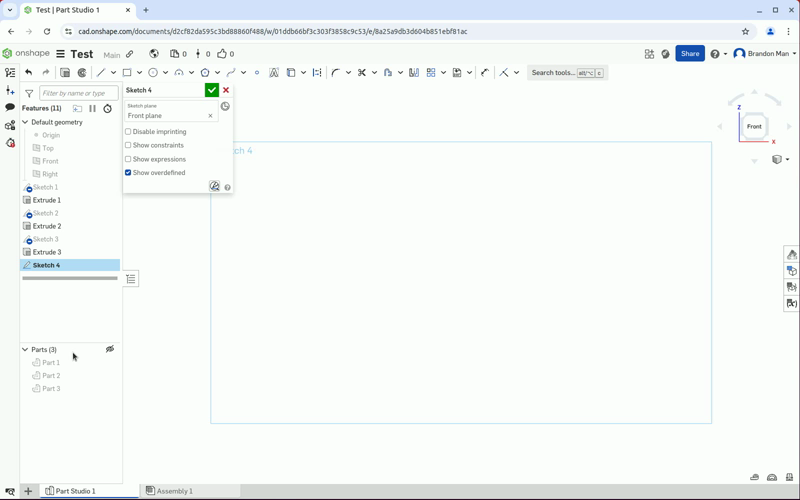
key(l)
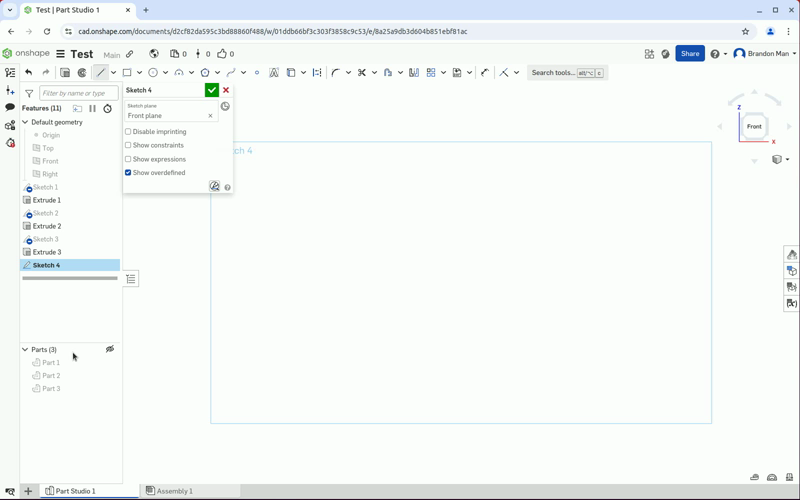
key_down(shift)
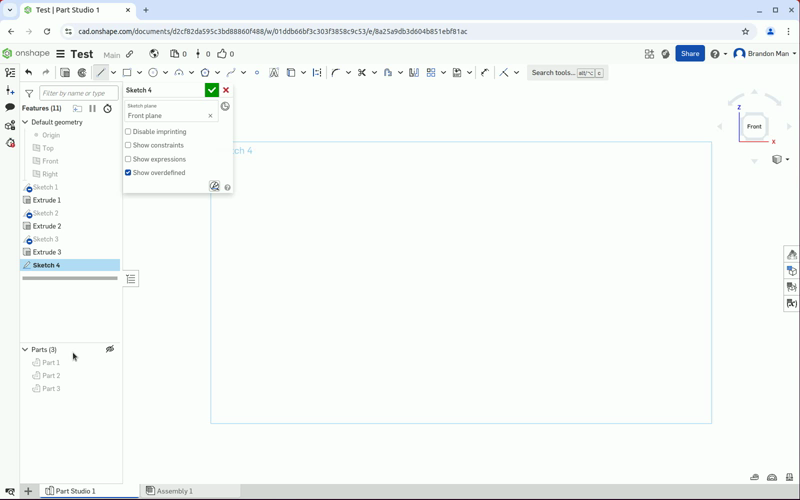
mouse_move(439, 282)
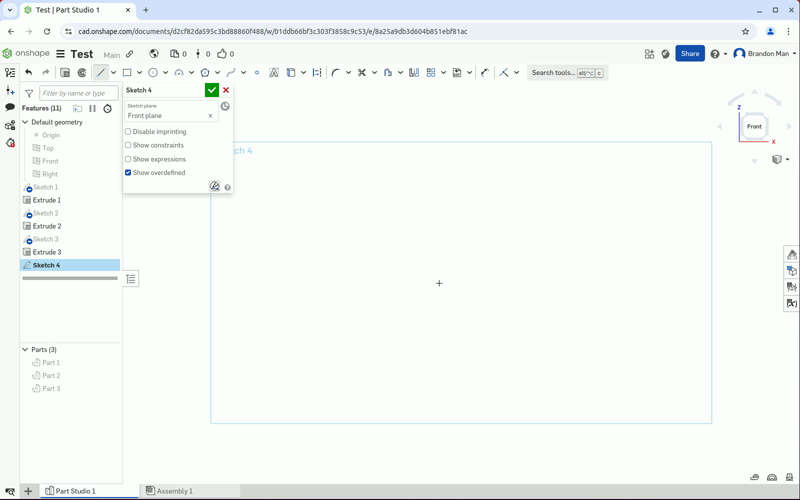
click(439, 282)
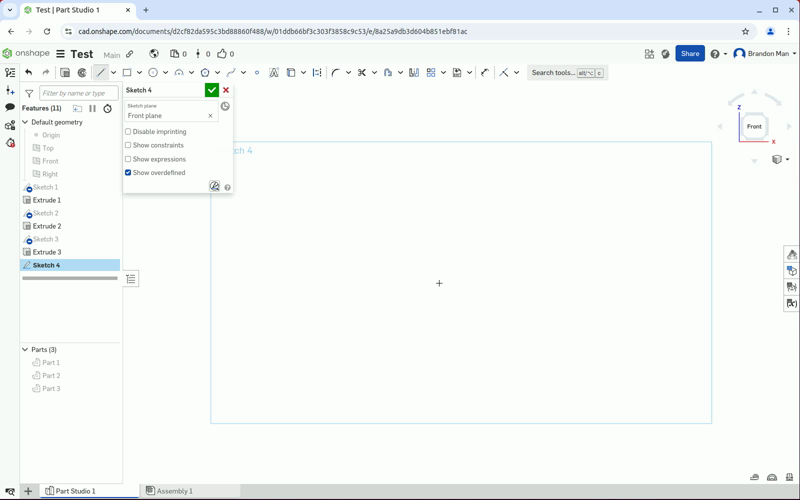
key_up(shift)
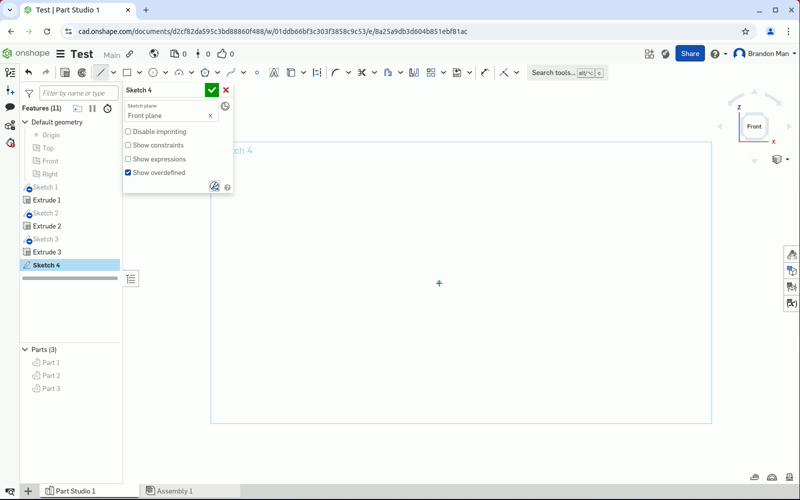
key_down(shift)
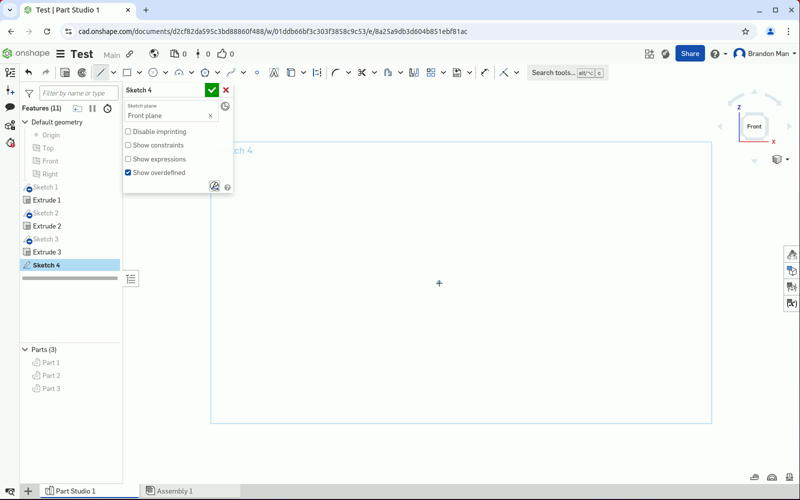
mouse_move(469, 282)
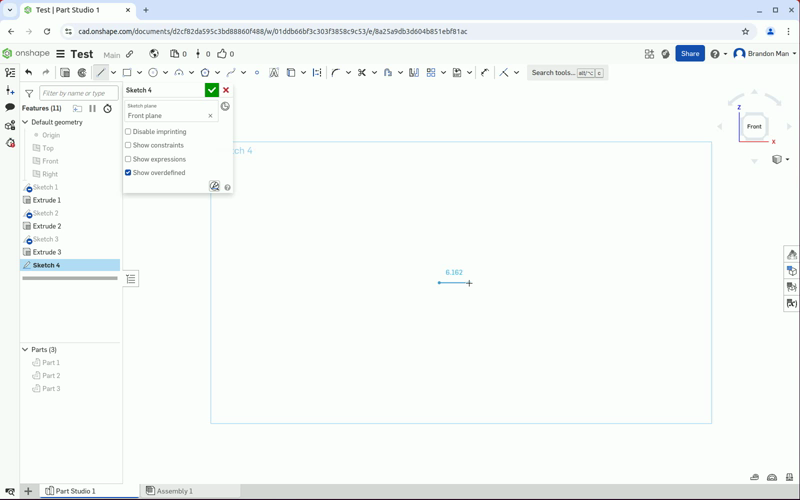
mouse_move(461, 282)
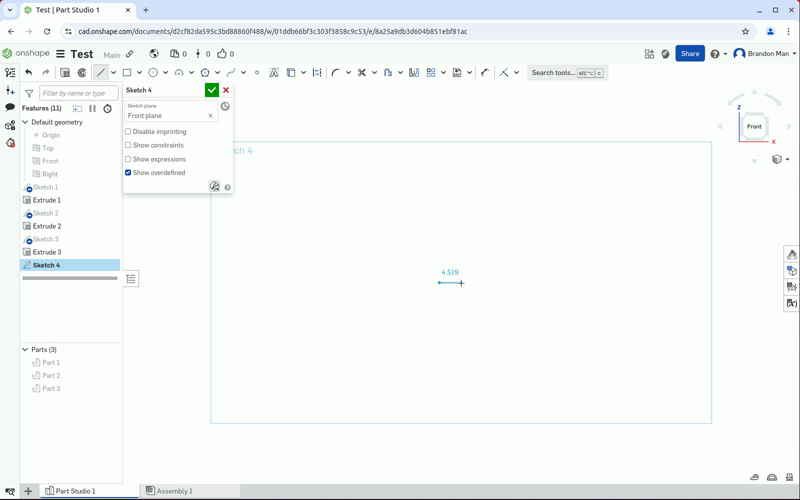
click(461, 282)
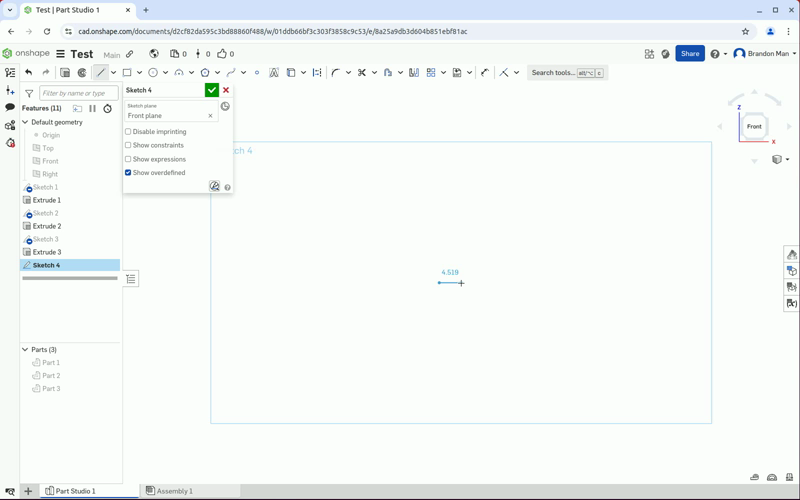
key_up(shift)
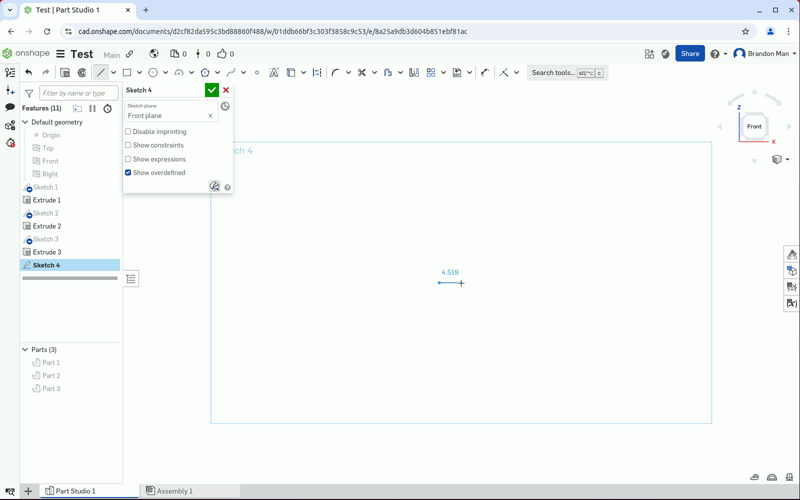
key_down(shift)
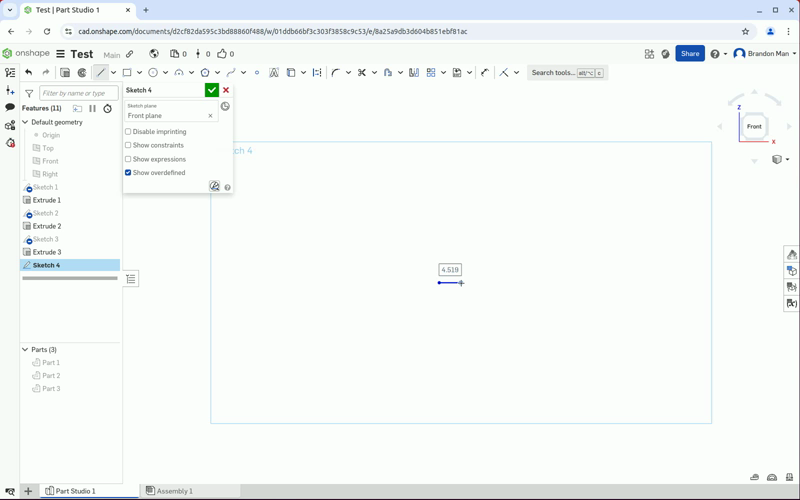
mouse_move(491, 282)
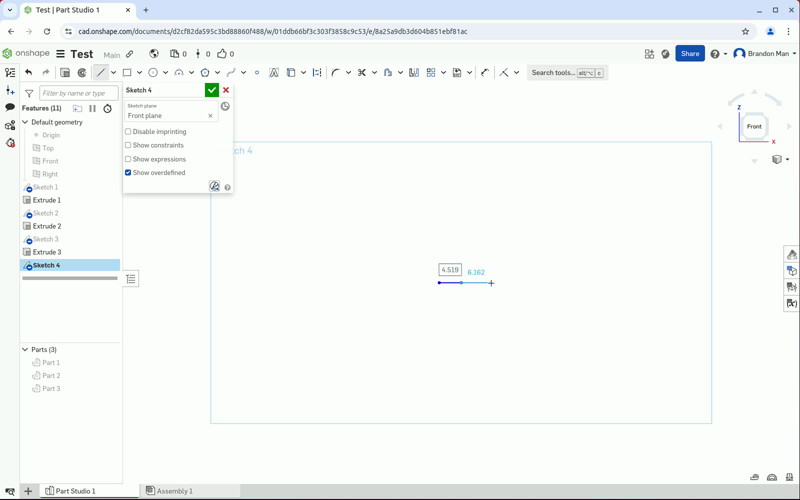
mouse_move(482, 282)
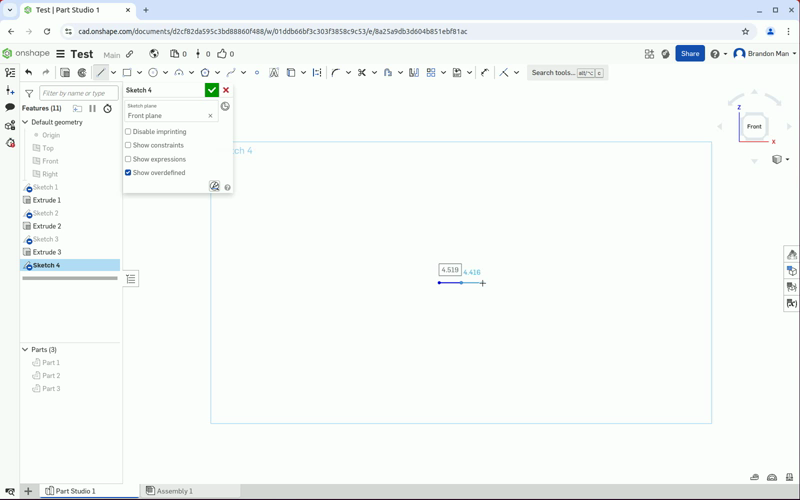
click(482, 282)
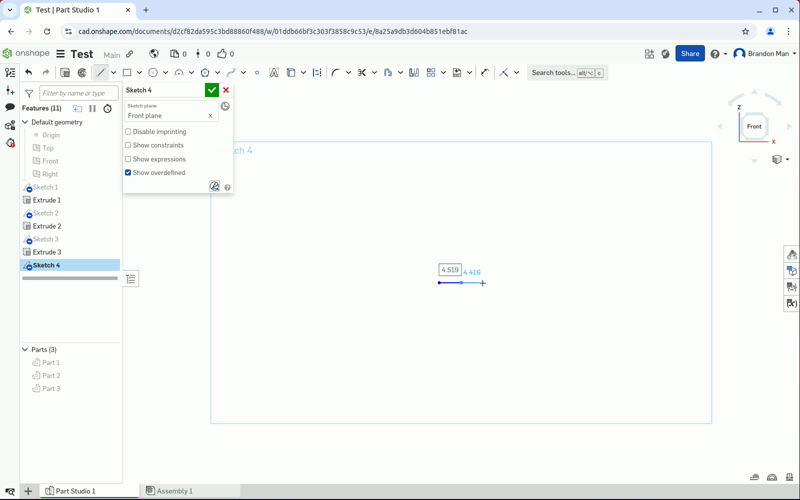
key_up(shift)
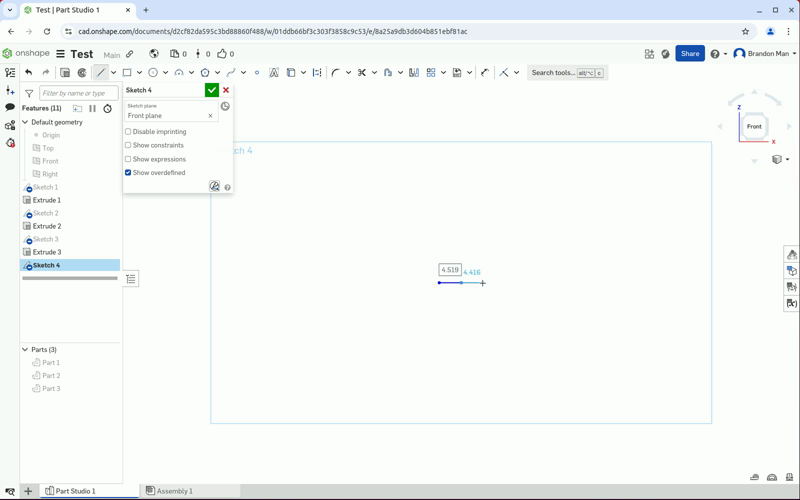
key(esc)
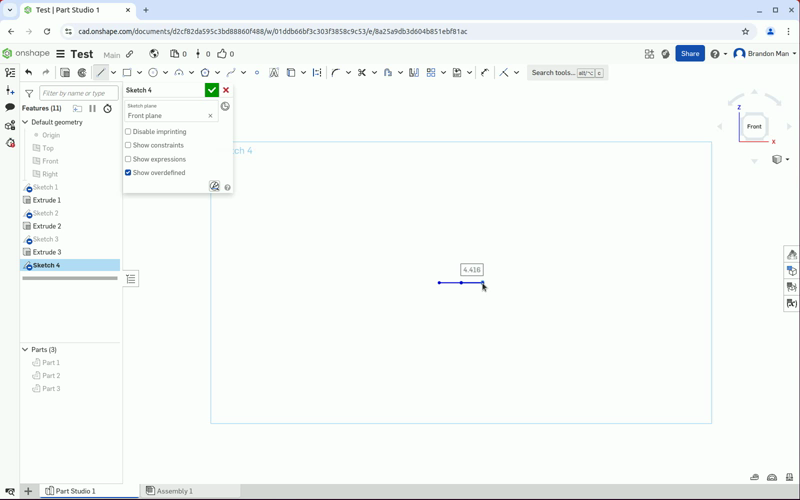
key(a)
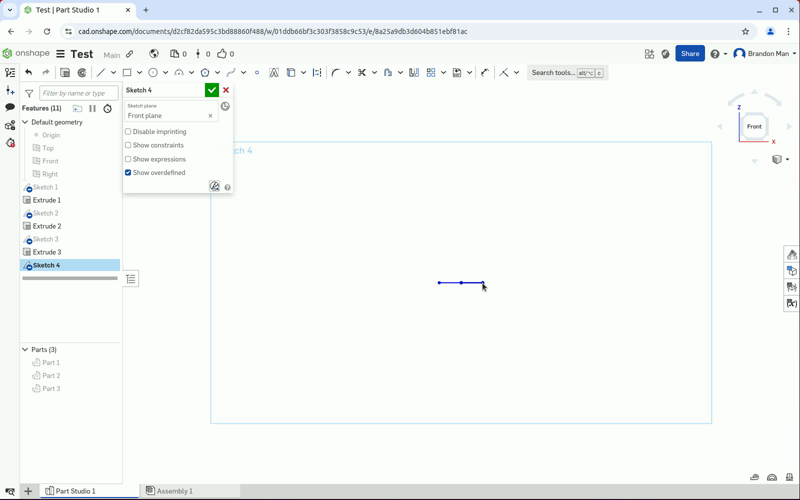
mouse_move(482, 282)
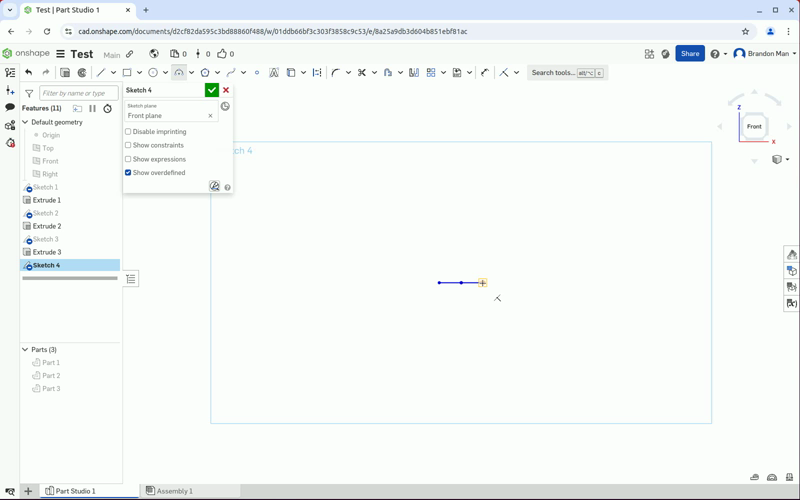
click(482, 282)
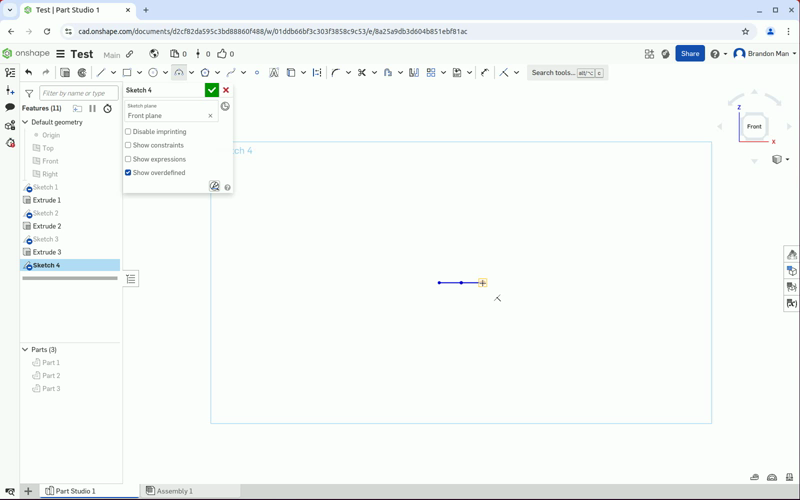
mouse_move(439, 282)
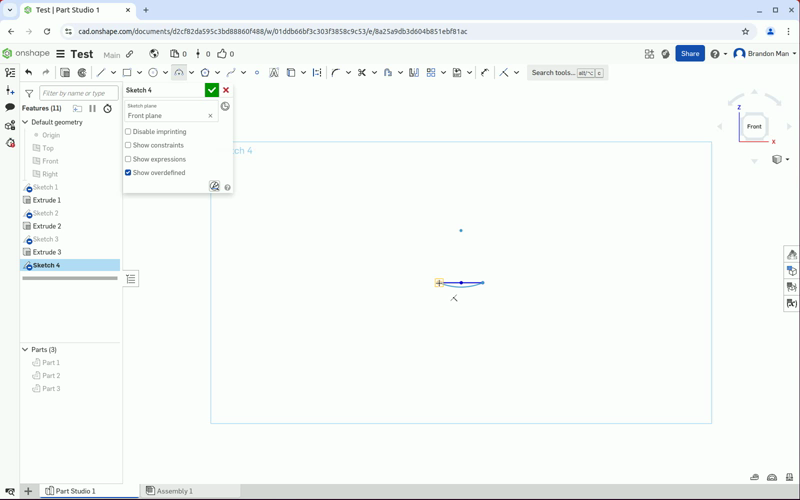
click(439, 282)
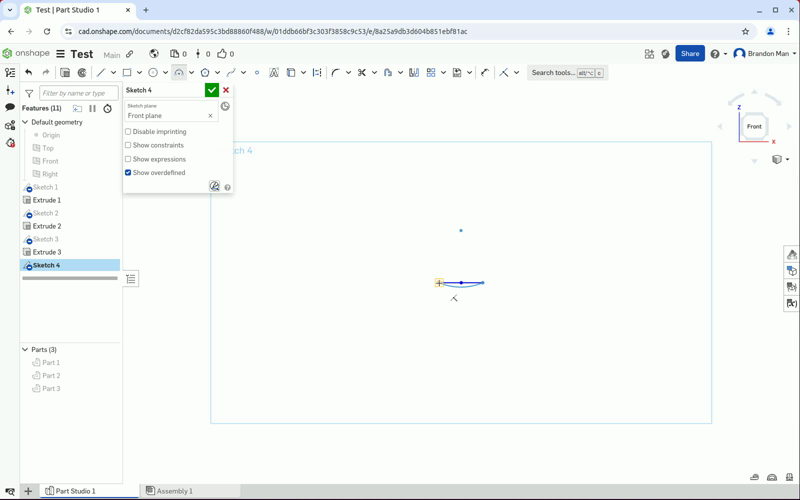
key_down(shift)
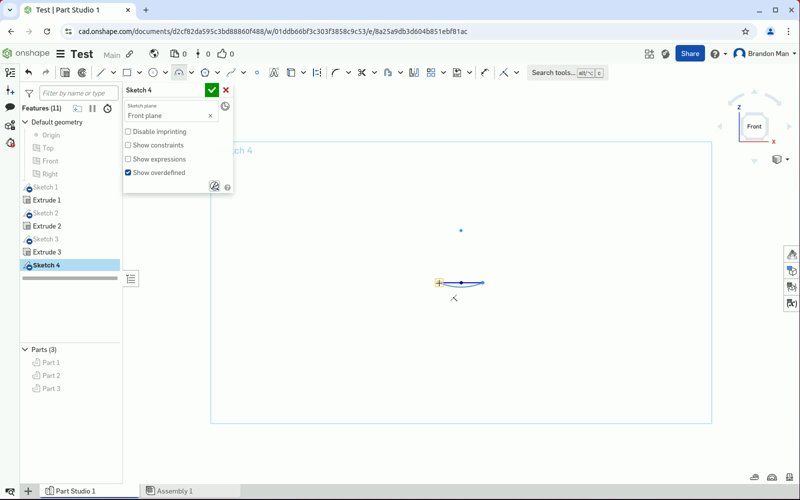
mouse_move(461, 261)
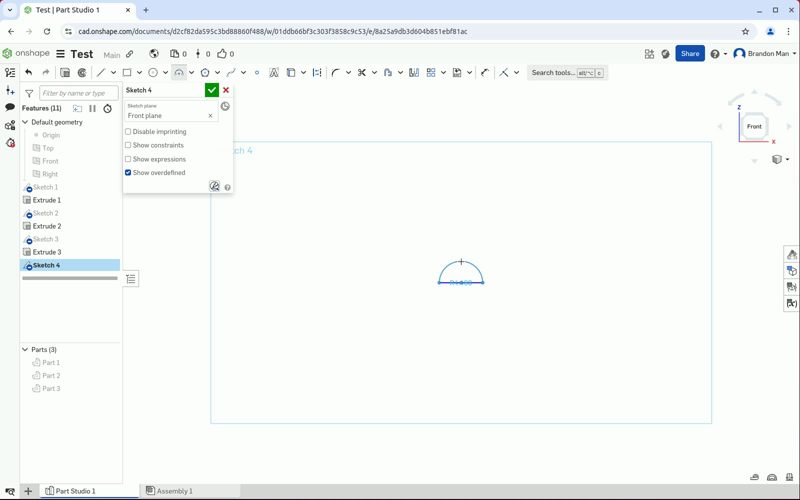
click(461, 261)
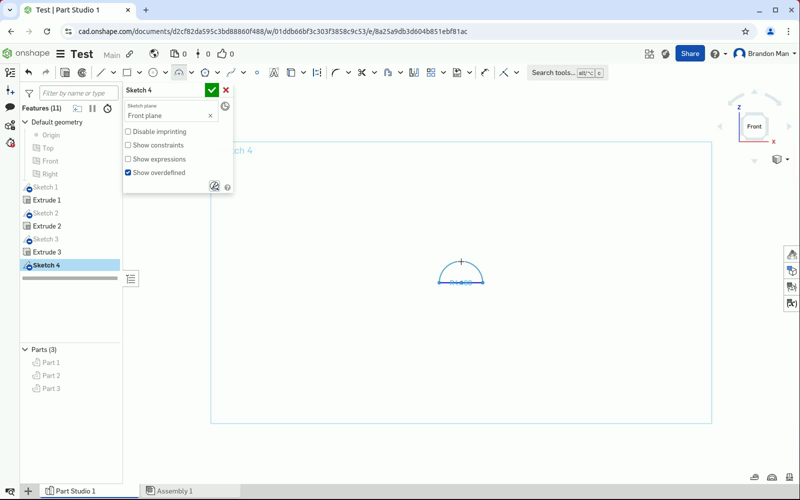
key_up(shift)
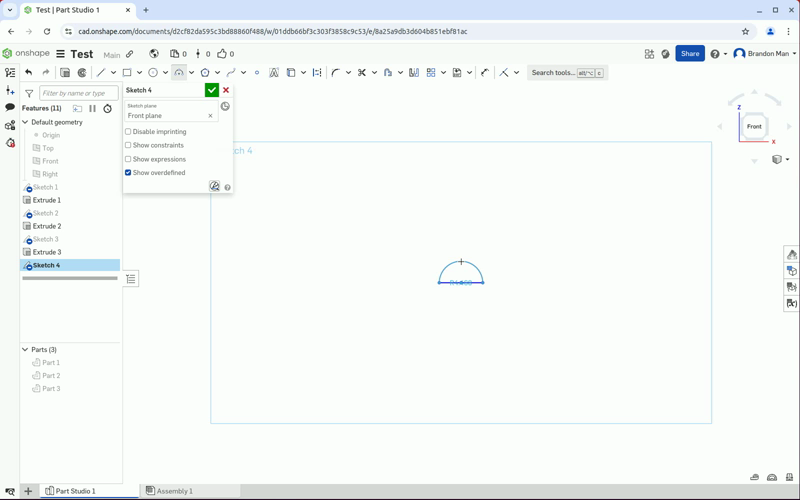
key(esc)
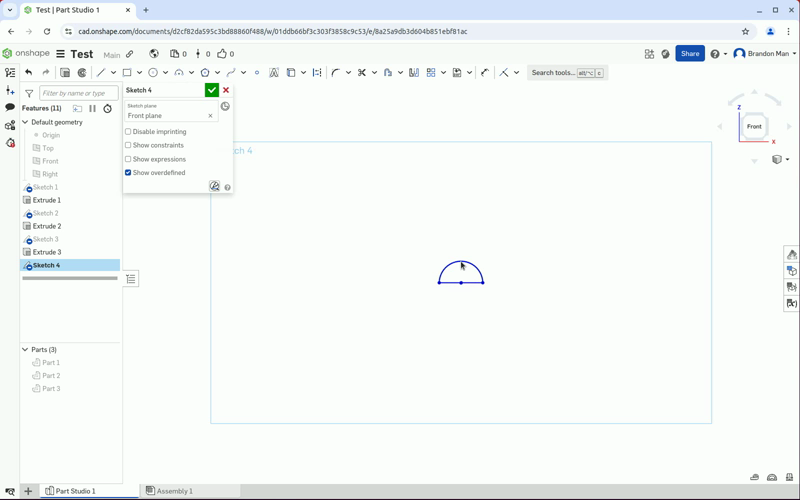
mouse_move(467, 265)
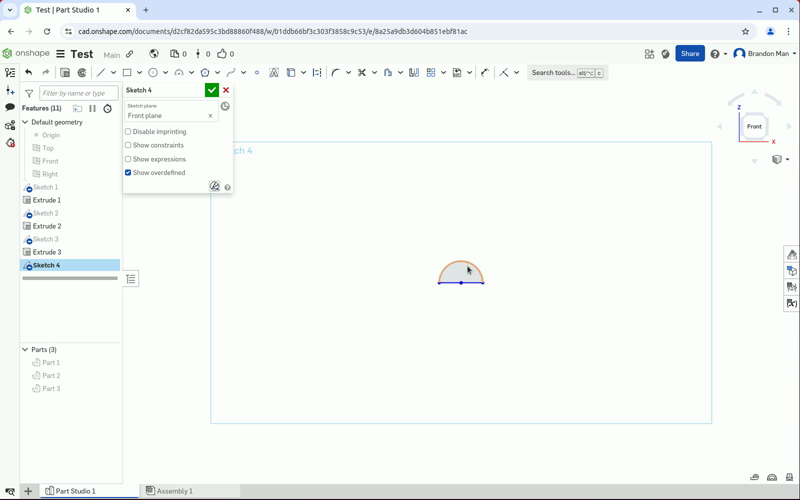
scroll(6)
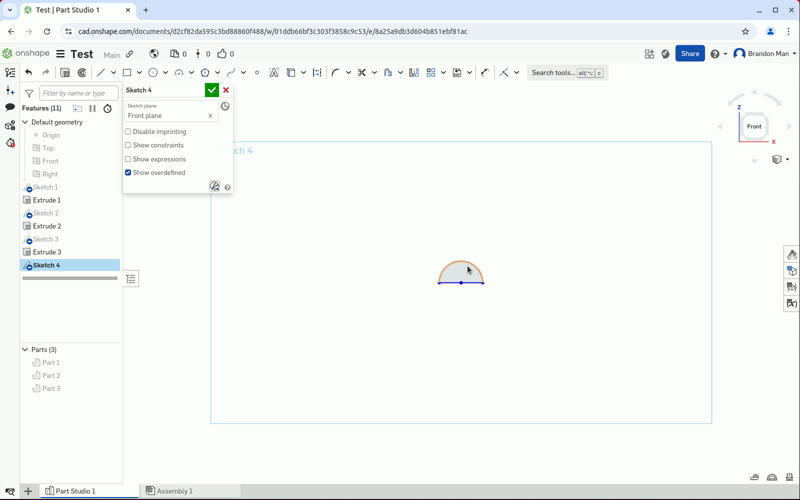
scroll(6)
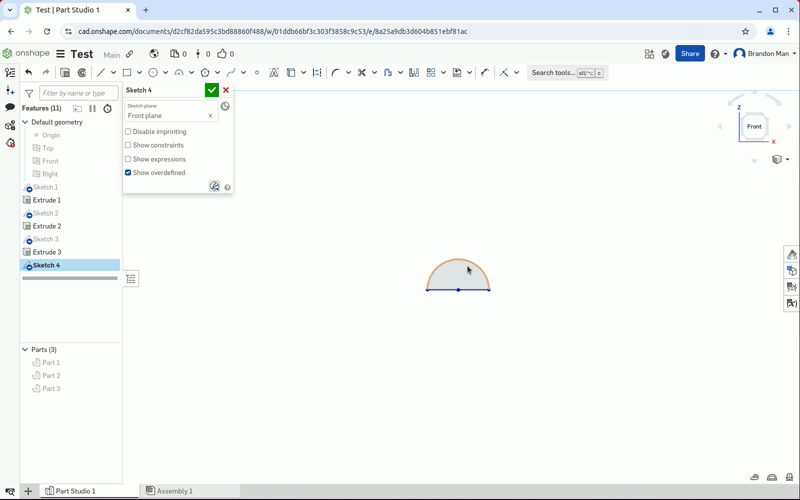
scroll(6)
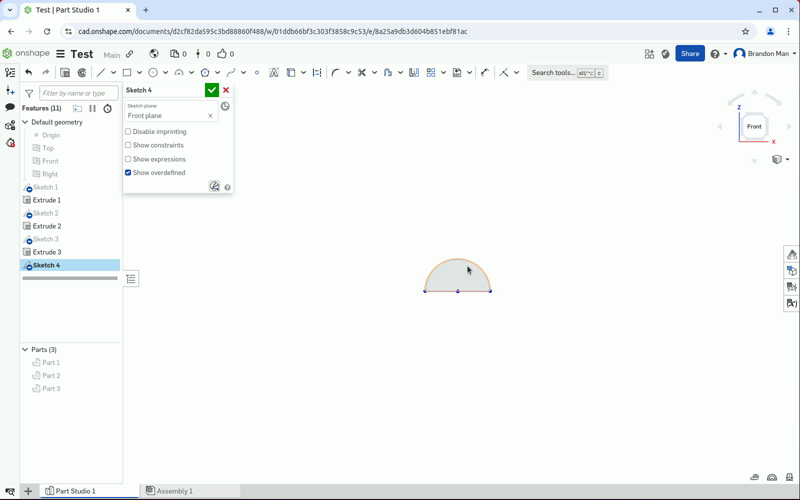
scroll(6)
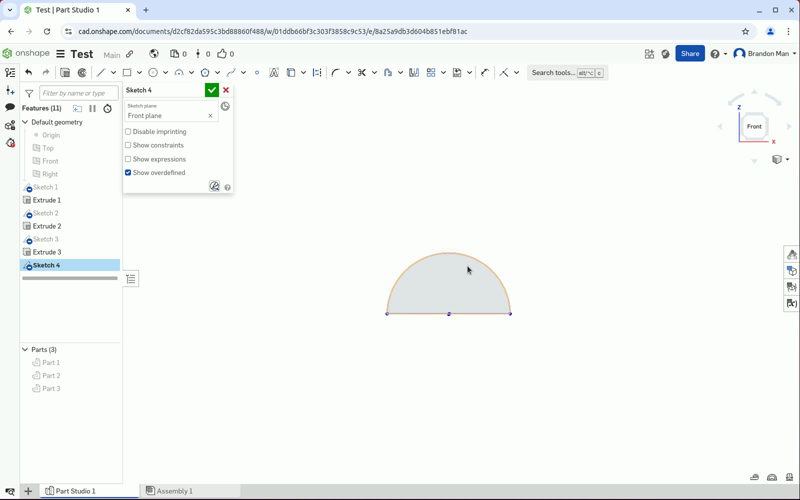
scroll(6)
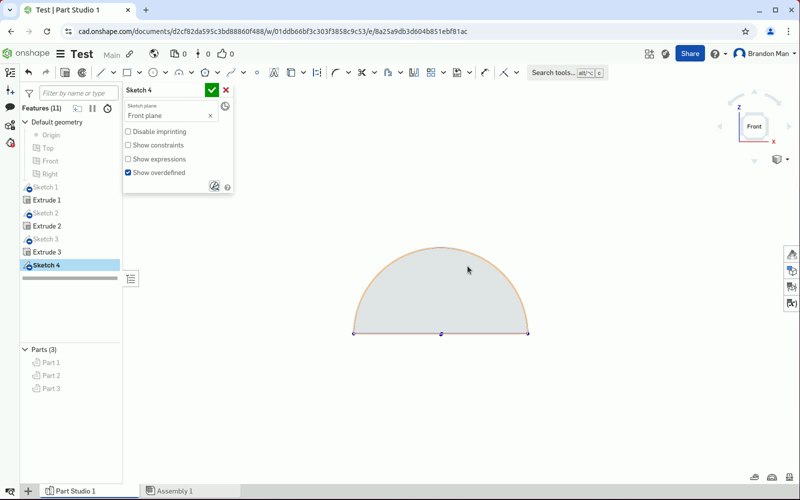
scroll(6)
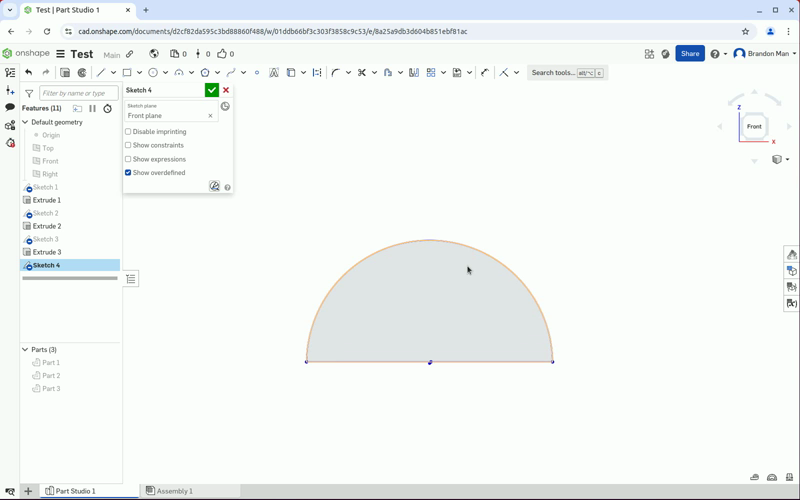
scroll(6)
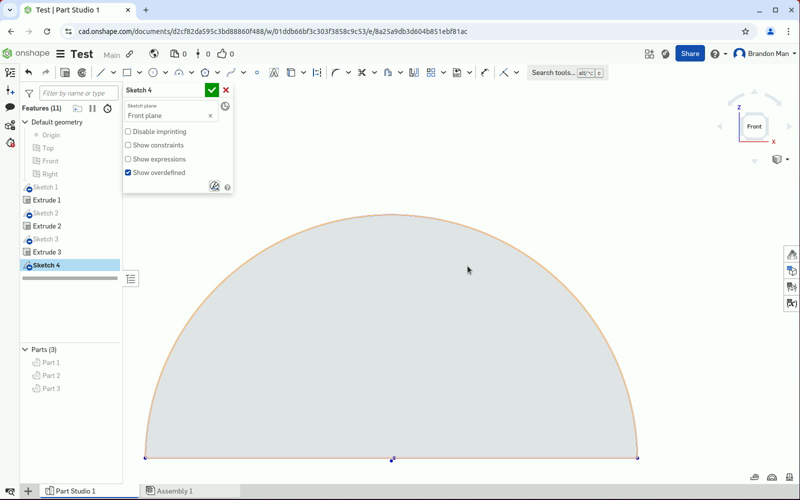
click(467, 265)
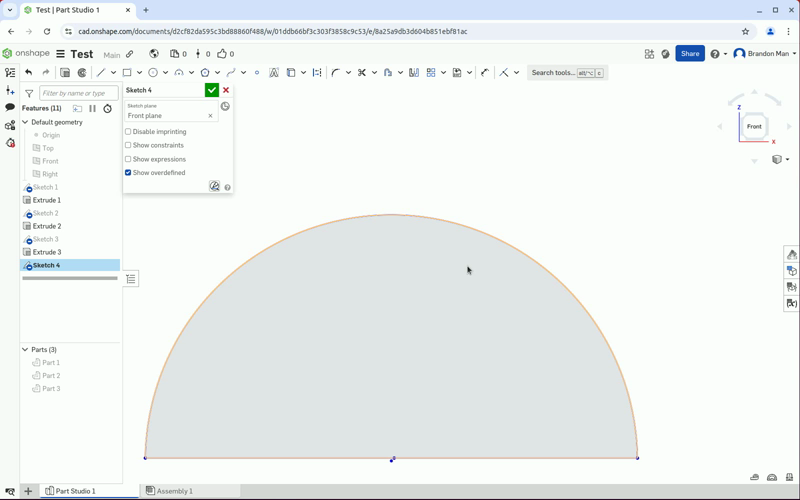
scroll(-6)
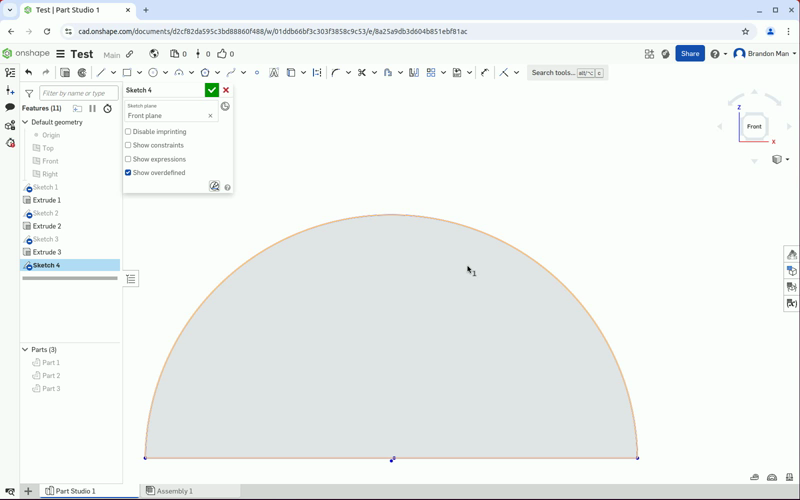
scroll(-6)
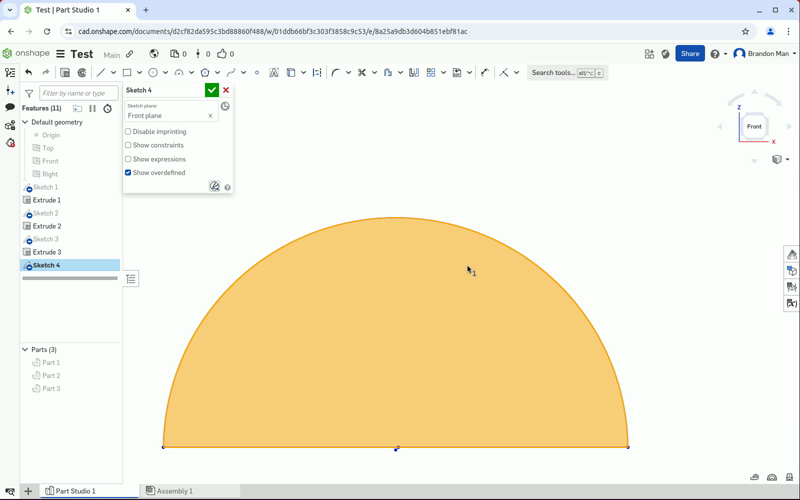
scroll(-6)
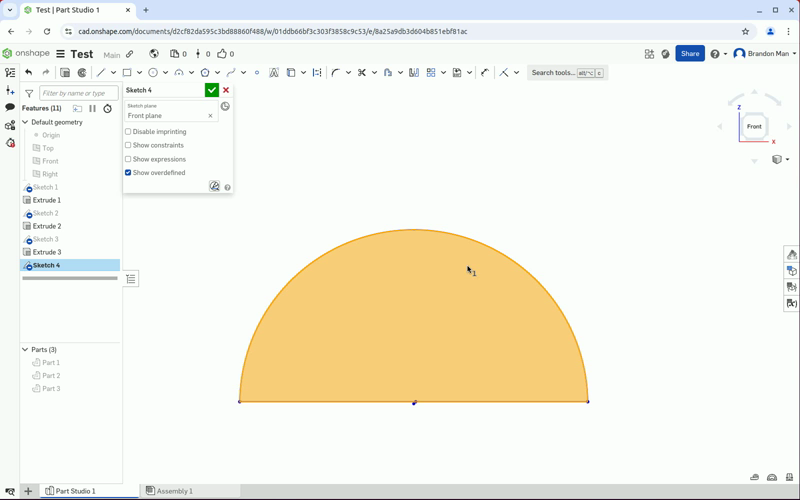
scroll(-6)
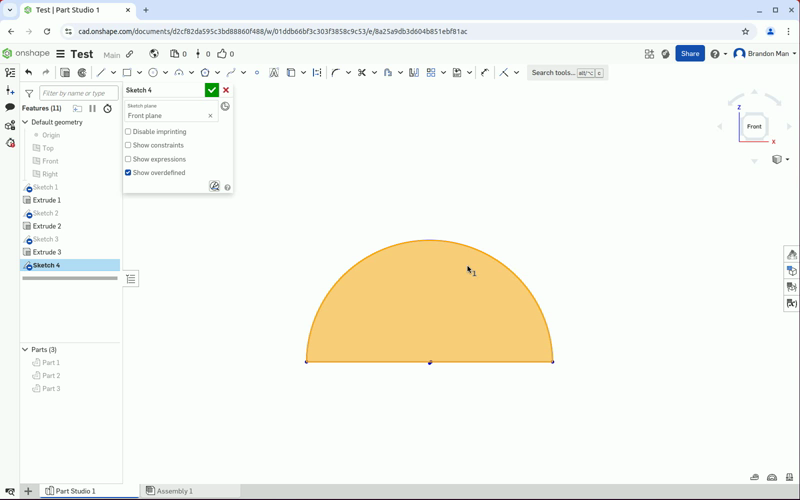
scroll(-6)
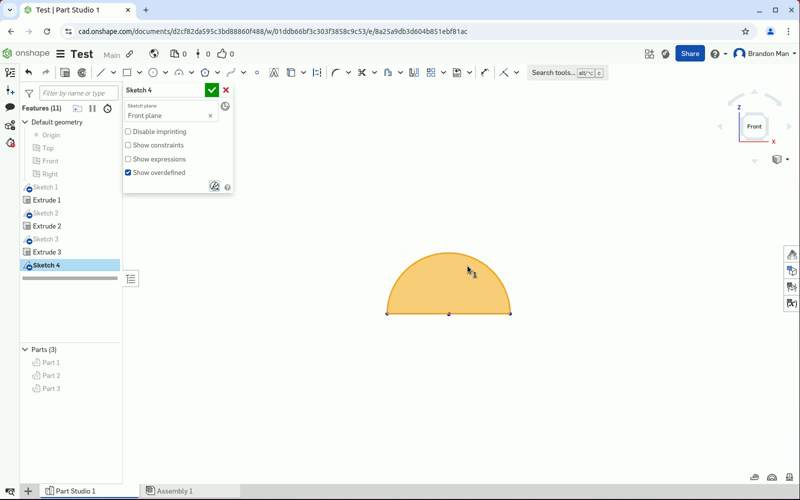
scroll(-6)
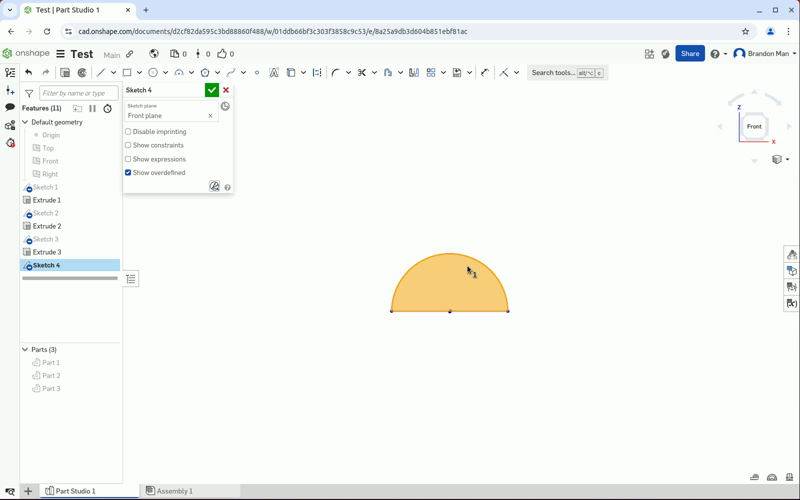
scroll(-6)
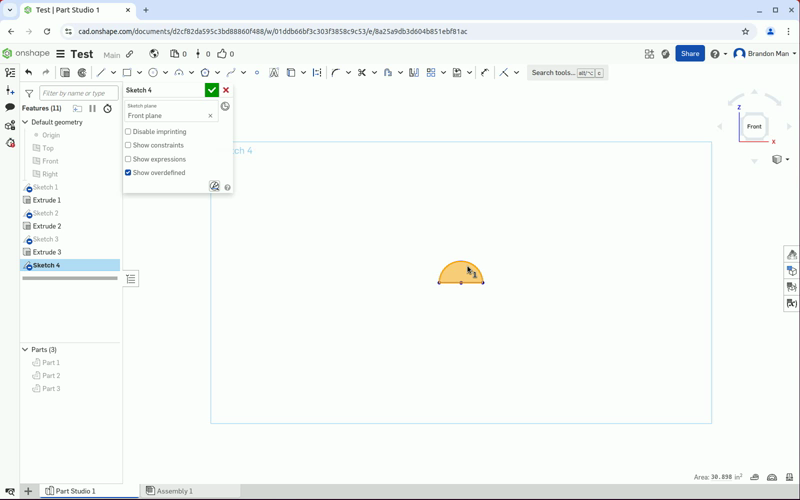
mouse_move(73, 352)
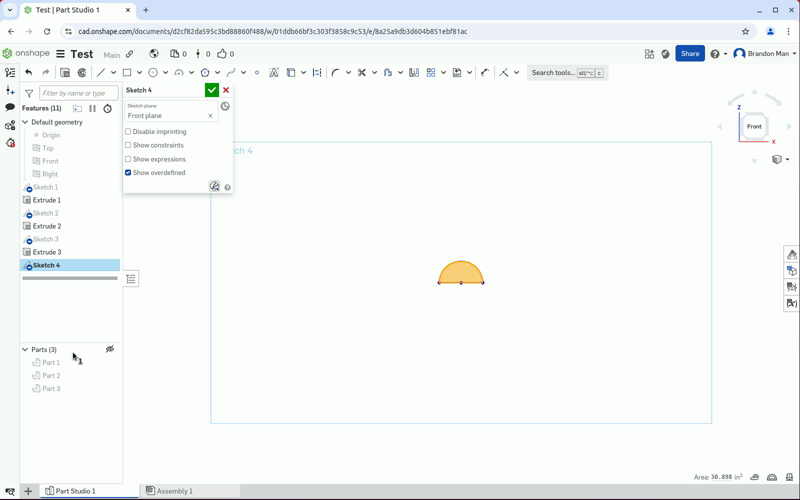
key(shift+y)
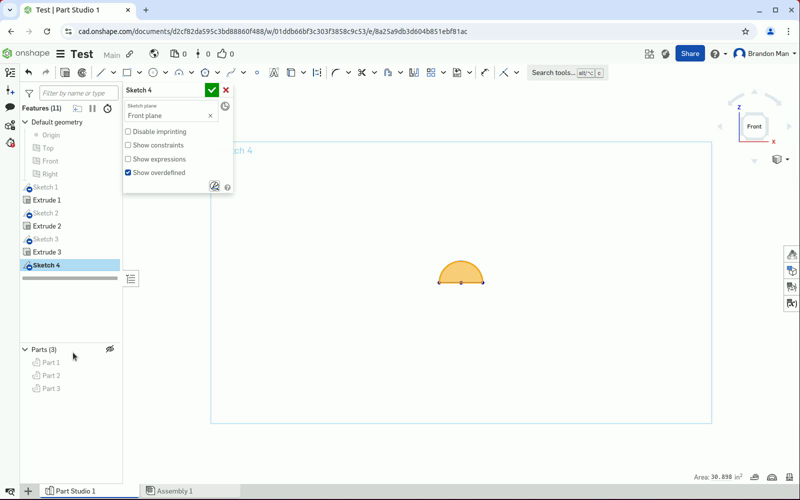
key(shift+e)
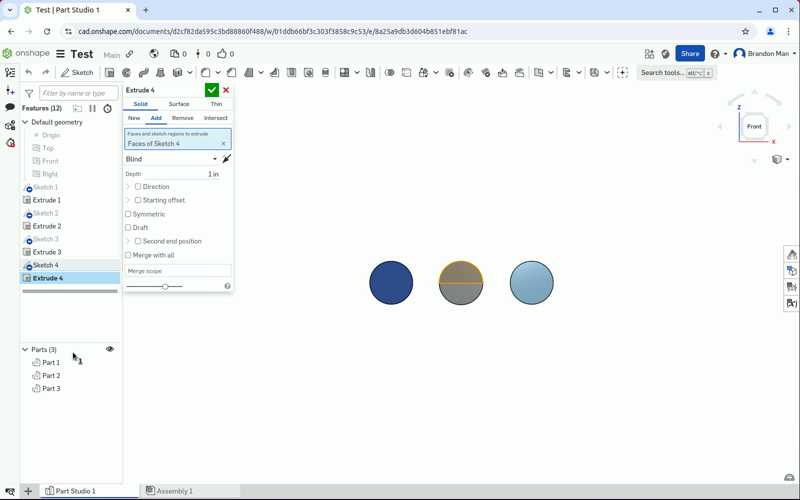
mouse_move(143, 106)
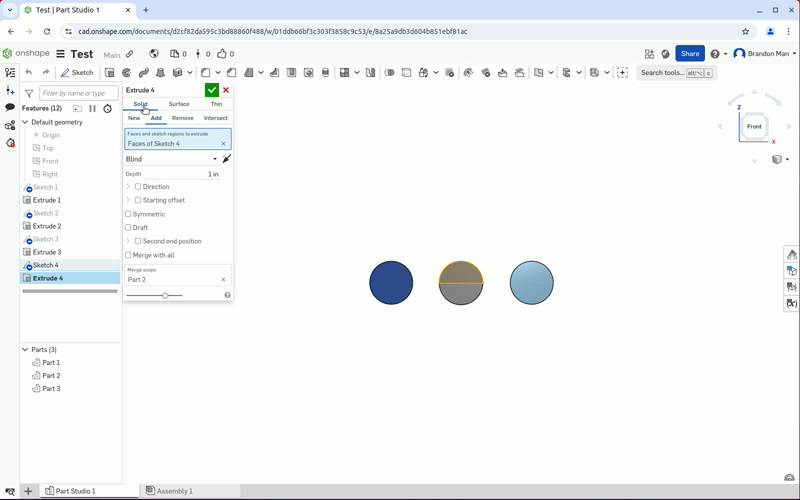
click(143, 106)
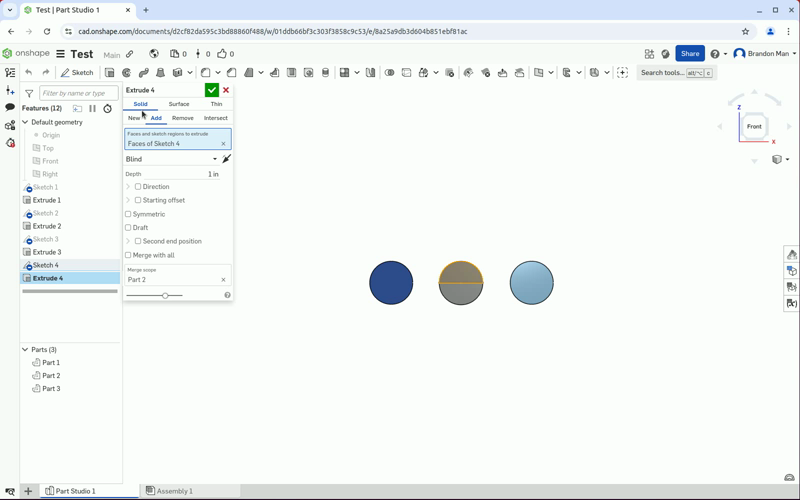
mouse_move(137, 120)
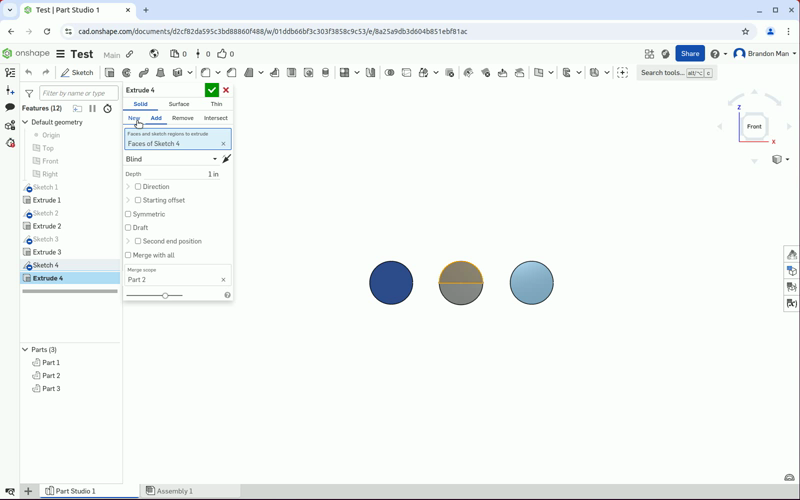
click(137, 120)
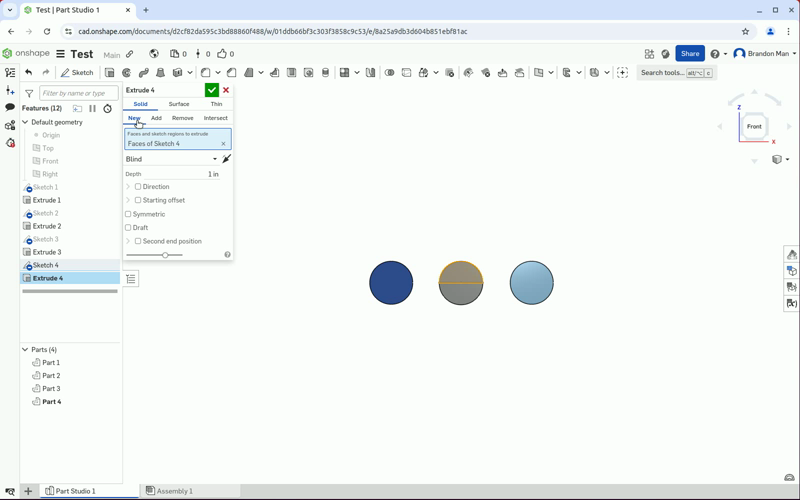
key(tab, 4)
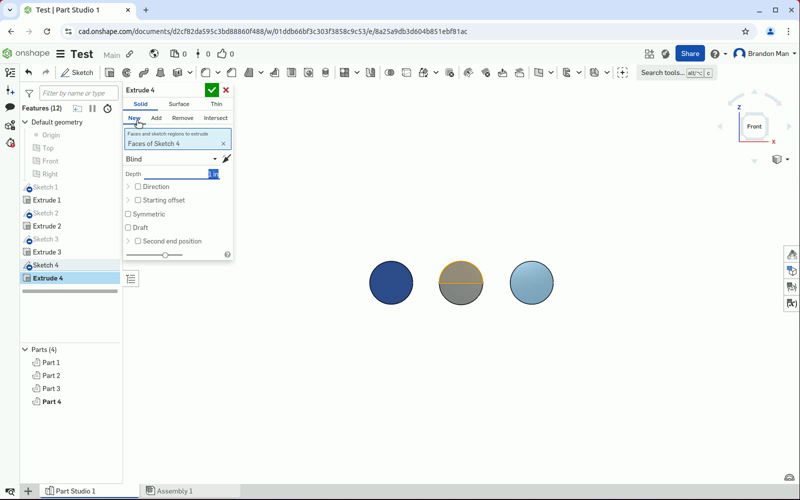
text(17.331)
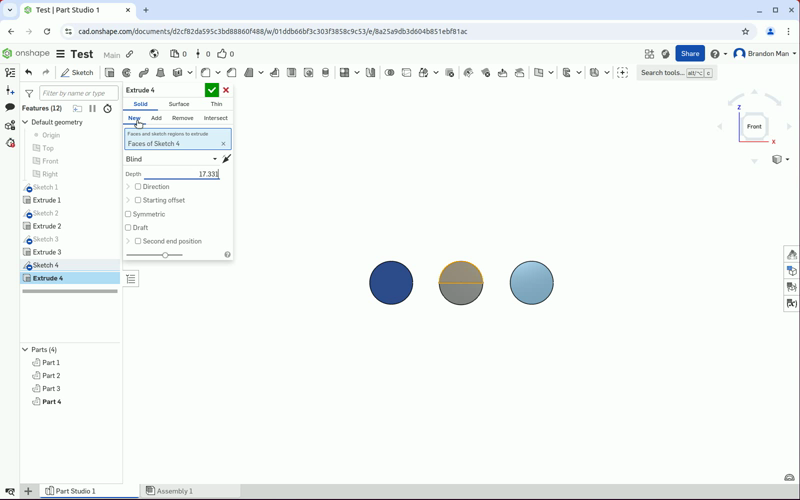
key(enter)
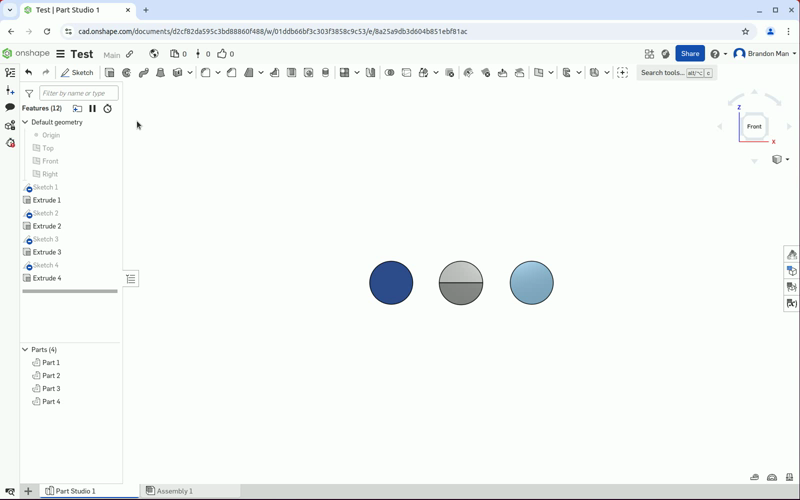
key(shift+h)
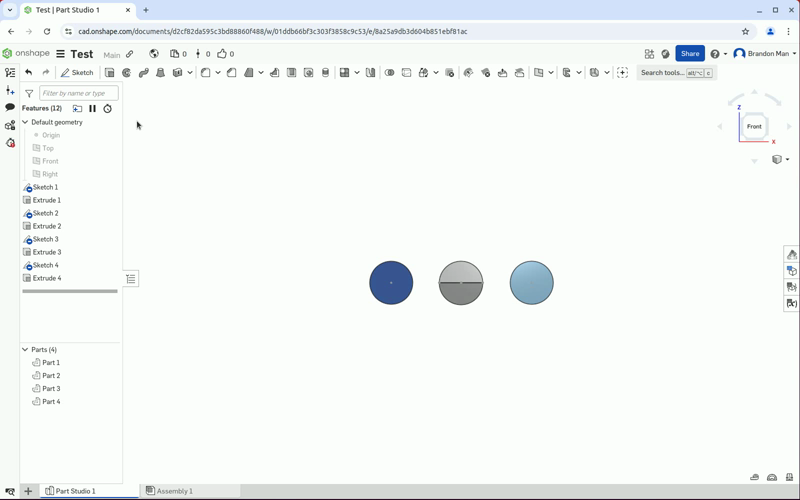
key(shift+h)
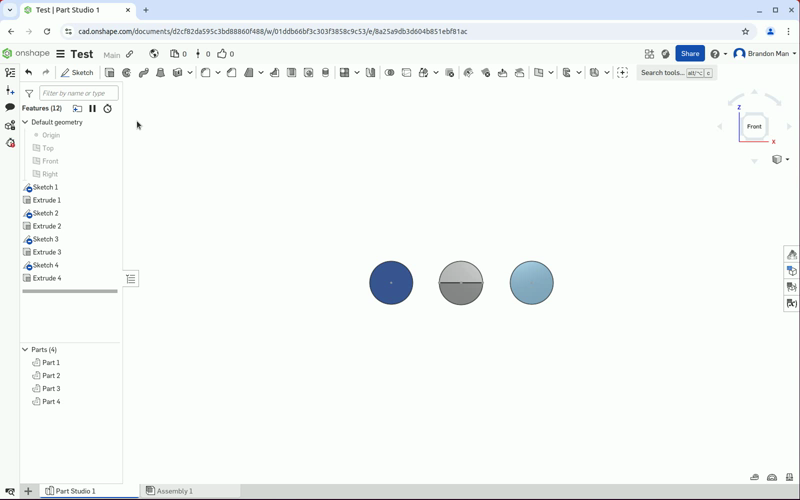
key(shift+7)
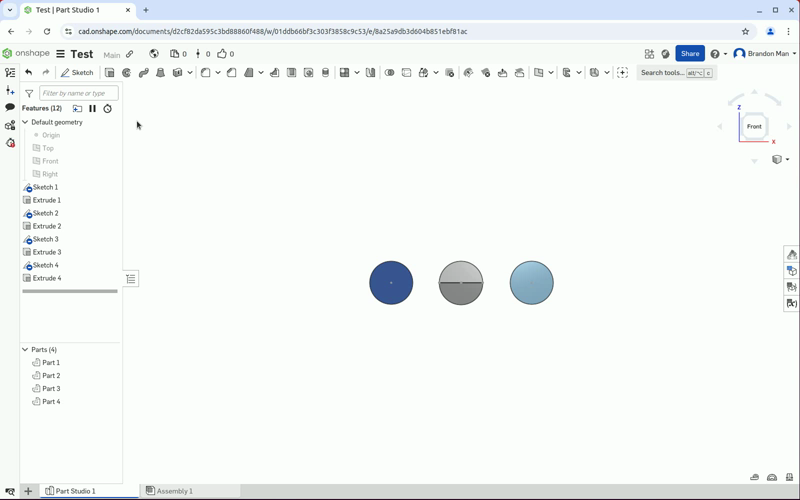
key(left, 2)
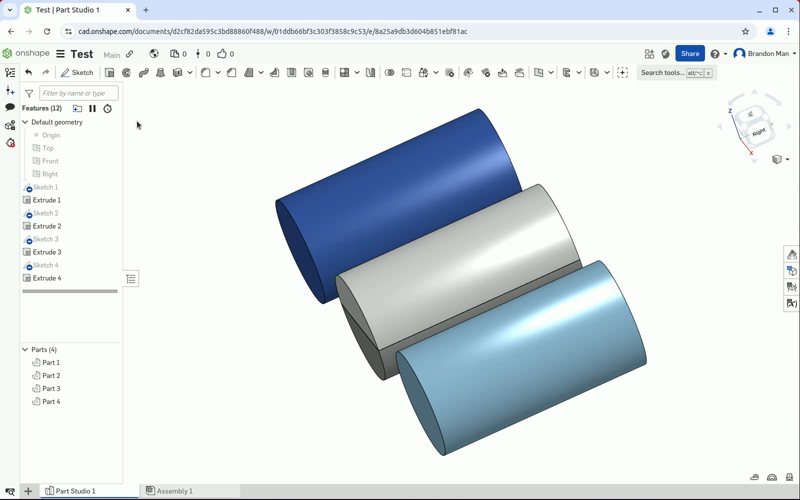
key(down, 2)
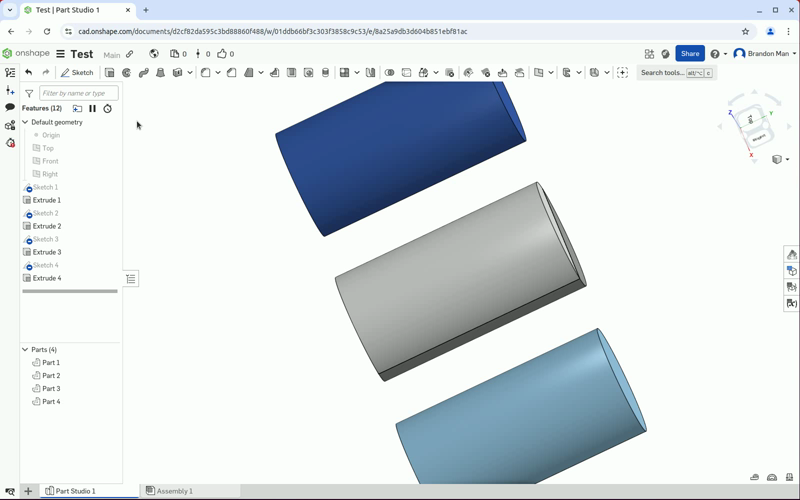
key(up, 2)
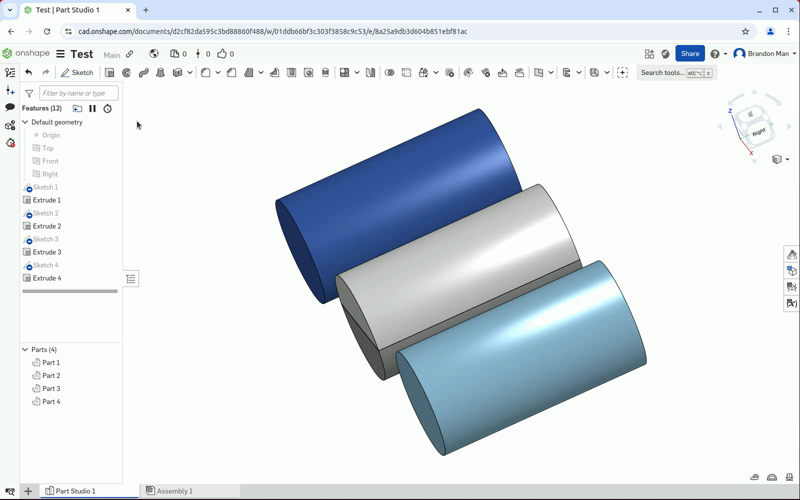
key(right, 2)
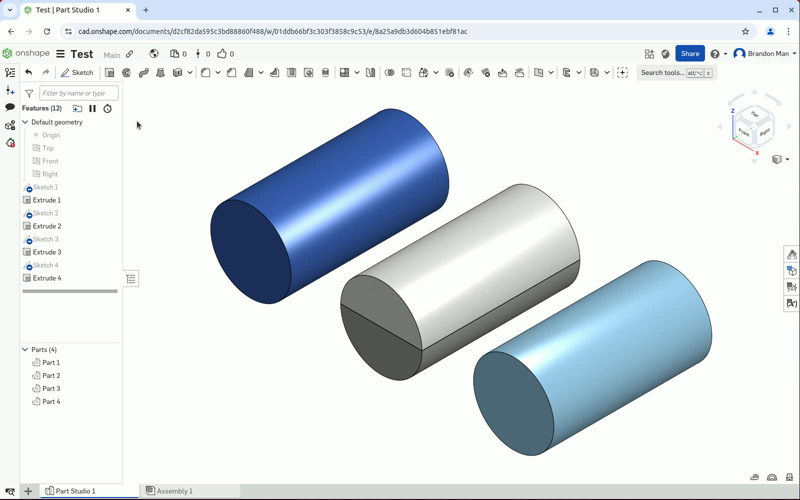
mouse_move(73, 189)
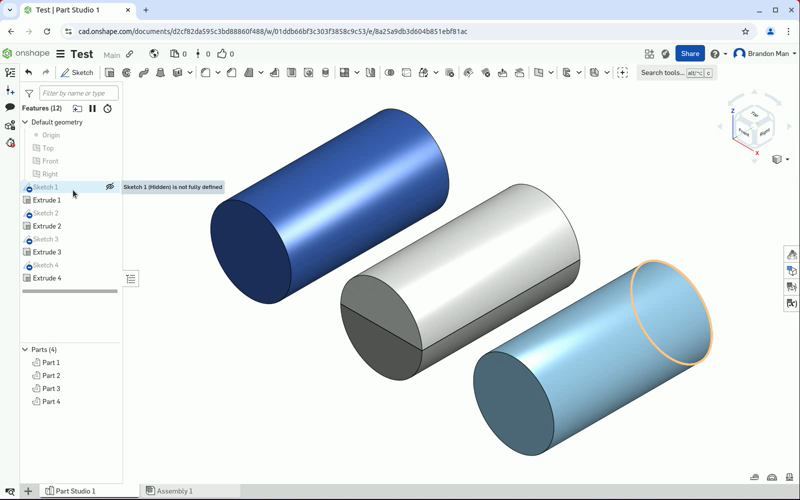
click(73, 189)